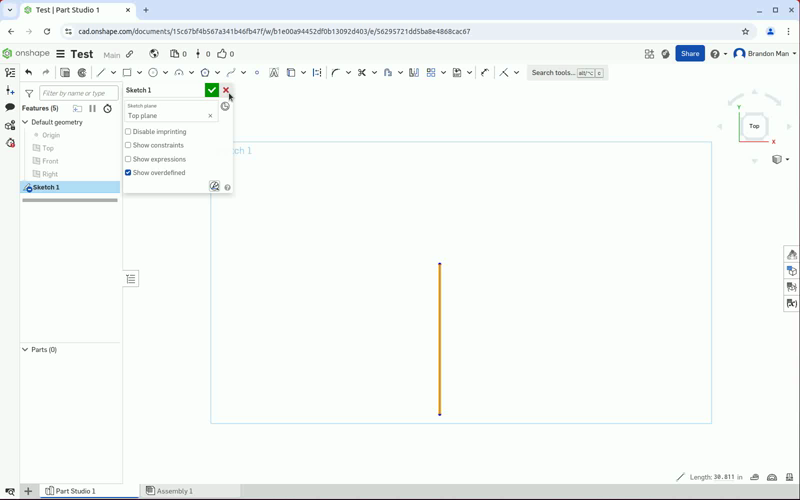
key(shift+h)
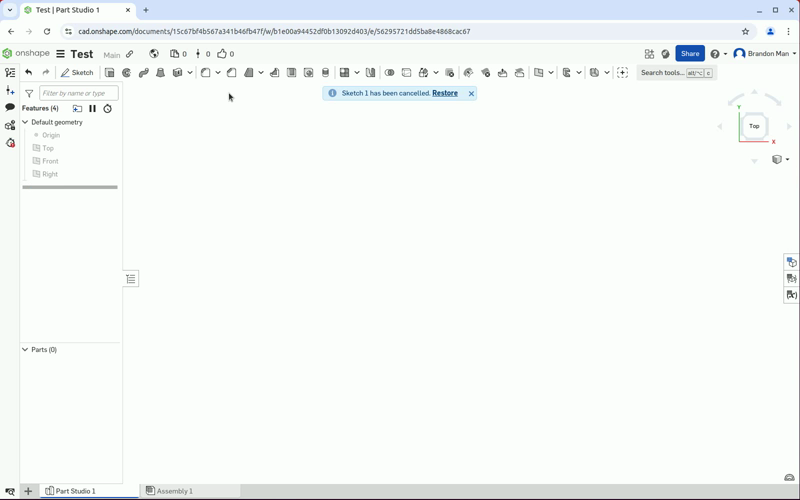
mouse_move(73, 352)
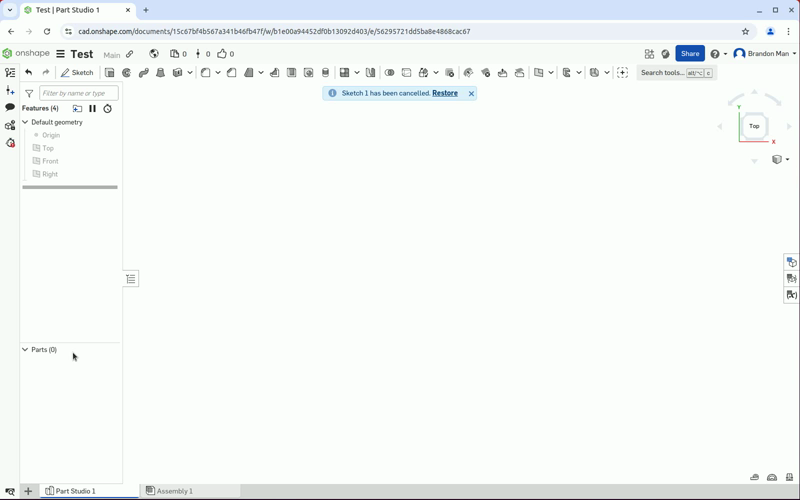
key(y)
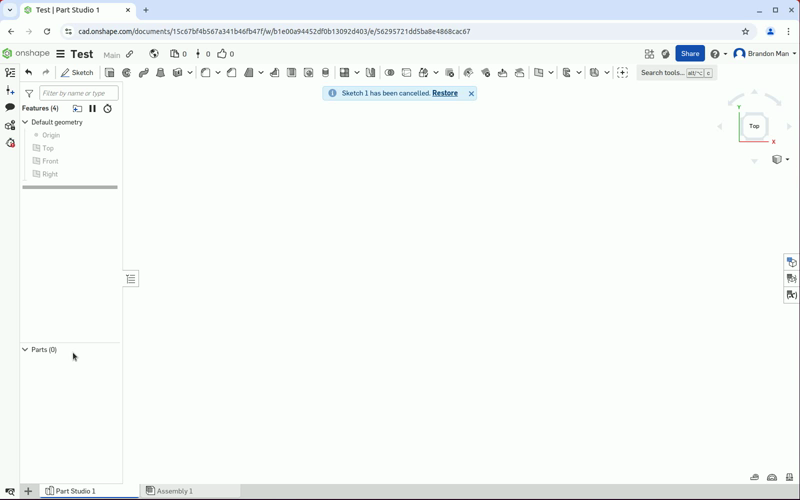
key(shift+p)
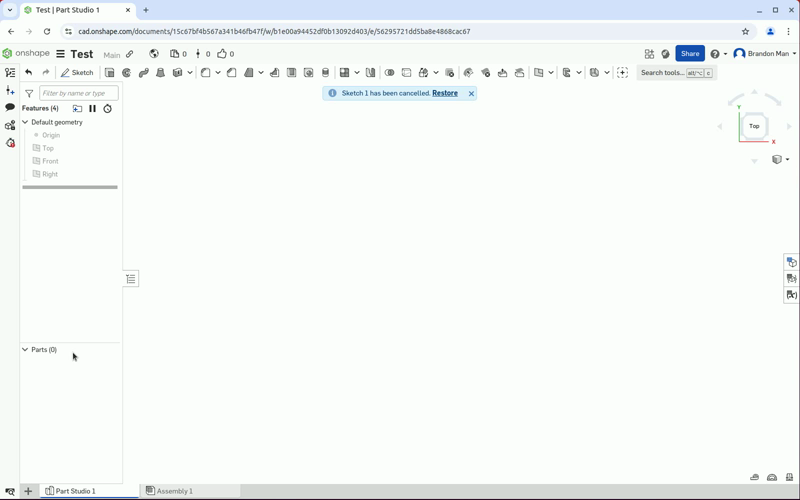
key(space)
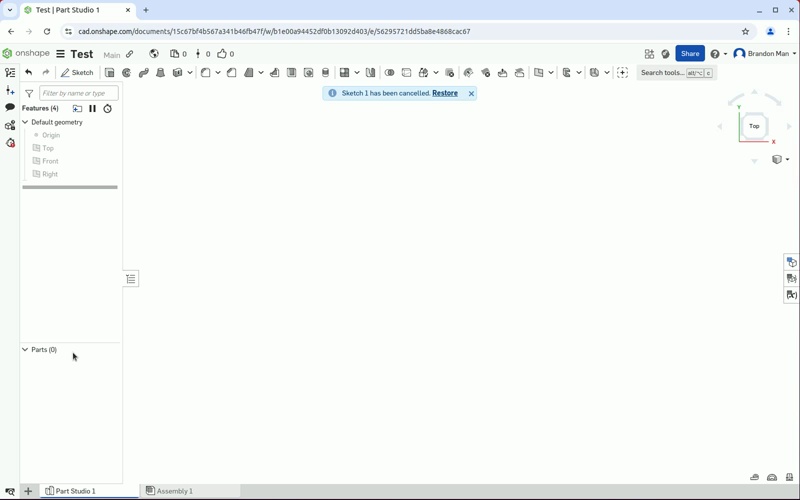
key_down(shift)
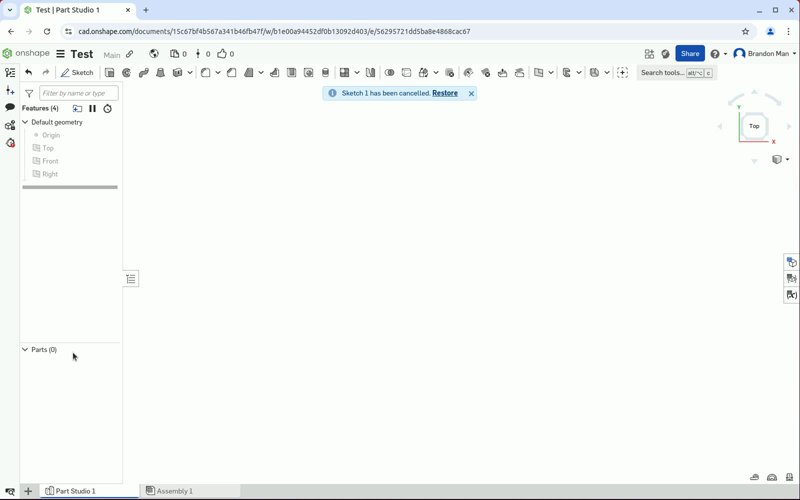
key(up)
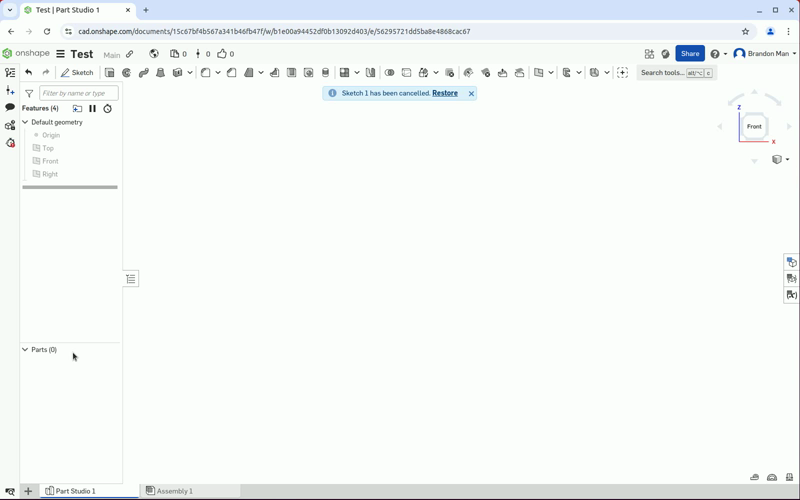
key_up(shift)
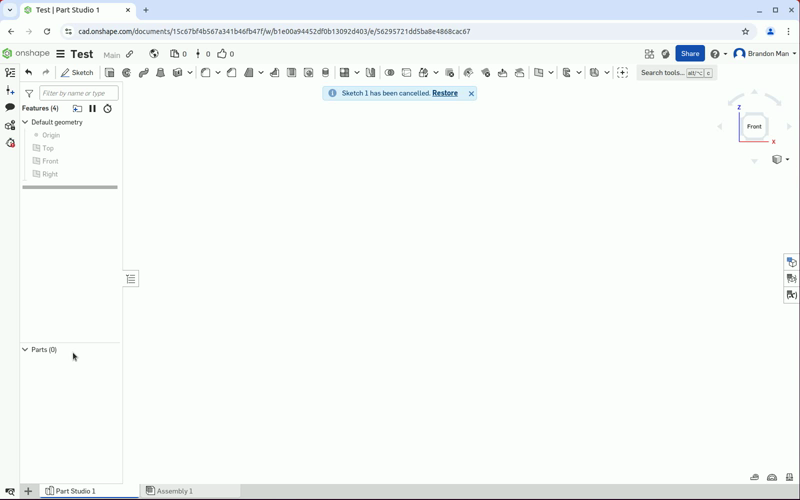
mouse_move(73, 352)
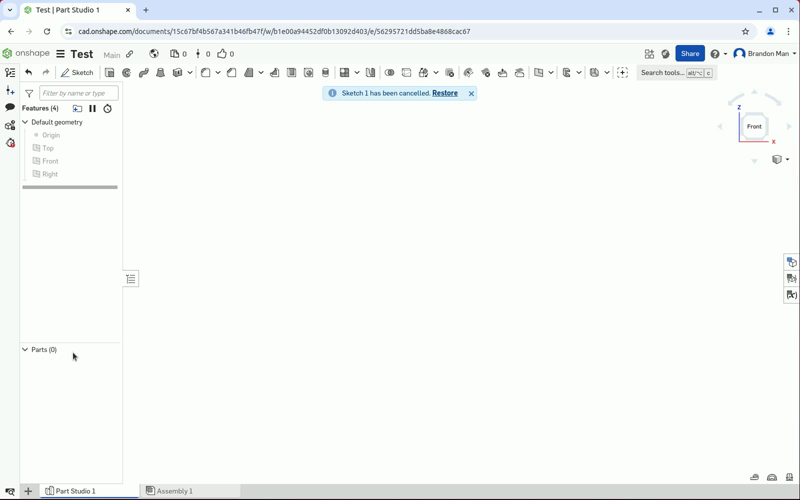
key(shift+y)
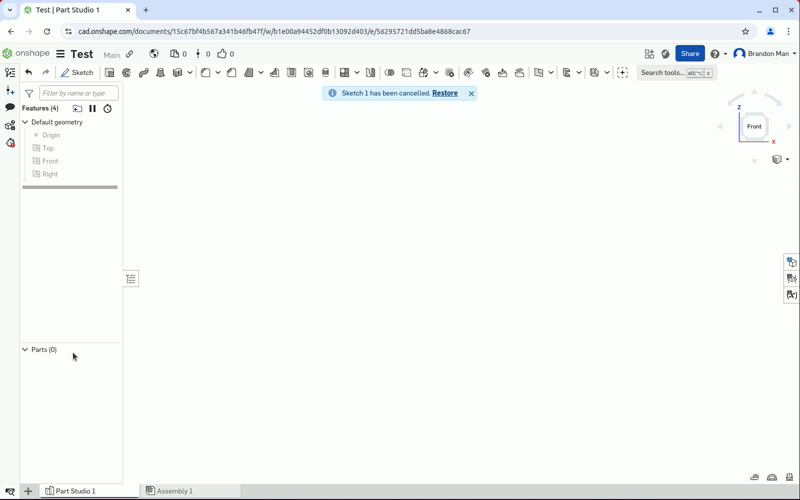
key(shift+s)
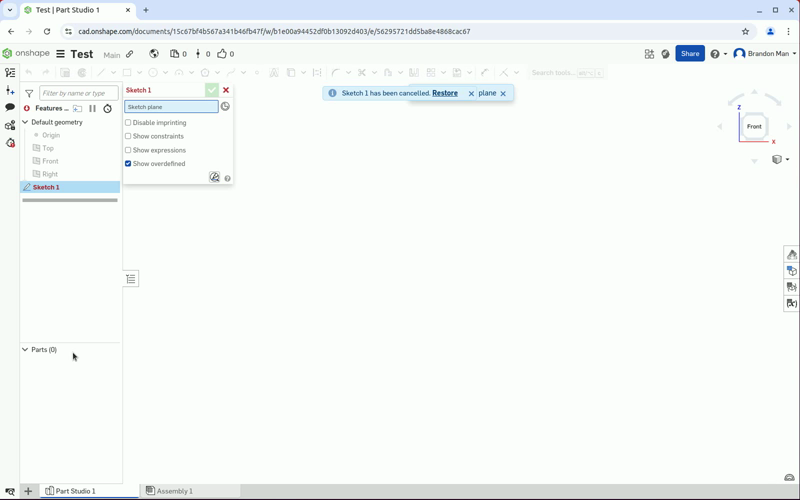
mouse_move(73, 163)
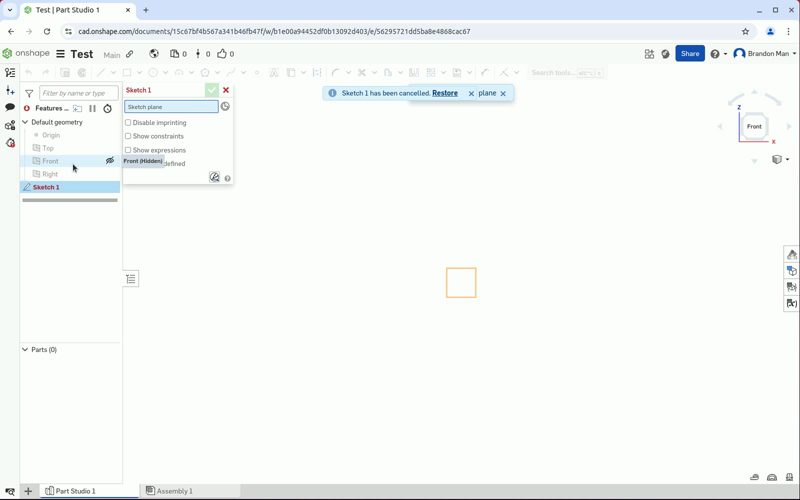
click(73, 163)
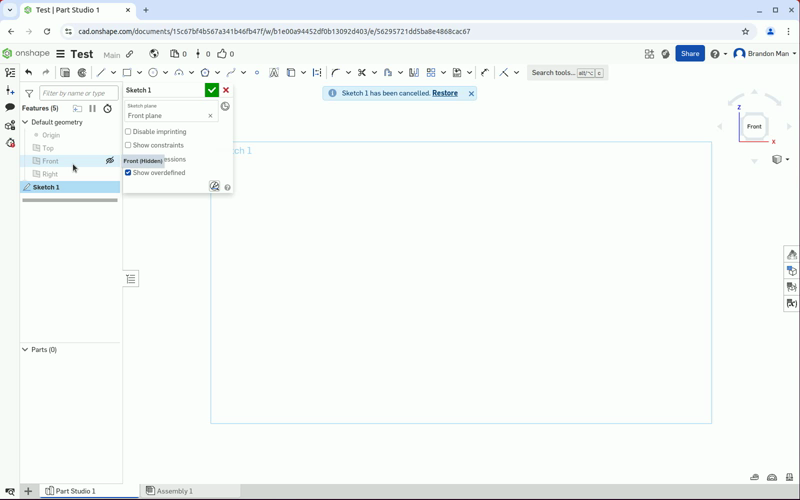
mouse_move(73, 352)
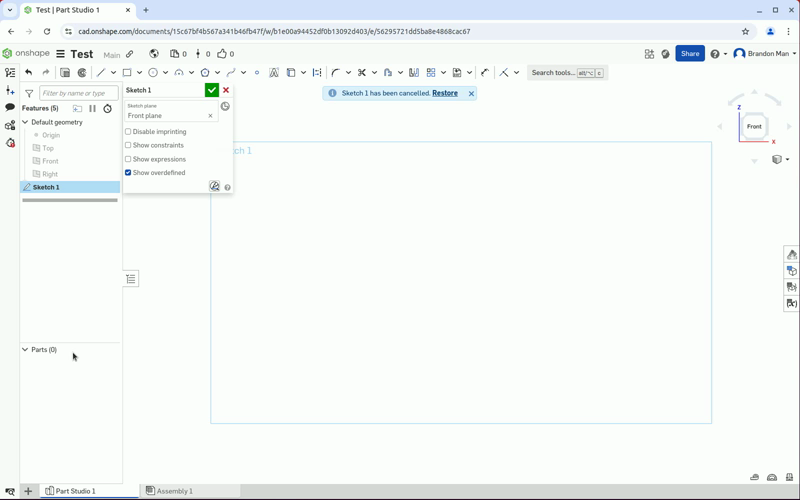
key(y)
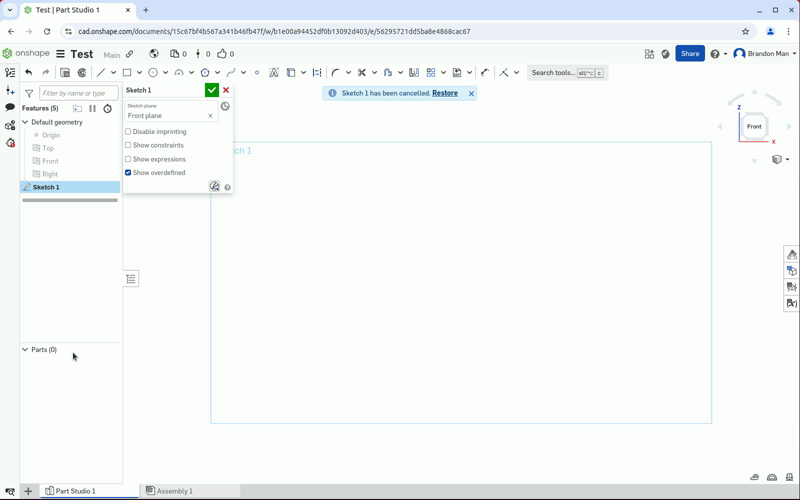
key(l)
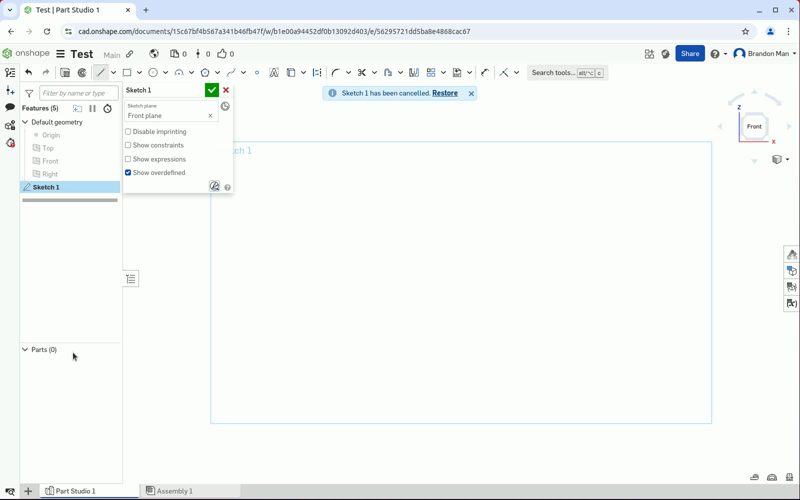
key_down(shift)
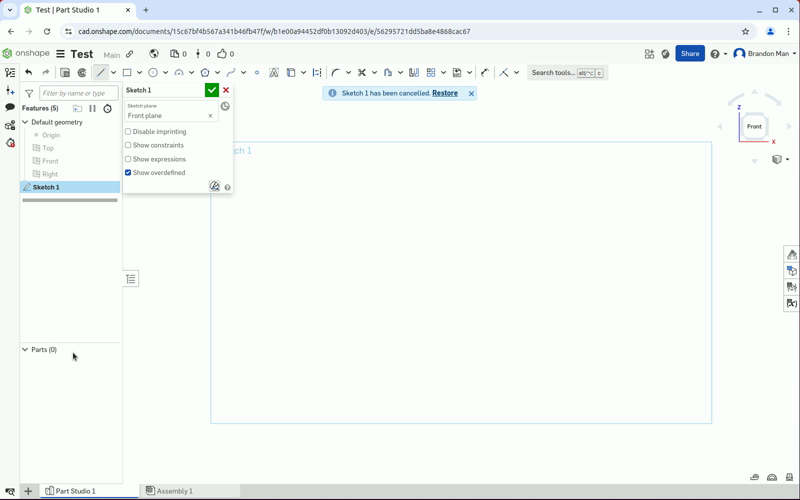
mouse_move(348, 282)
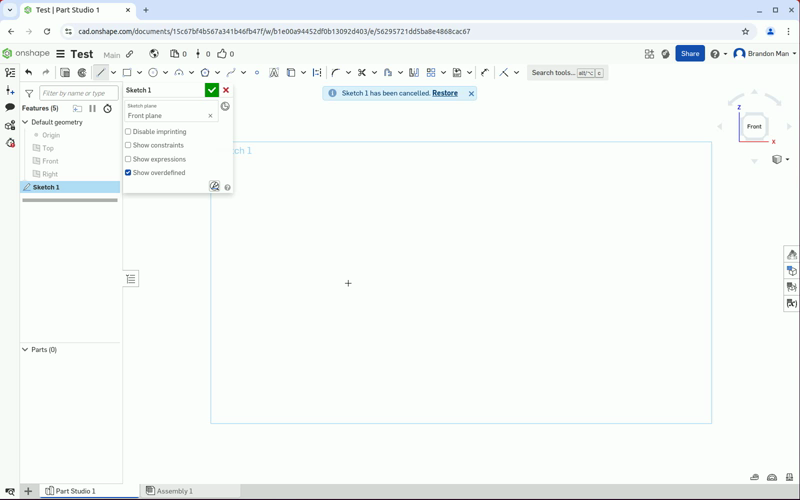
click(348, 282)
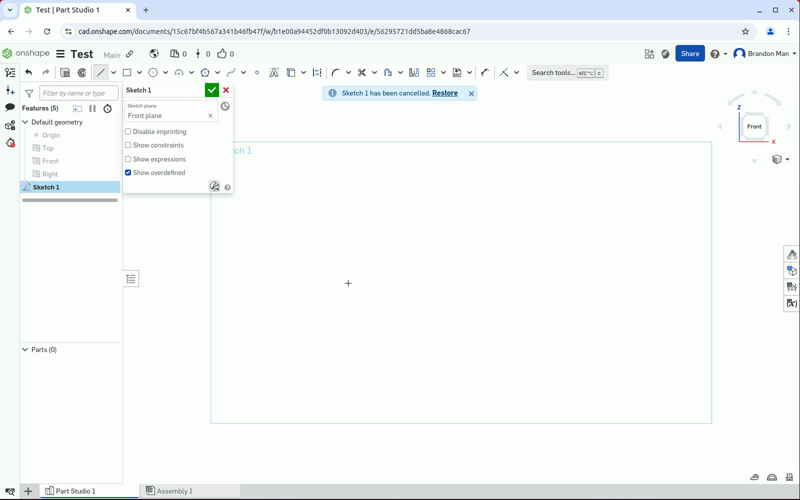
key_up(shift)
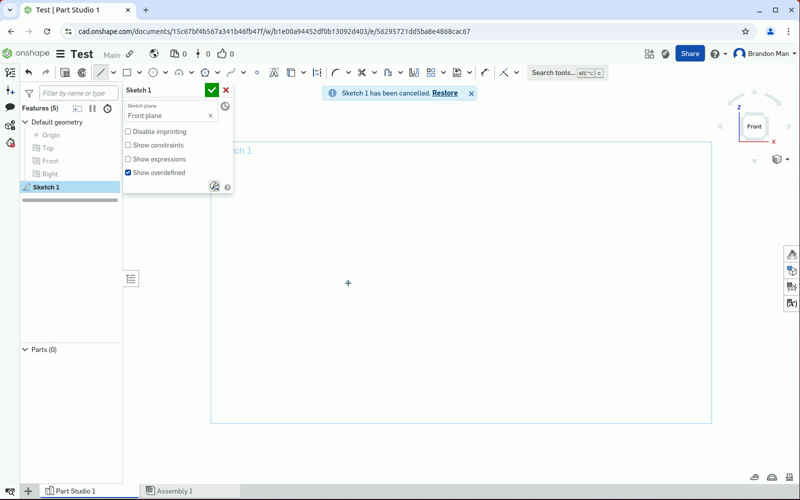
key_down(shift)
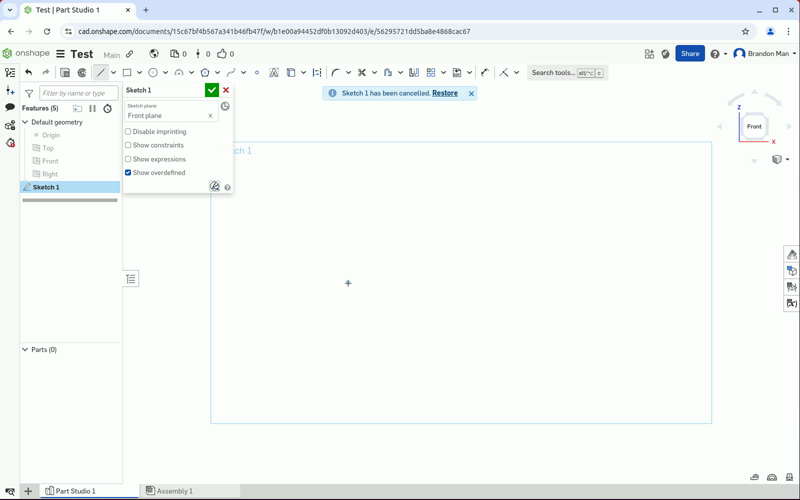
mouse_move(378, 282)
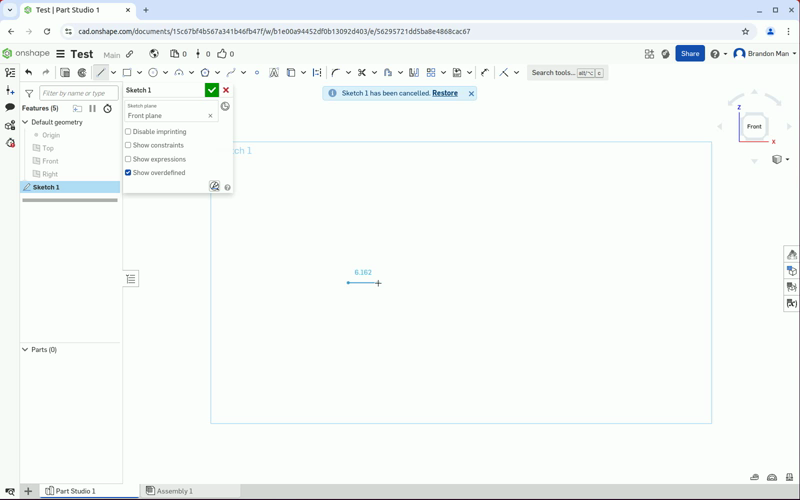
mouse_move(384, 282)
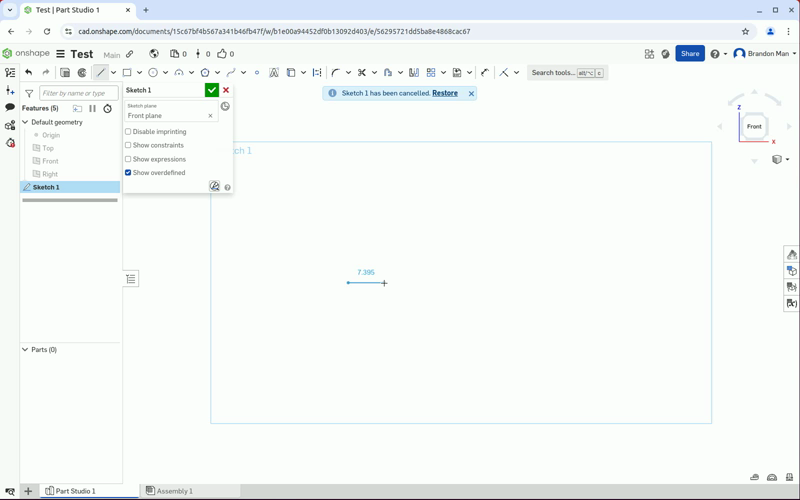
click(384, 282)
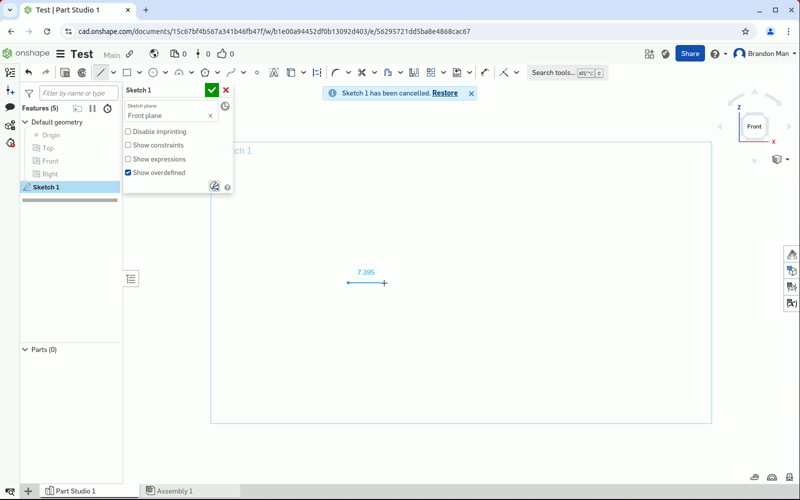
key_up(shift)
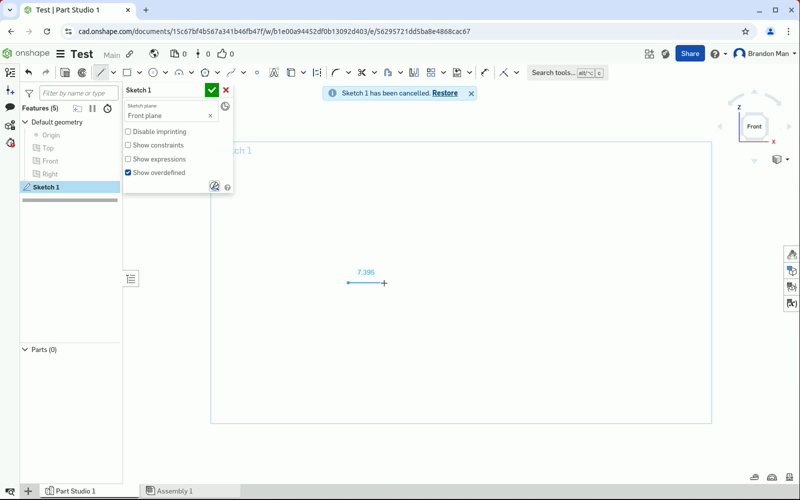
key_down(shift)
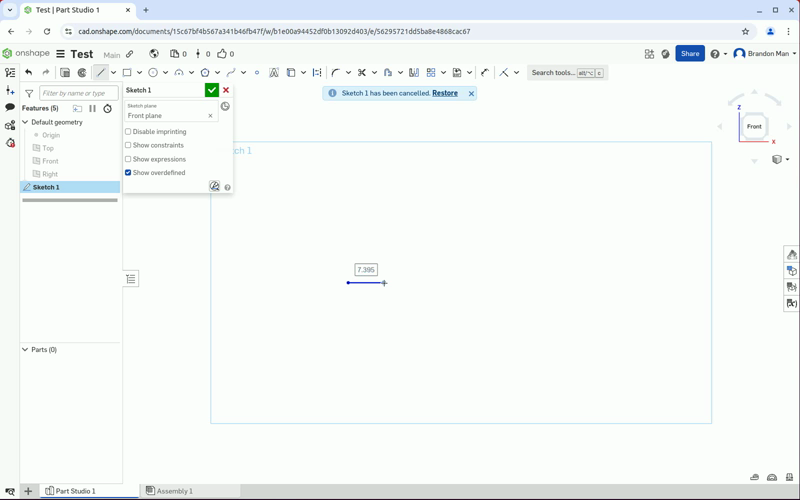
mouse_move(384, 190)
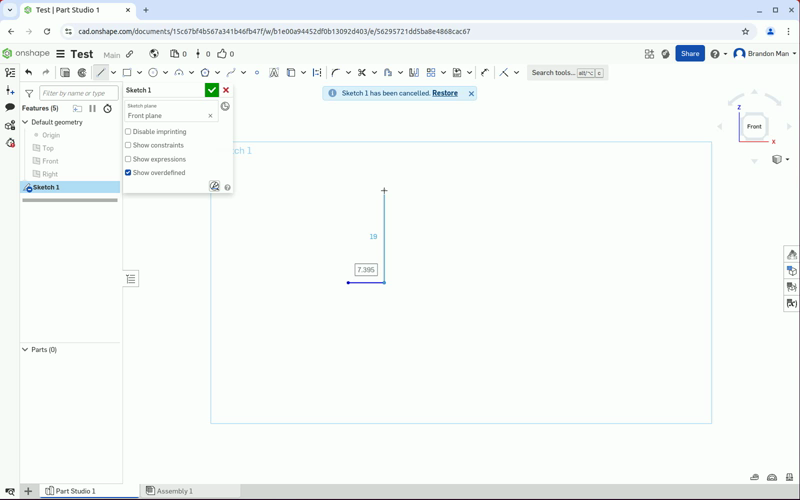
click(384, 190)
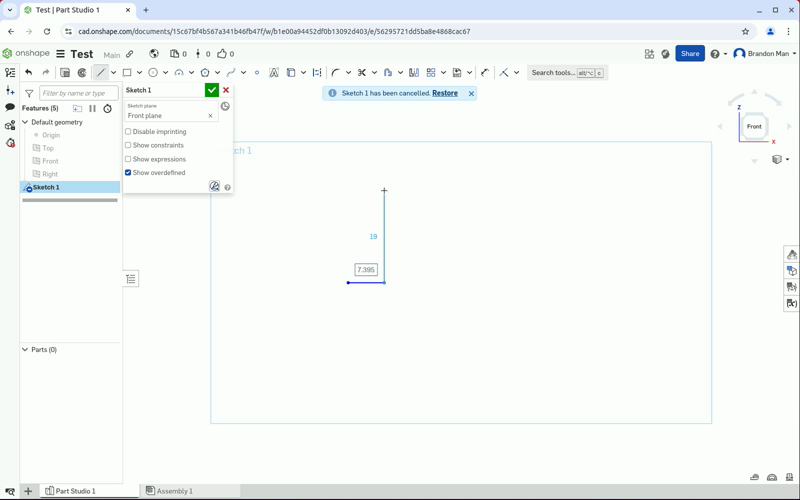
key_up(shift)
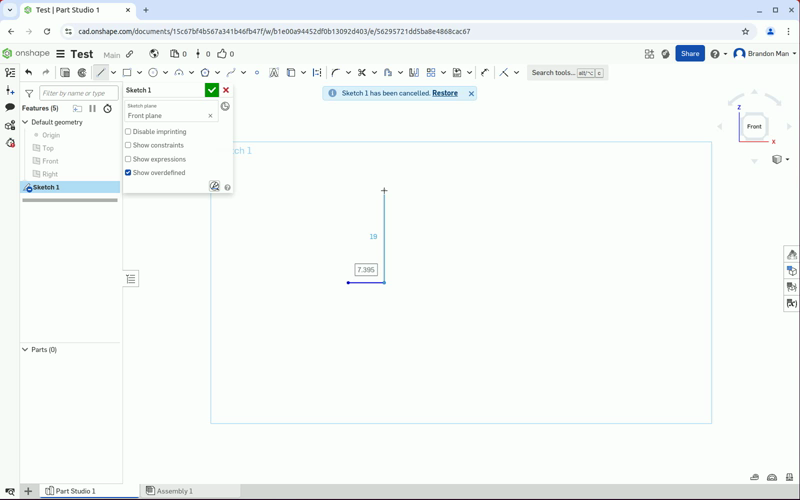
key_down(shift)
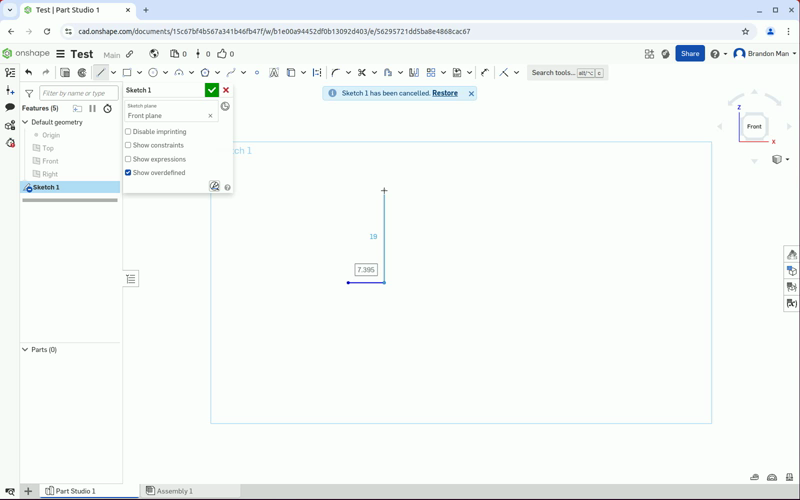
mouse_move(414, 190)
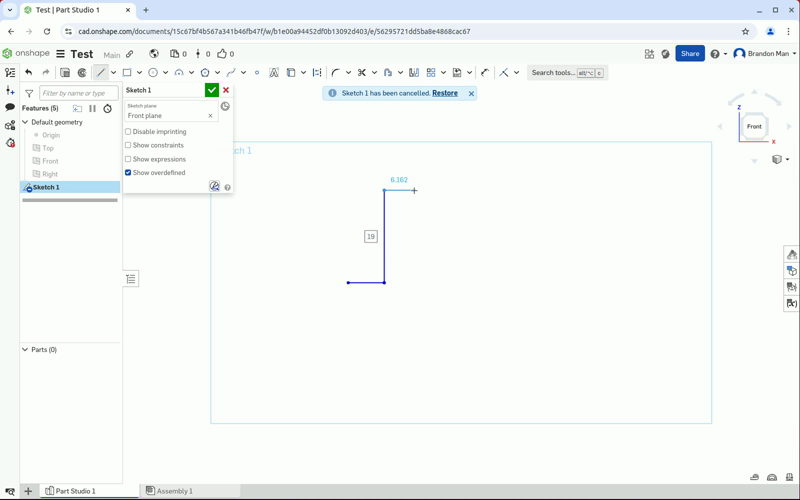
mouse_move(348, 190)
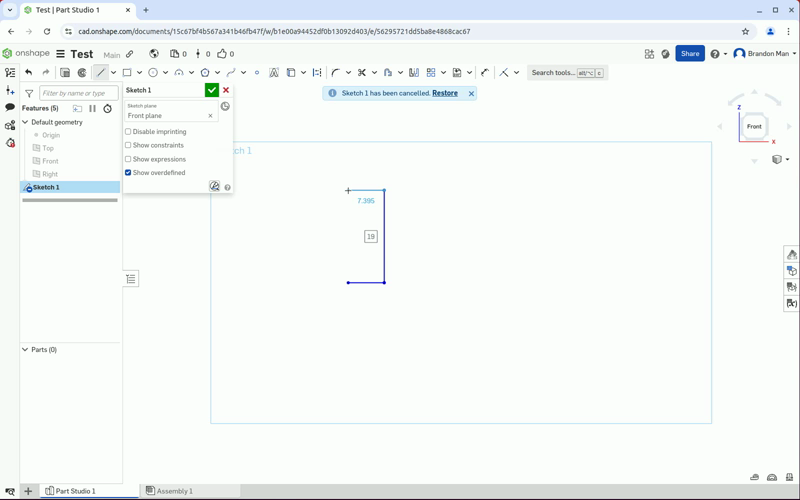
click(348, 190)
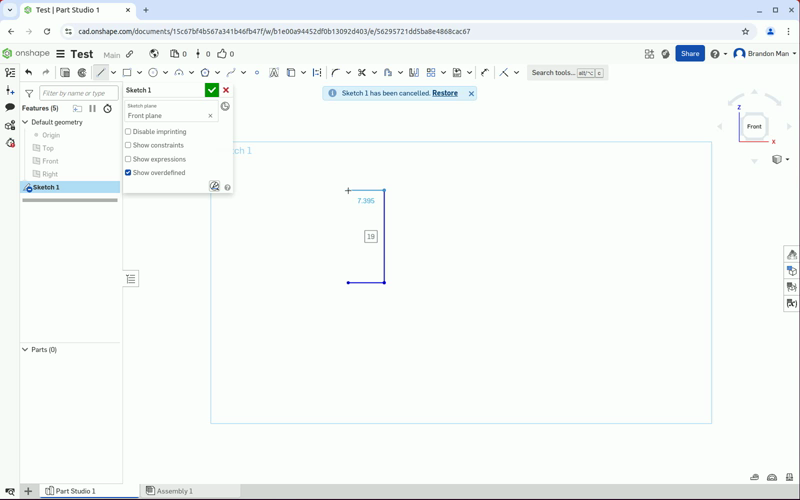
key_up(shift)
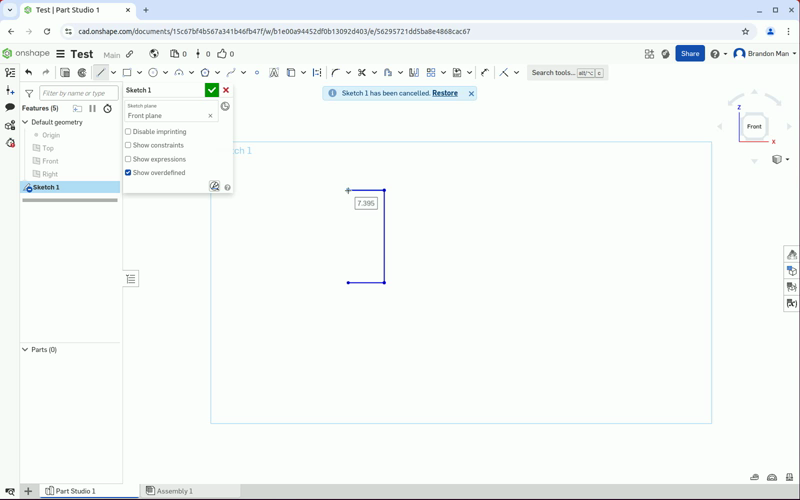
key_down(shift)
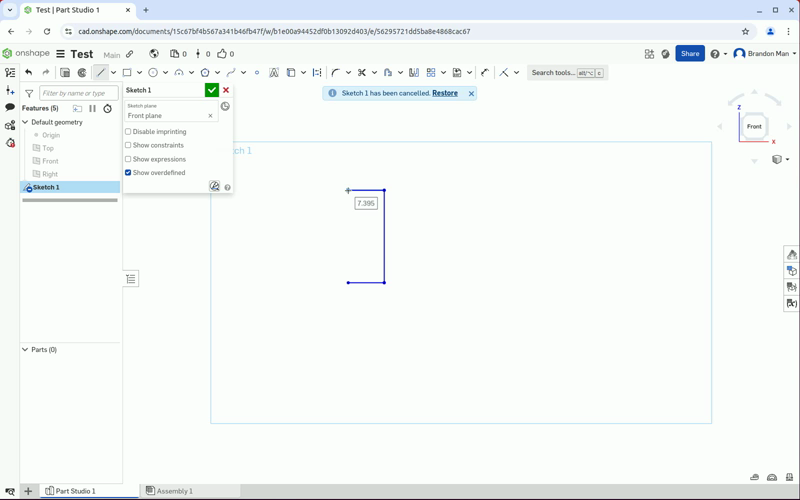
mouse_move(348, 282)
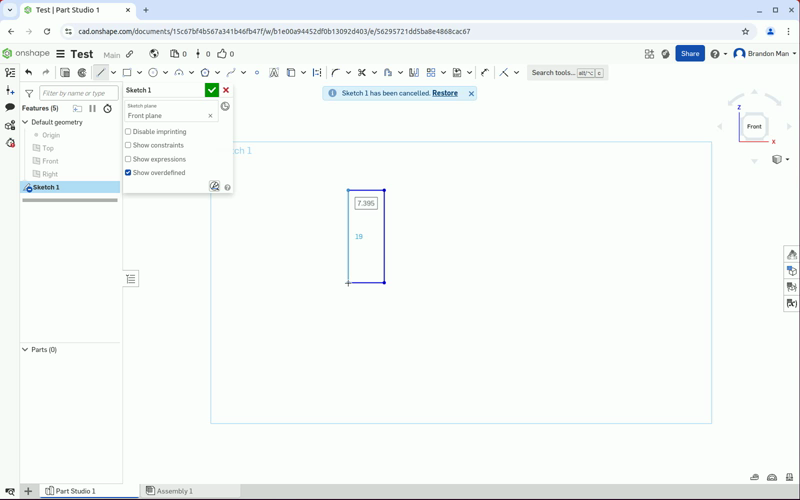
key_up(shift)
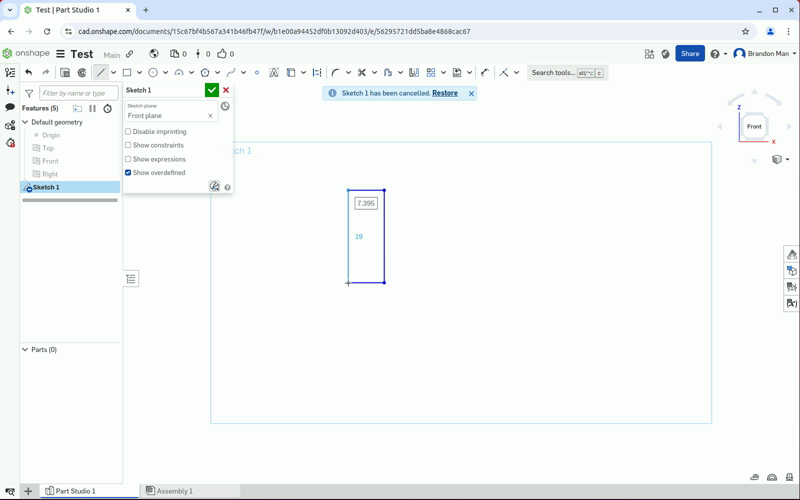
click(348, 282)
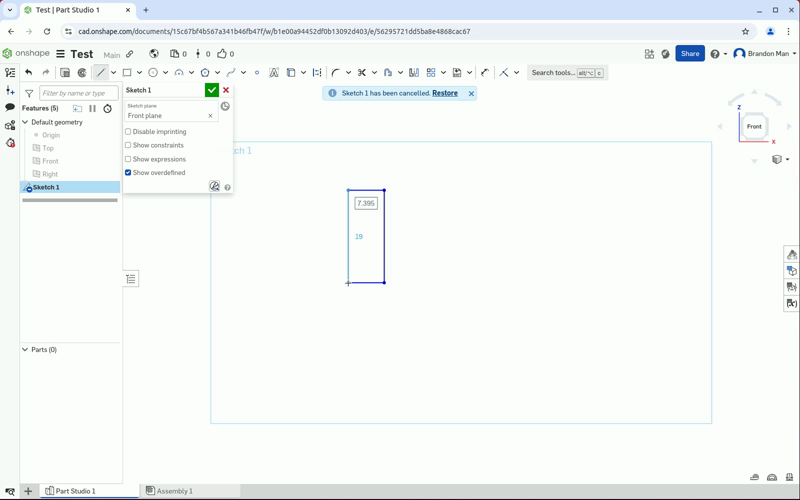
key(esc)
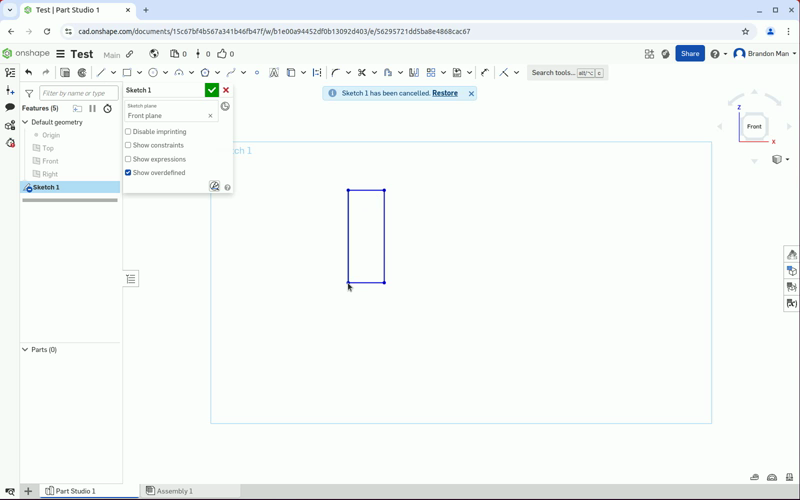
mouse_move(358, 230)
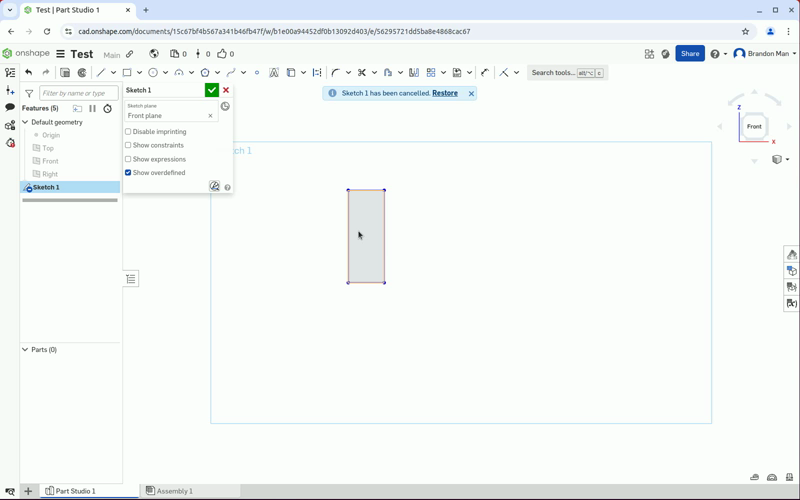
click(358, 230)
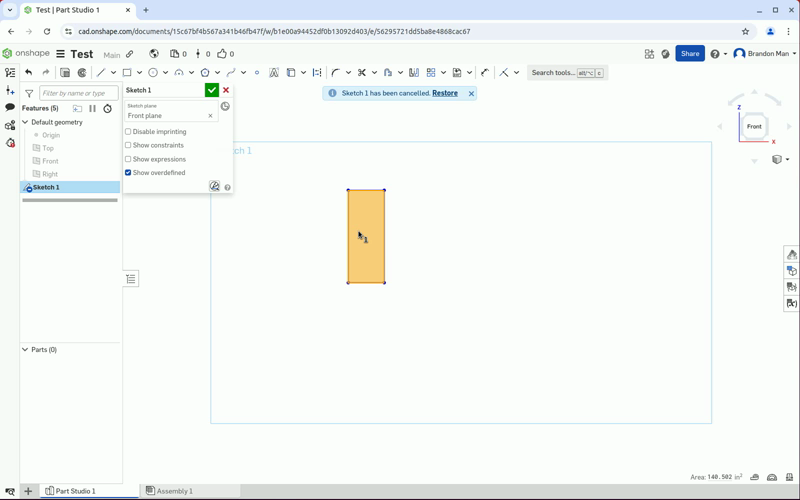
mouse_move(73, 352)
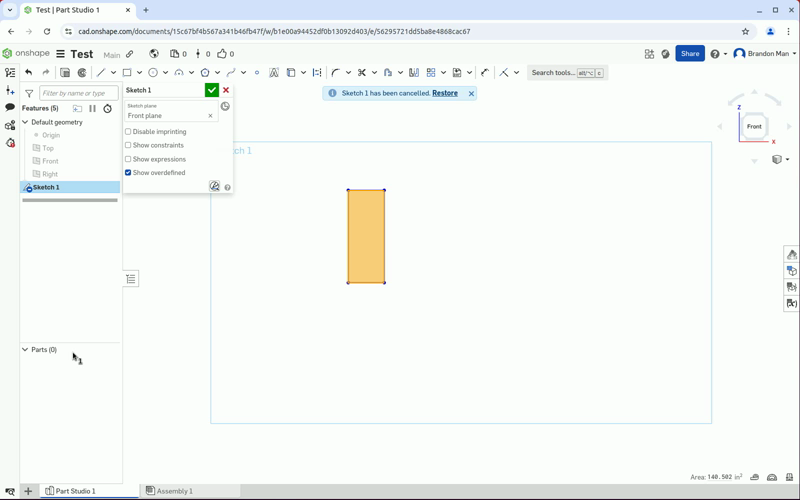
key(shift+y)
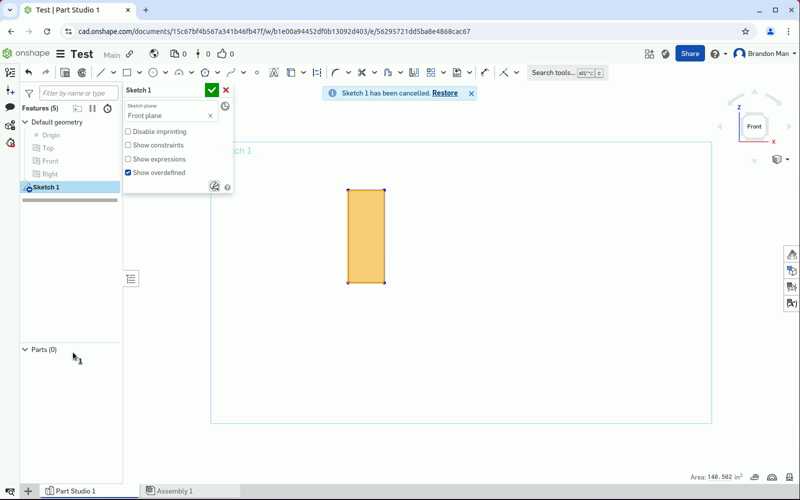
key(shift+e)
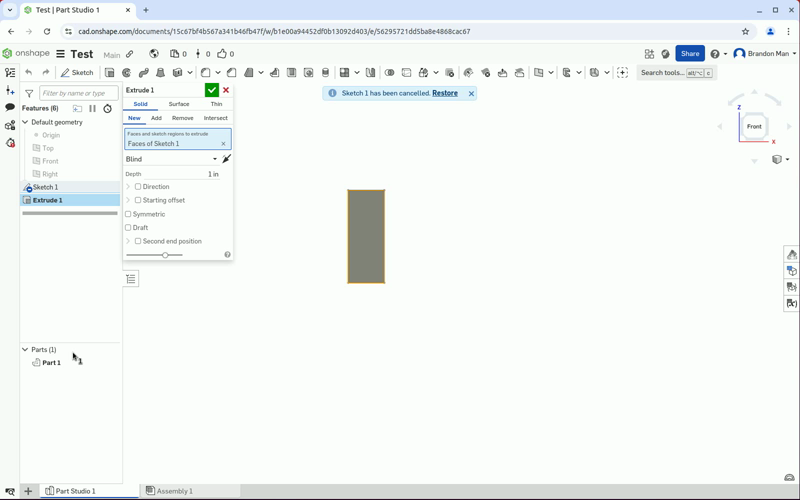
mouse_move(143, 106)
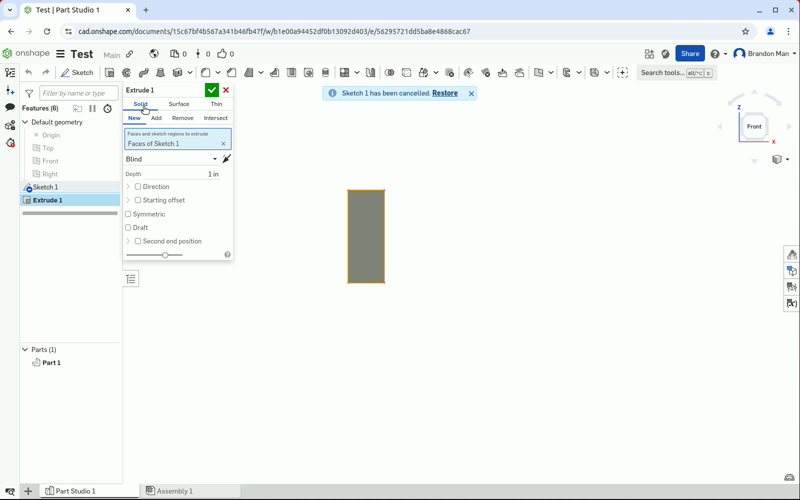
click(143, 106)
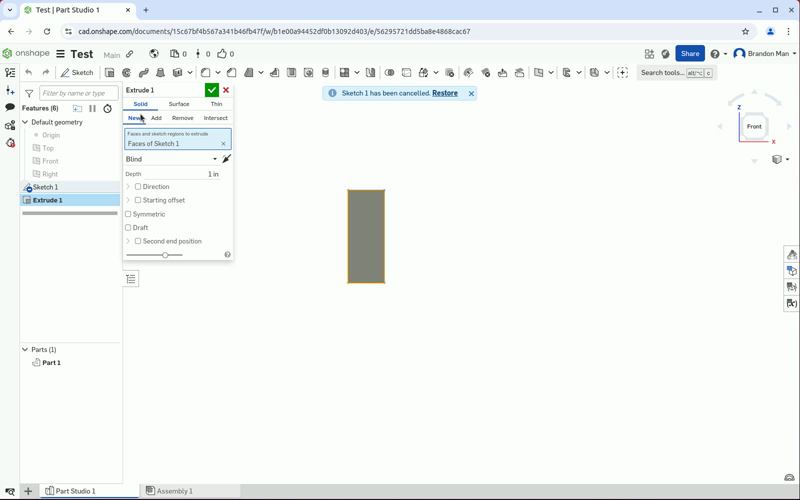
mouse_move(137, 120)
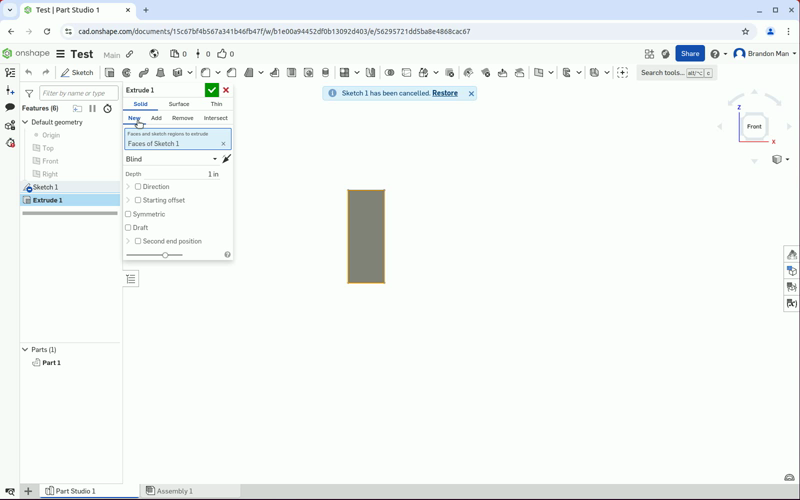
click(137, 120)
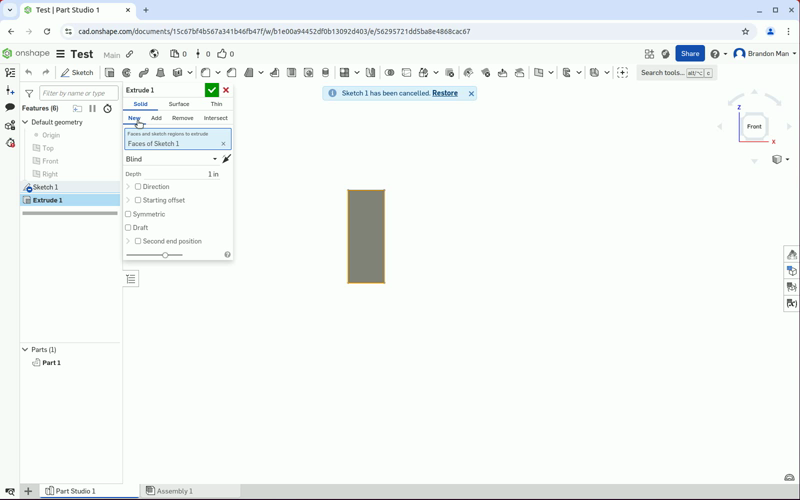
key(tab, 4)
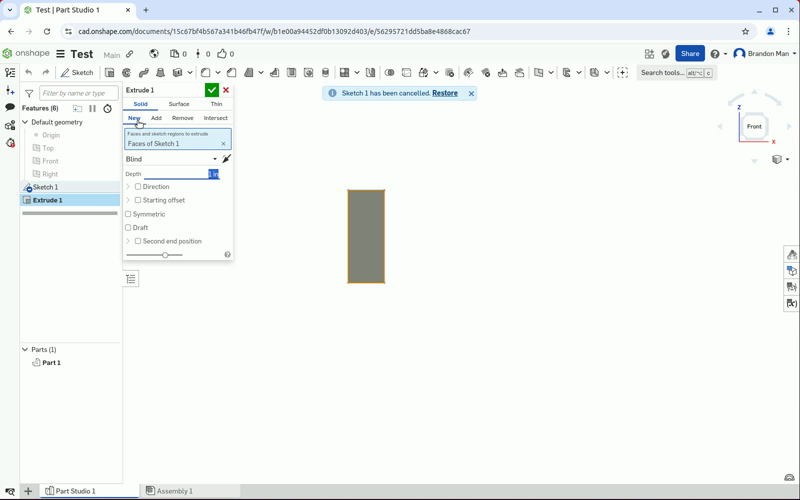
text(8.666)
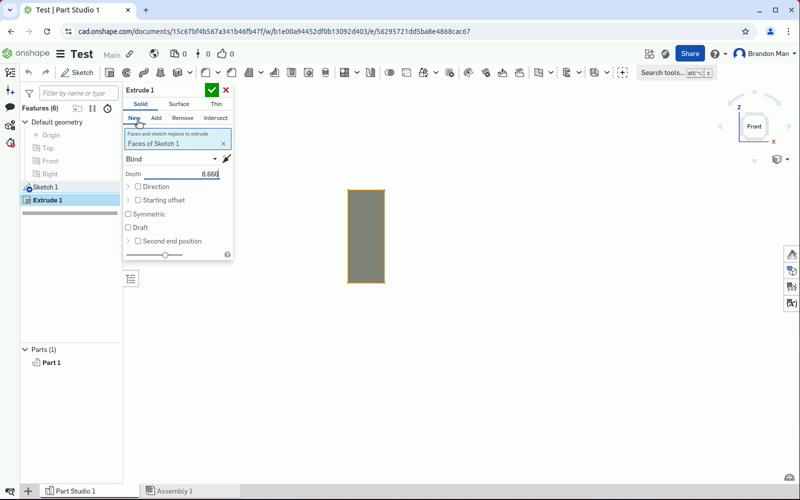
key(enter)
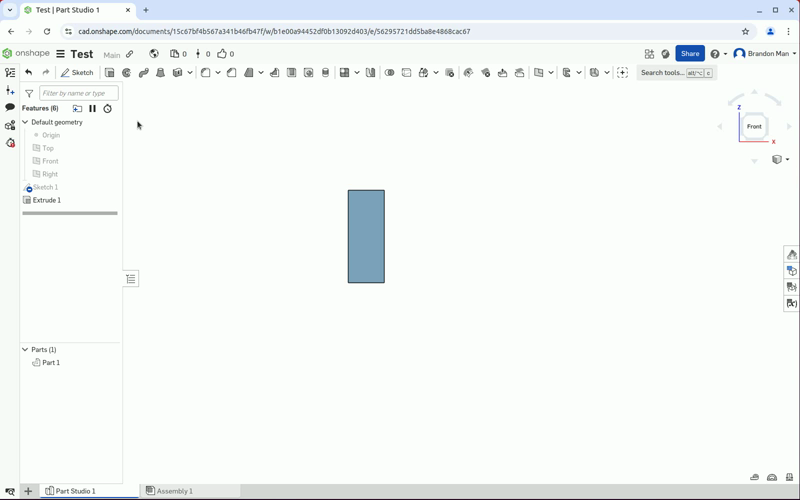
key(shift+h)
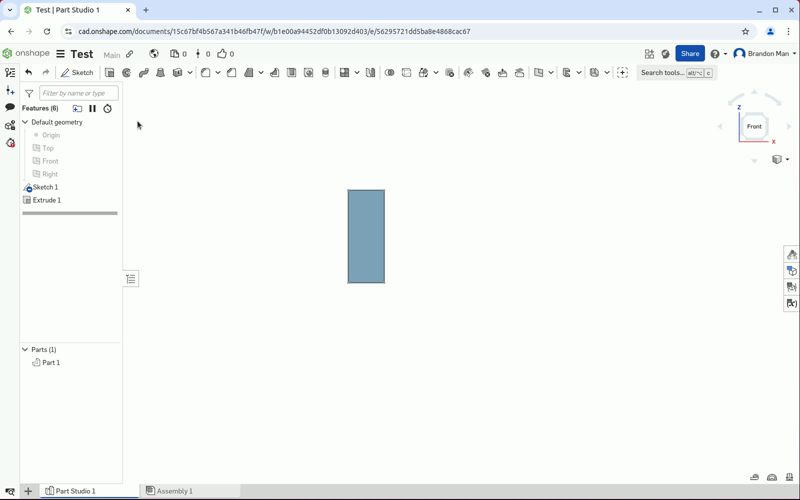
key(shift+h)
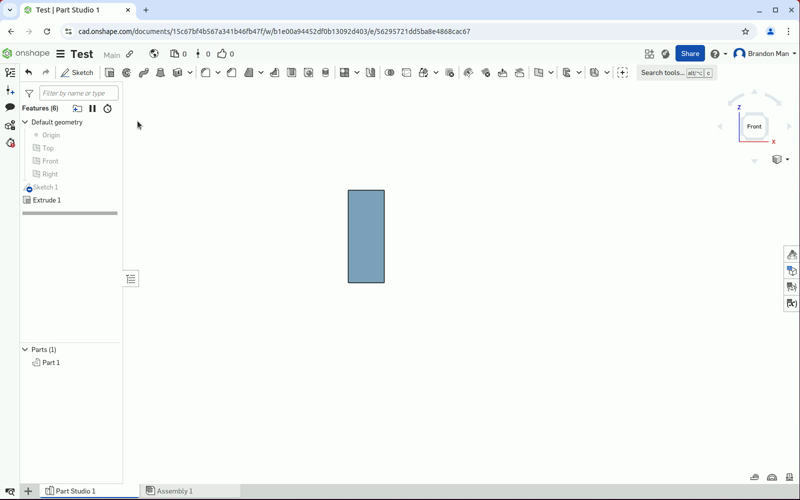
mouse_move(73, 189)
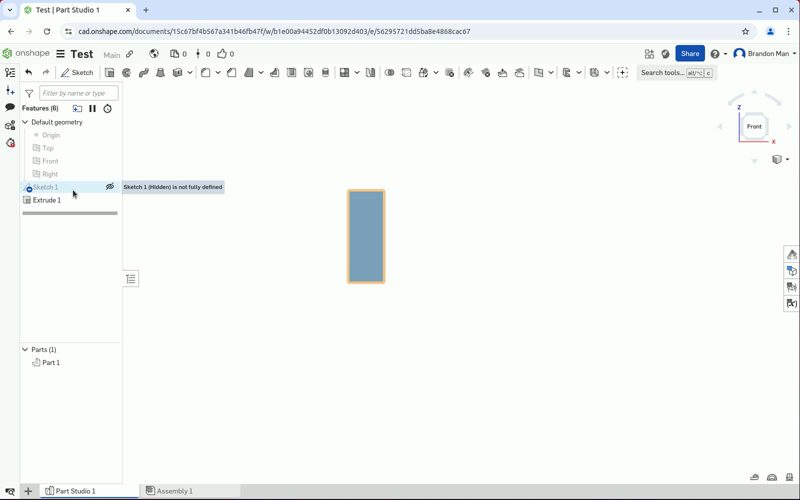
click(73, 189)
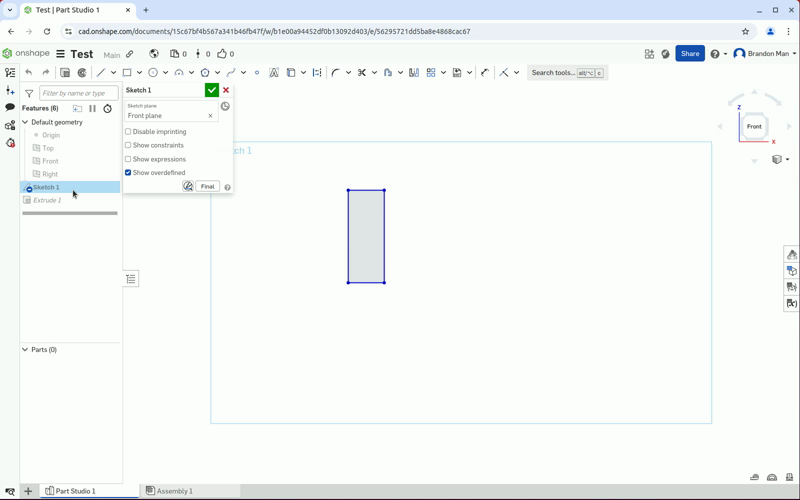
mouse_move(229, 92)
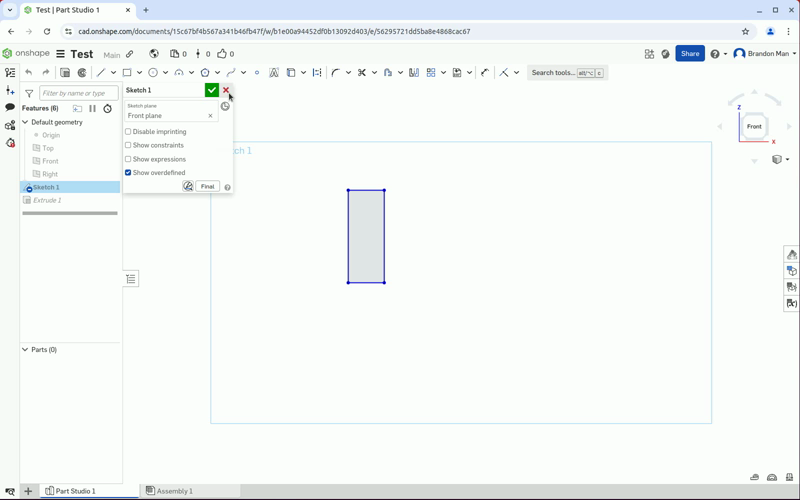
click(229, 92)
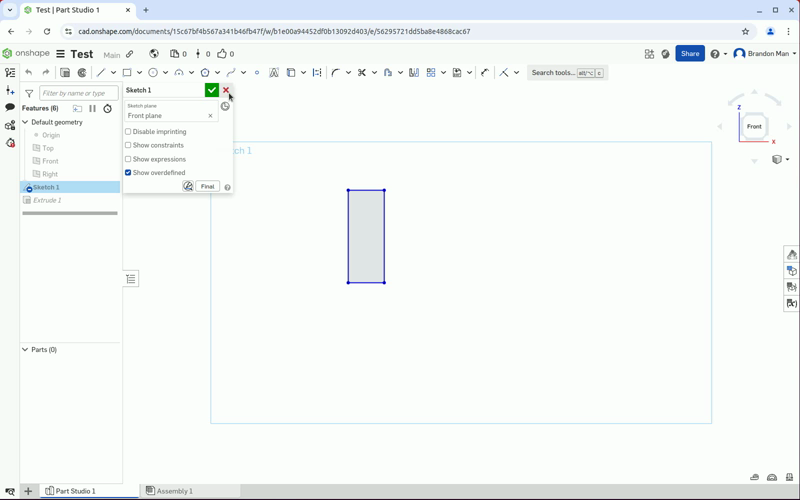
key(shift+s)
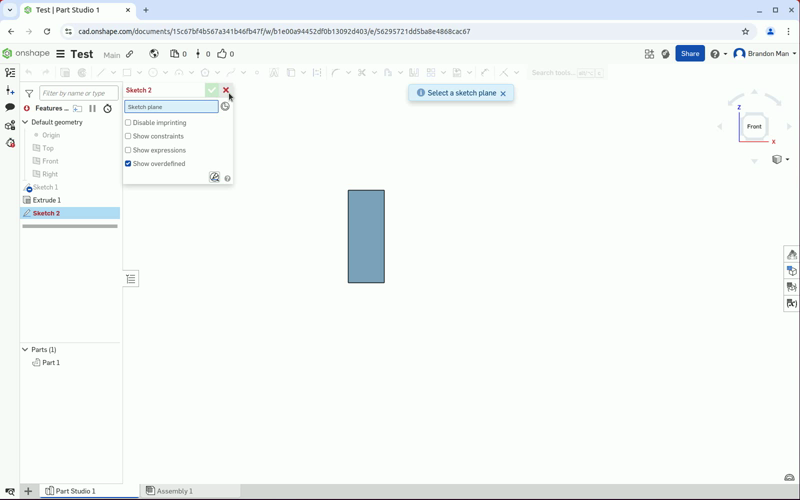
mouse_move(73, 163)
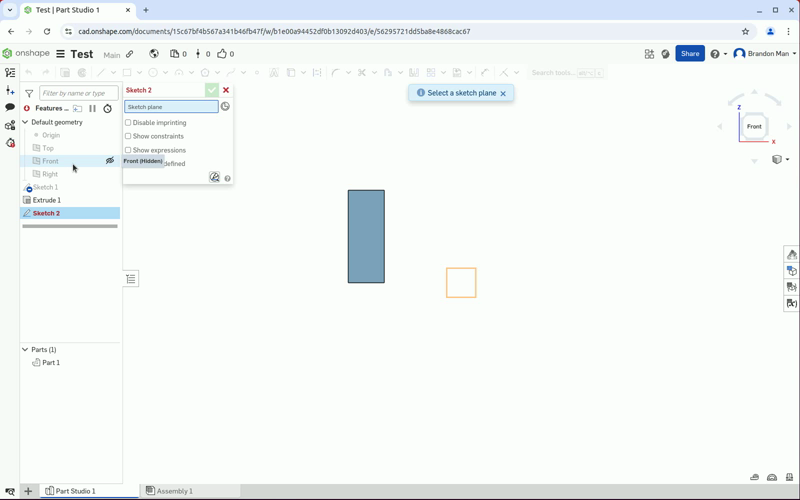
click(73, 163)
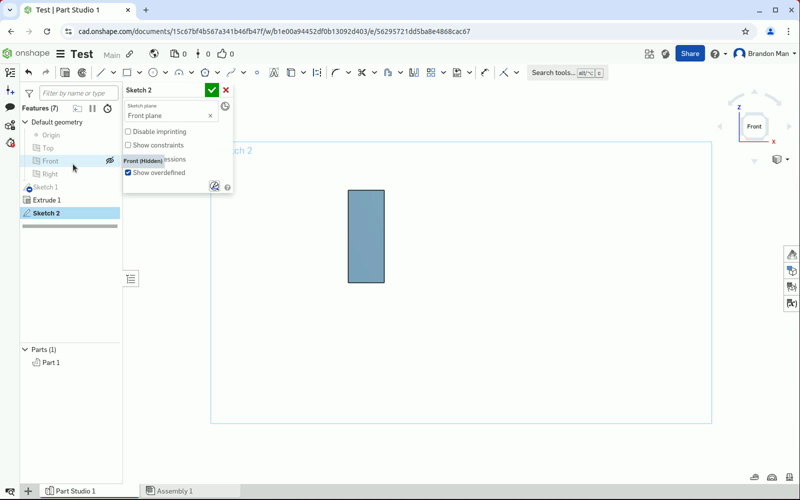
mouse_move(73, 352)
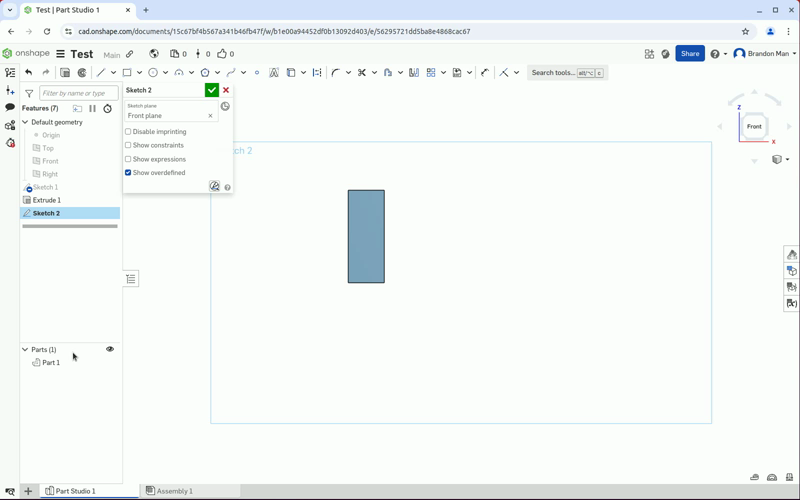
key(y)
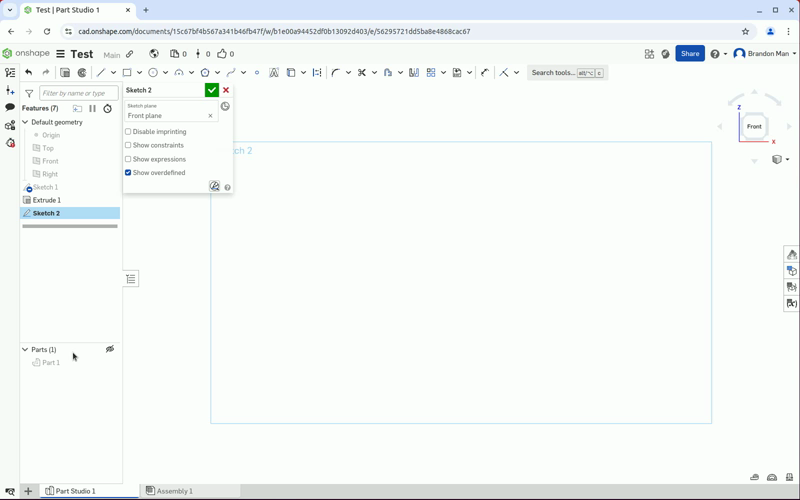
key(l)
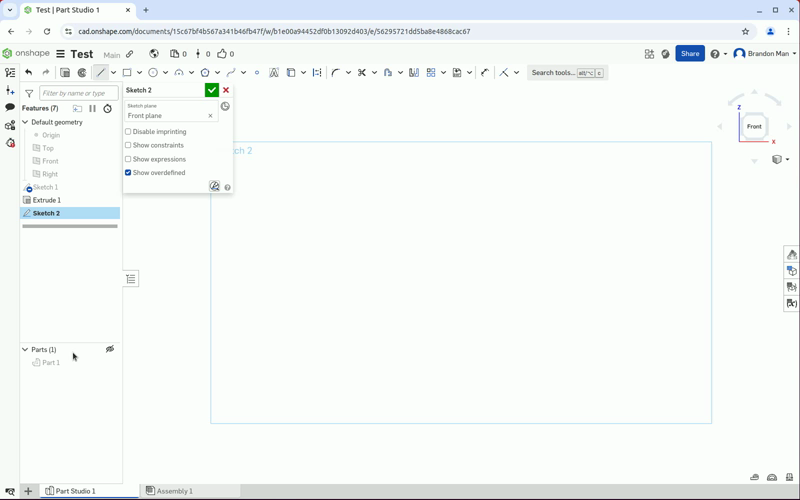
key_down(shift)
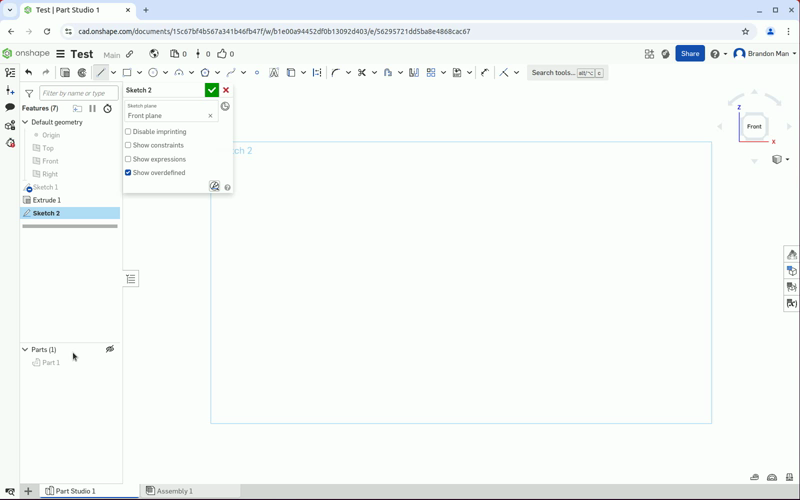
mouse_move(348, 190)
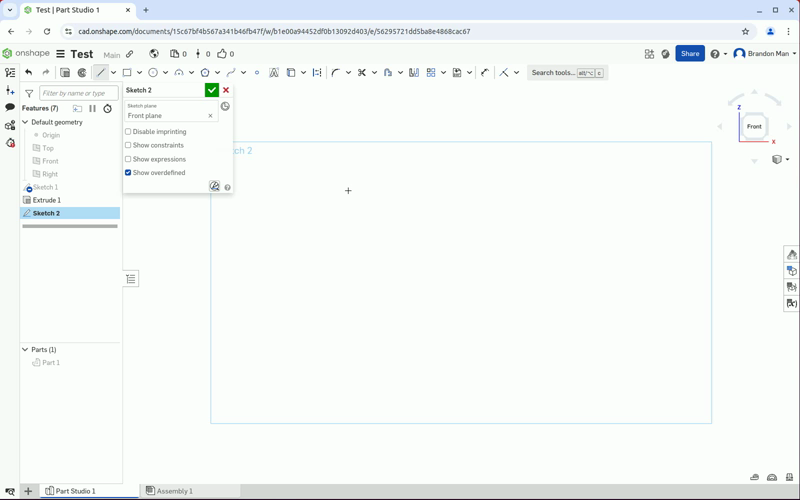
click(348, 190)
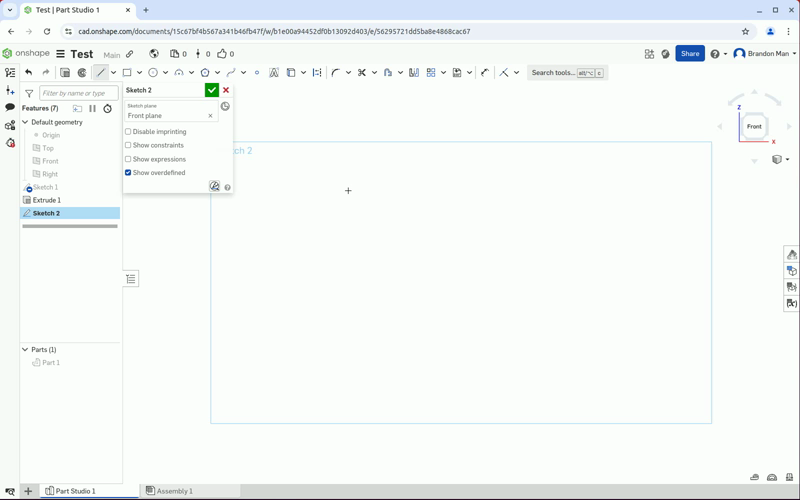
key_up(shift)
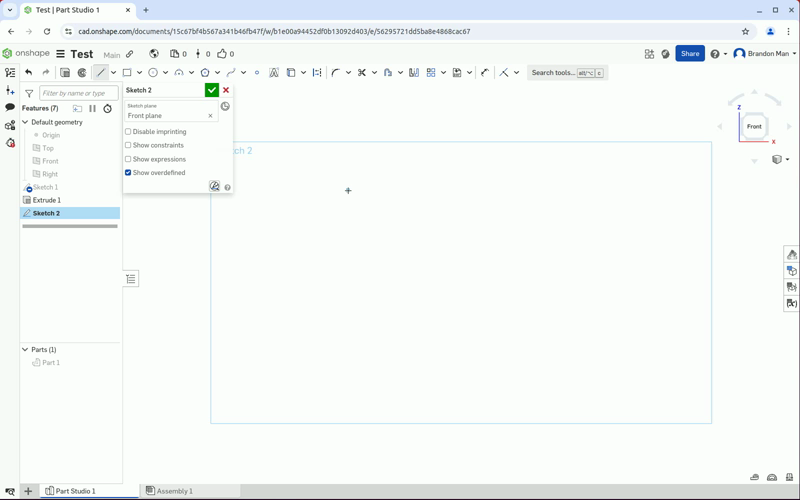
key_down(shift)
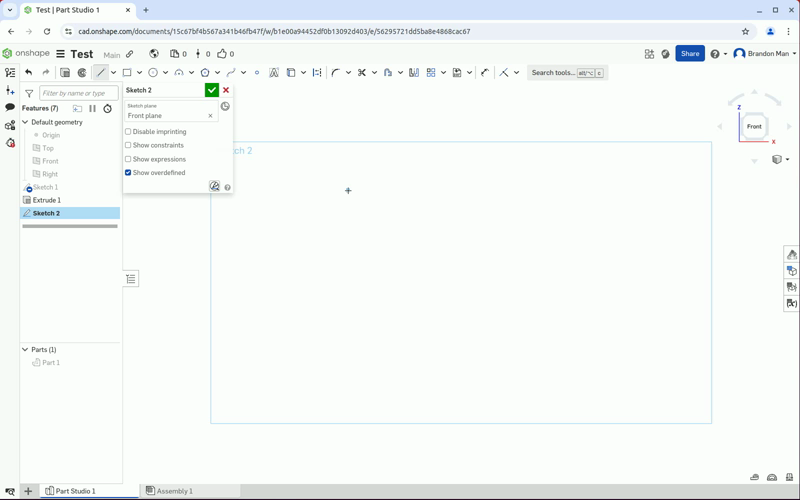
mouse_move(378, 190)
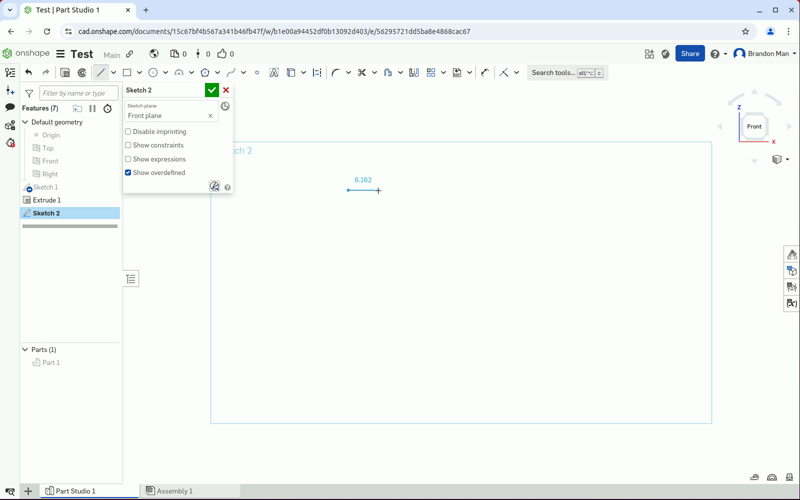
mouse_move(385, 190)
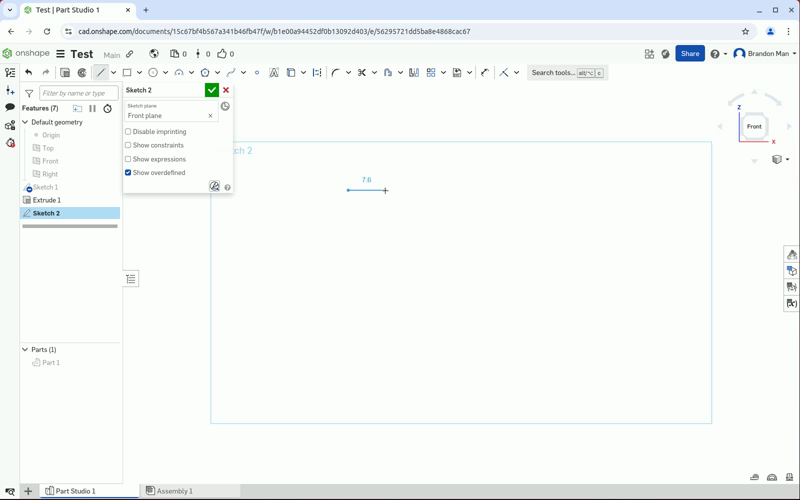
click(385, 190)
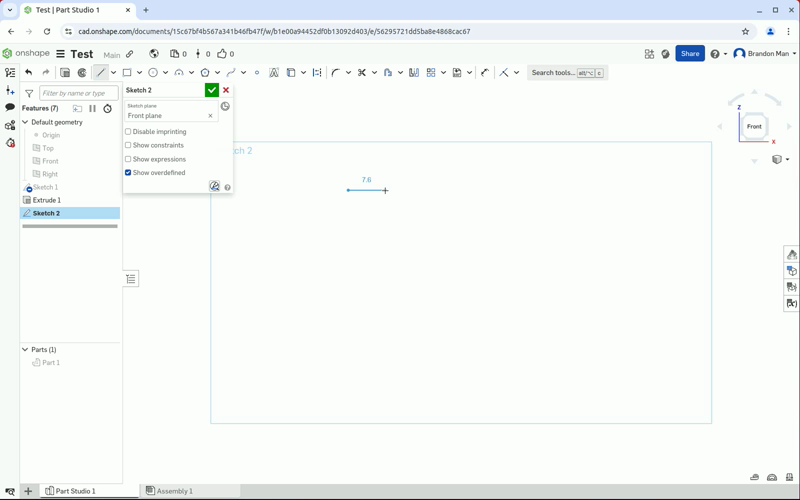
key_up(shift)
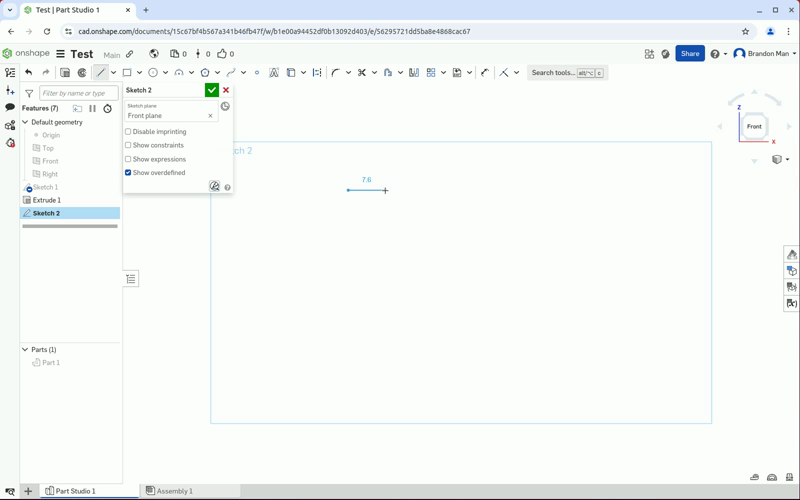
key_down(shift)
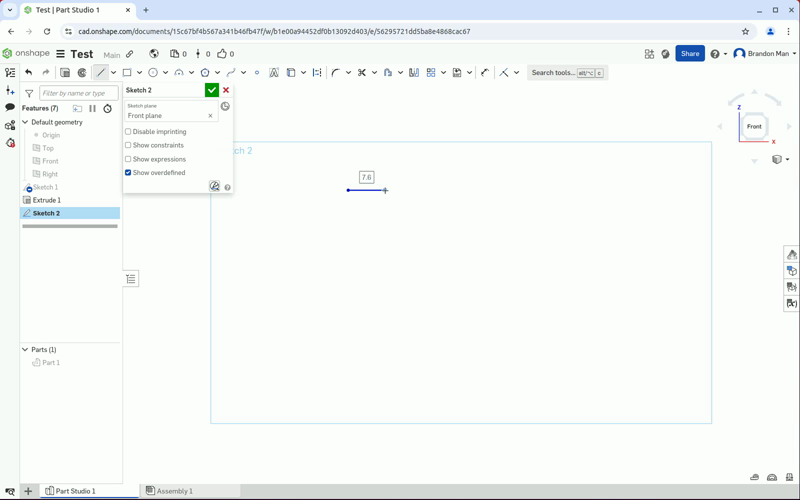
mouse_move(415, 190)
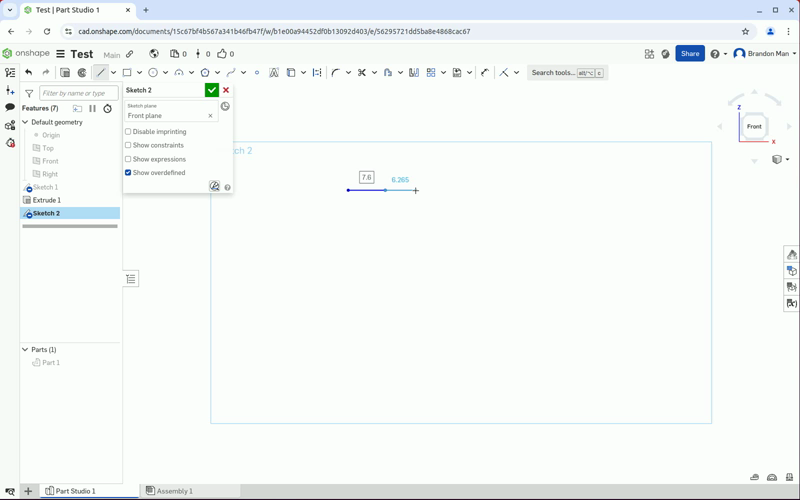
mouse_move(385, 171)
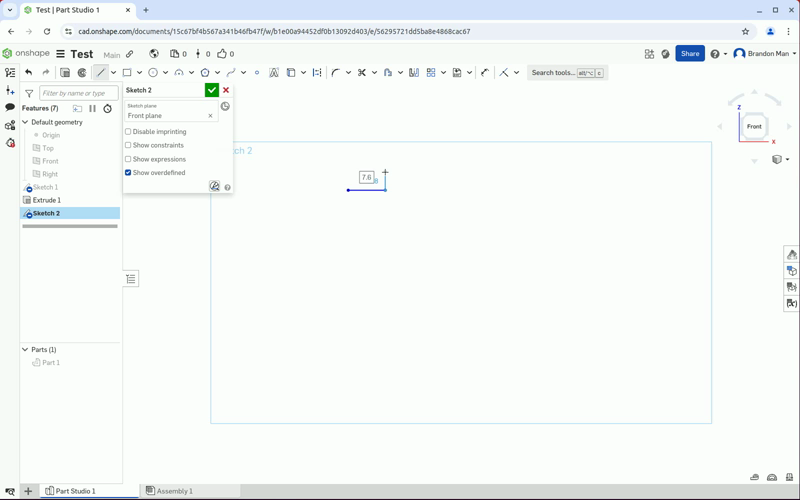
click(385, 171)
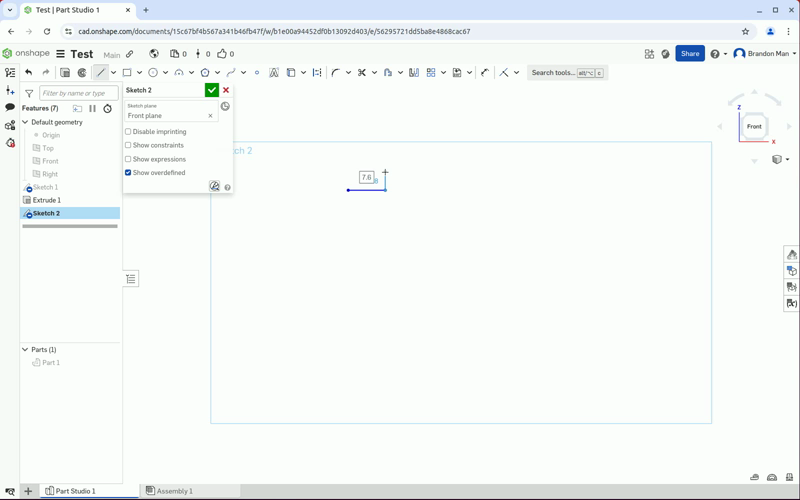
key_up(shift)
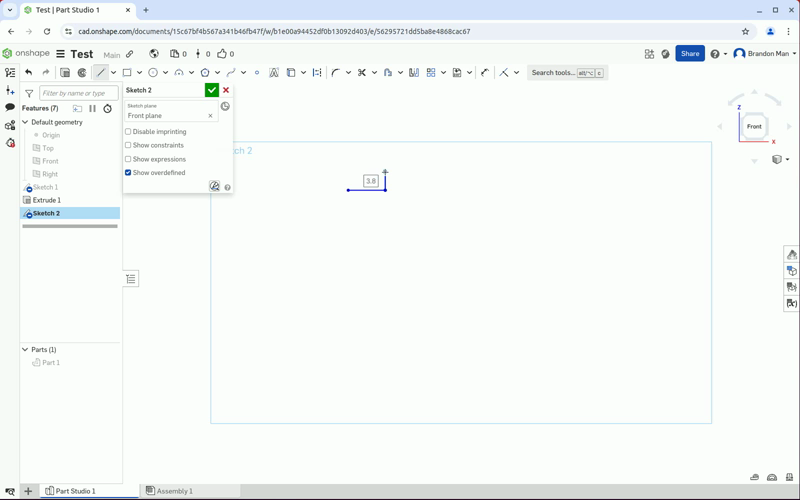
key_down(shift)
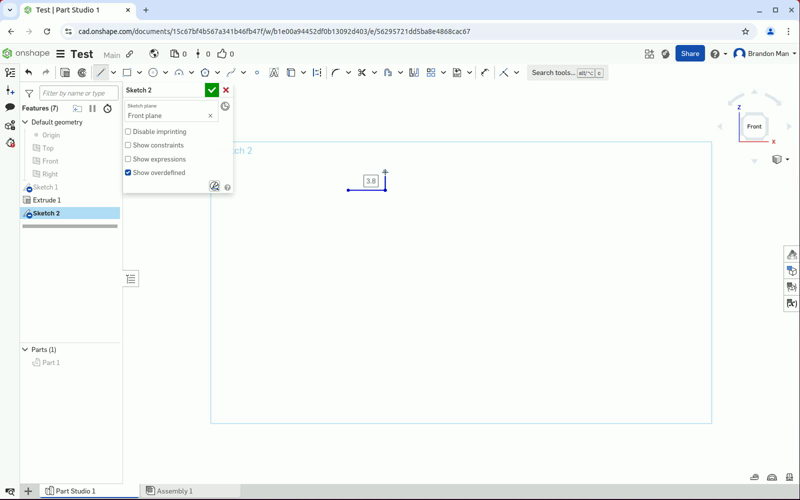
mouse_move(415, 171)
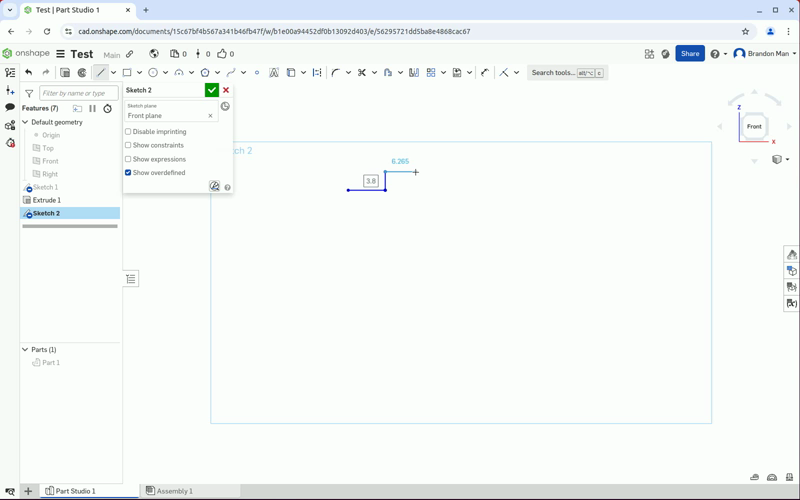
mouse_move(348, 171)
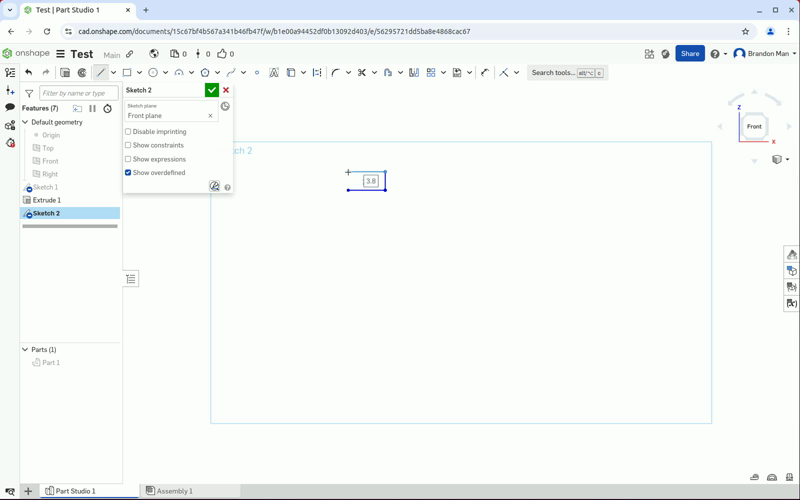
click(348, 171)
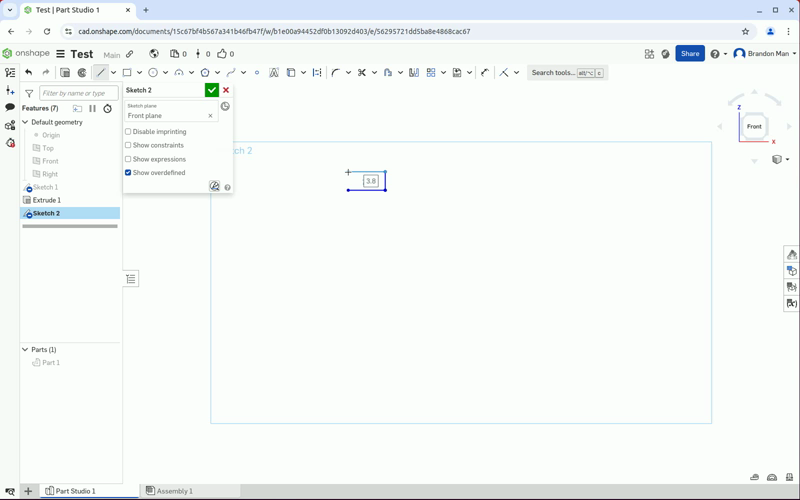
key_up(shift)
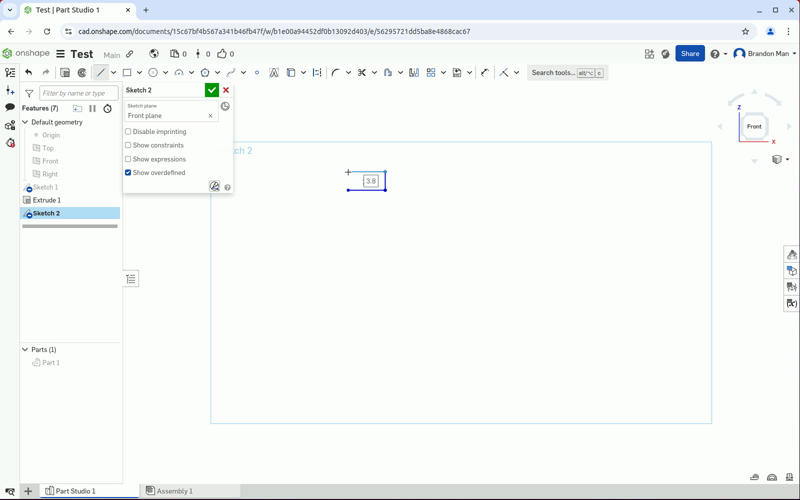
mouse_move(378, 171)
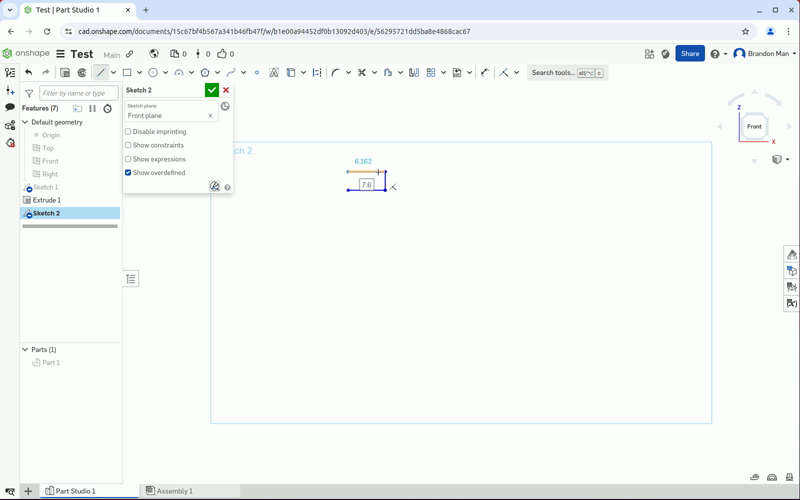
key_down(shift)
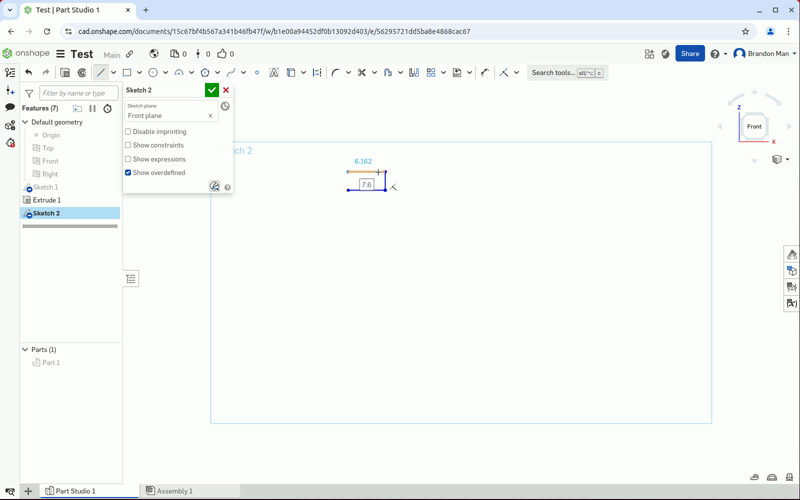
mouse_move(348, 190)
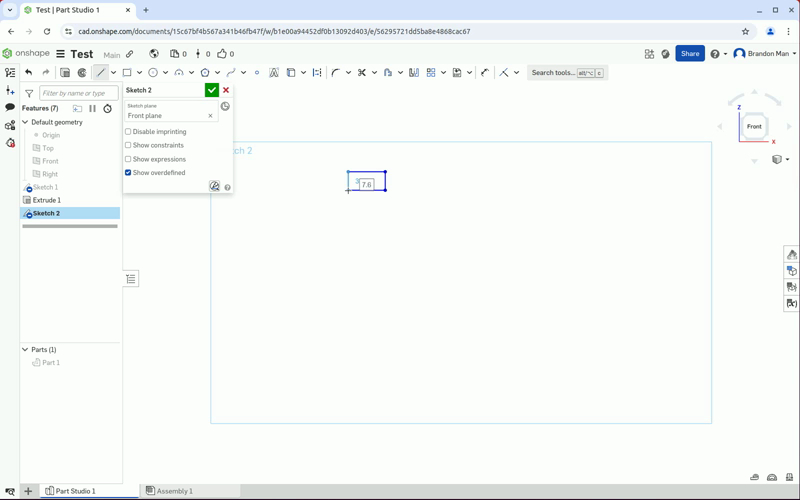
key_up(shift)
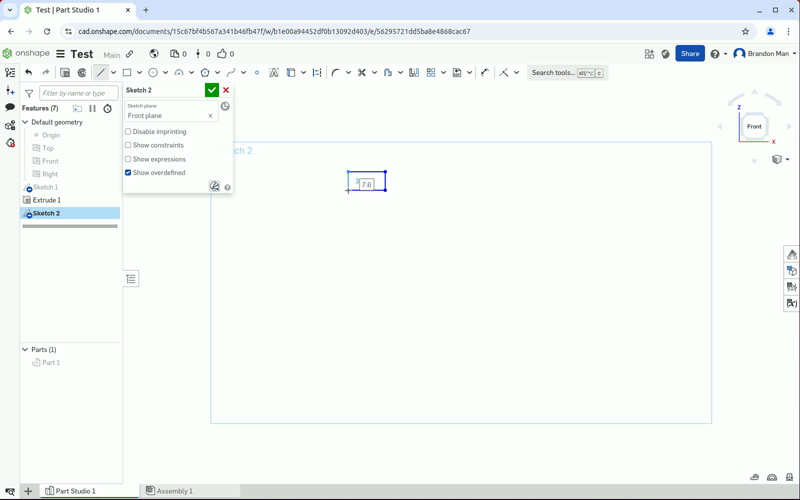
click(348, 190)
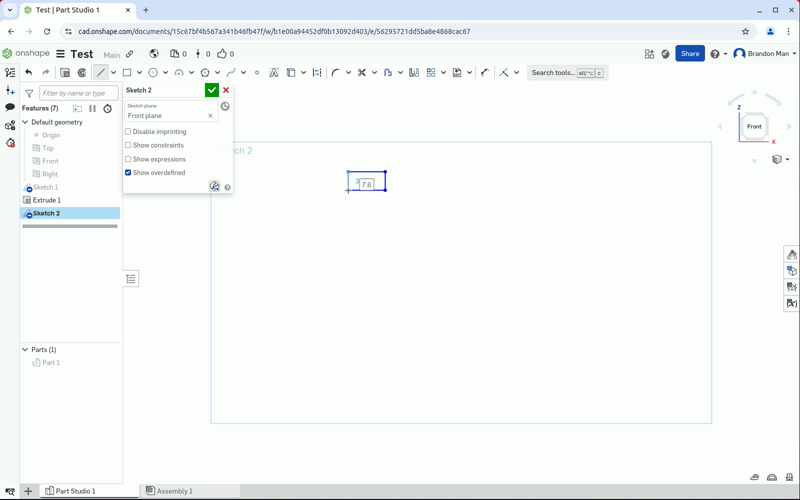
key(esc)
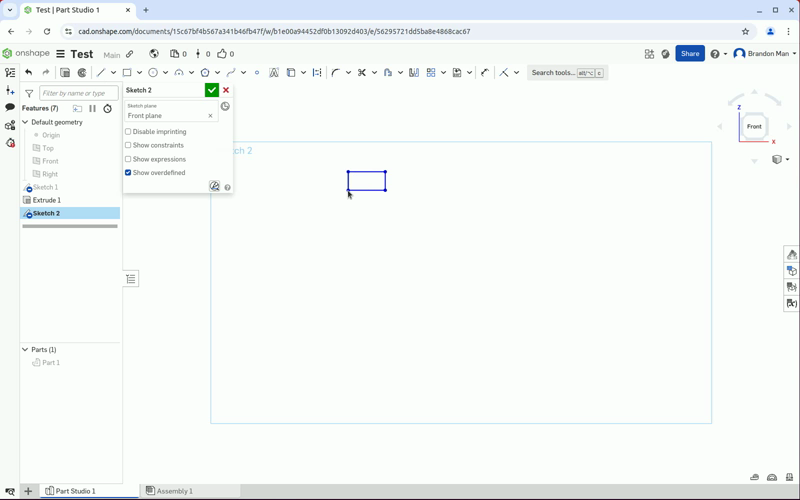
mouse_move(355, 188)
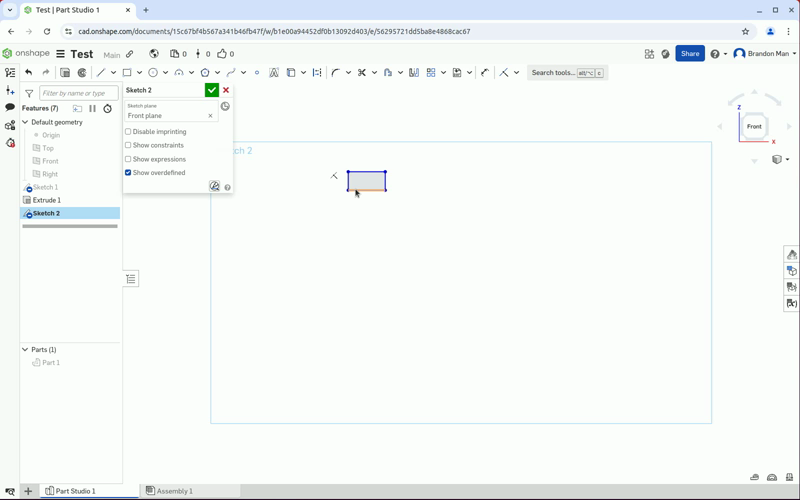
scroll(6)
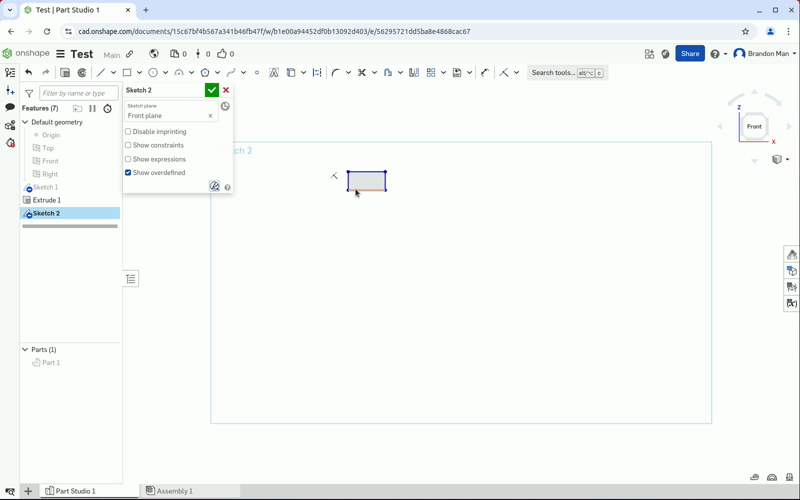
scroll(6)
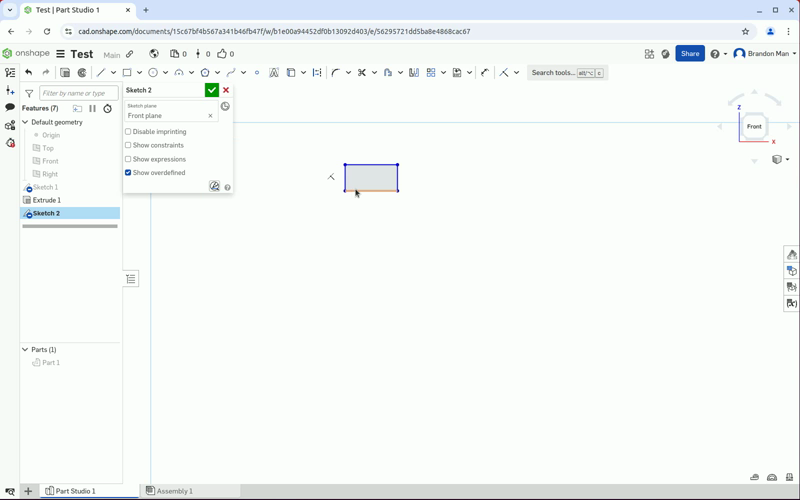
scroll(6)
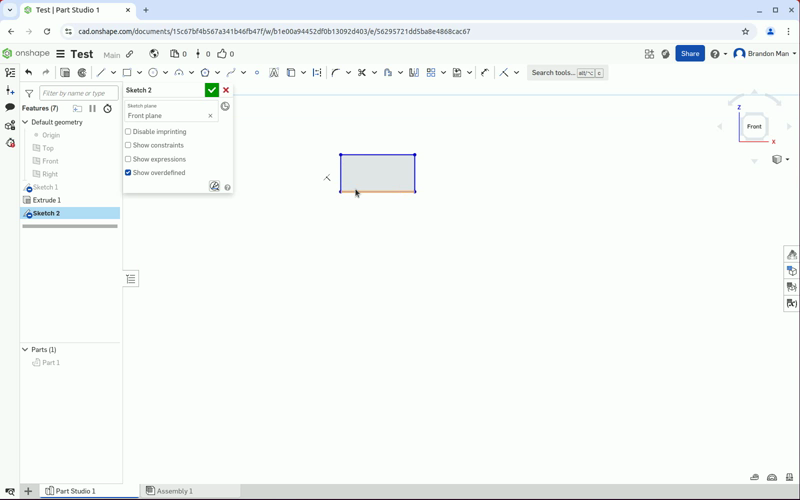
scroll(6)
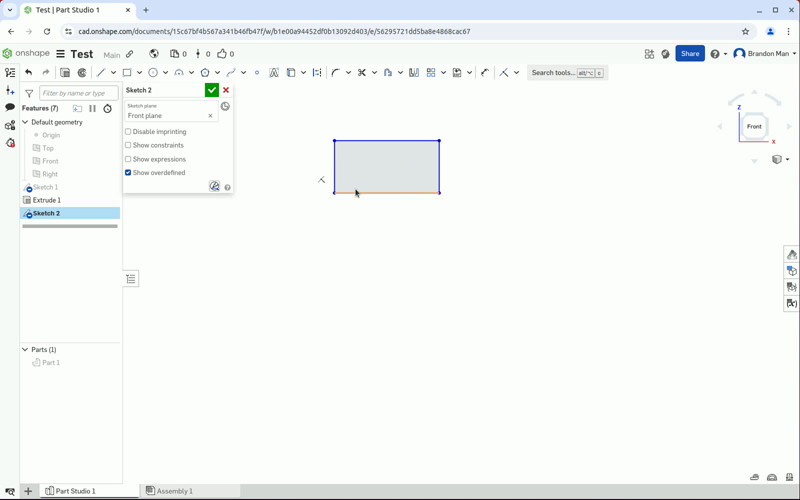
scroll(6)
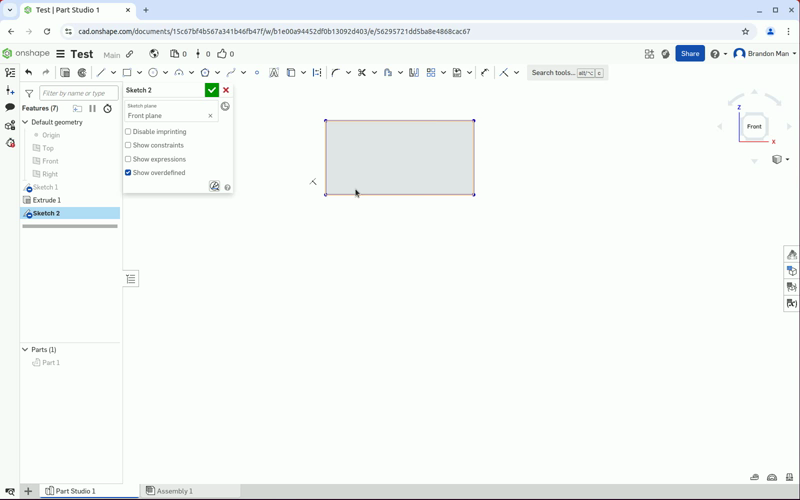
scroll(6)
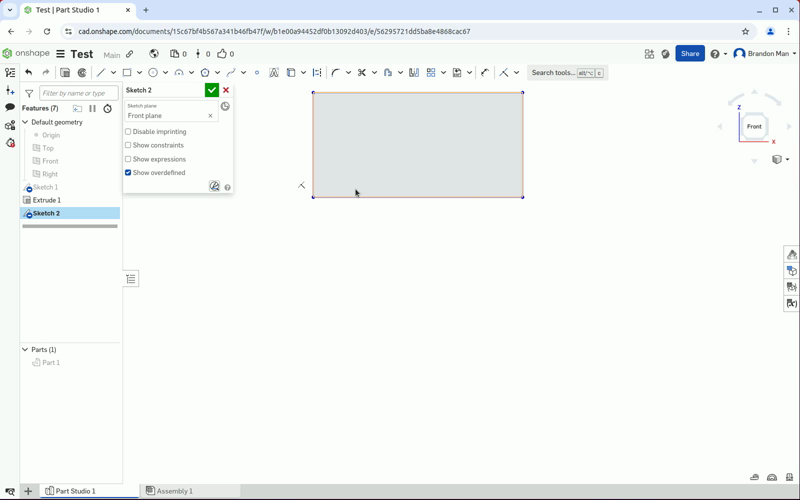
scroll(6)
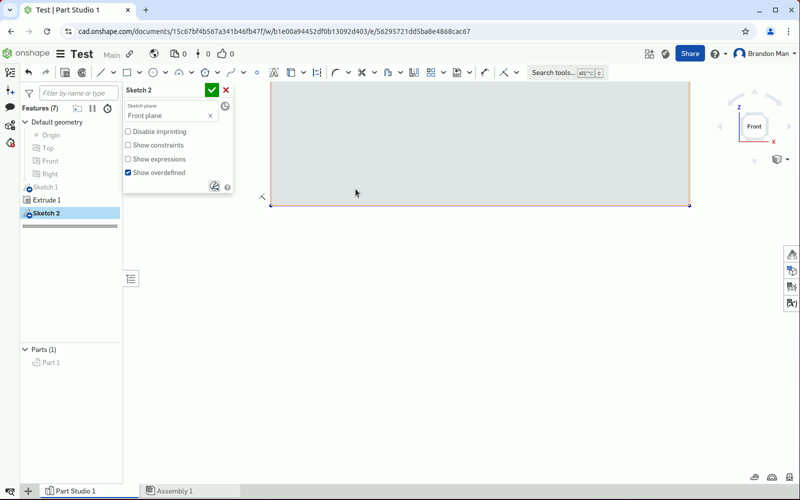
click(355, 188)
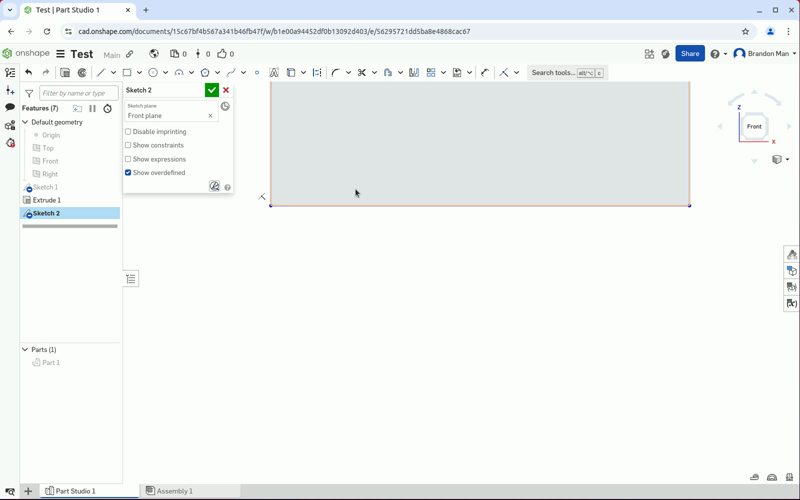
scroll(-6)
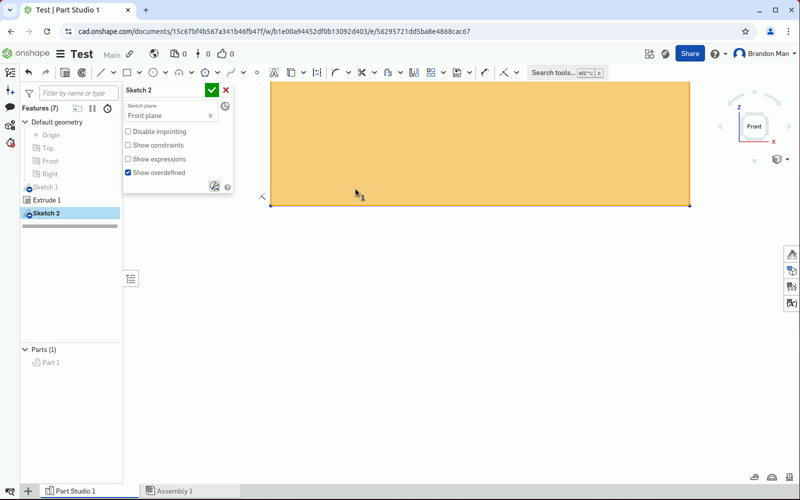
scroll(-6)
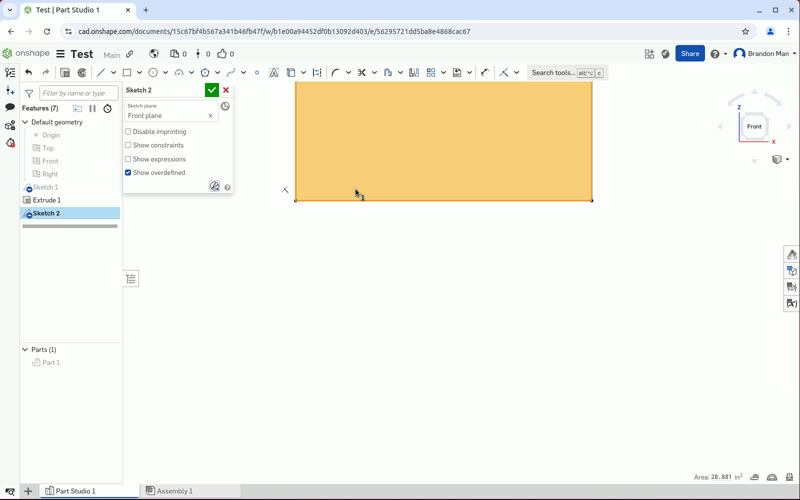
scroll(-6)
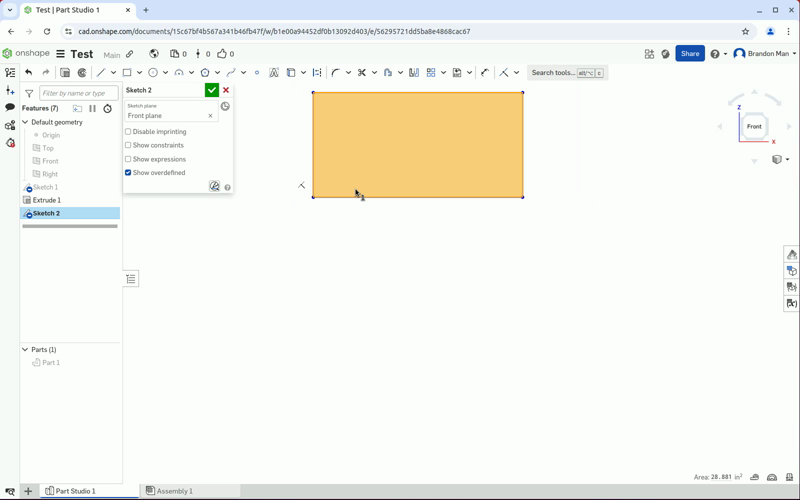
scroll(-6)
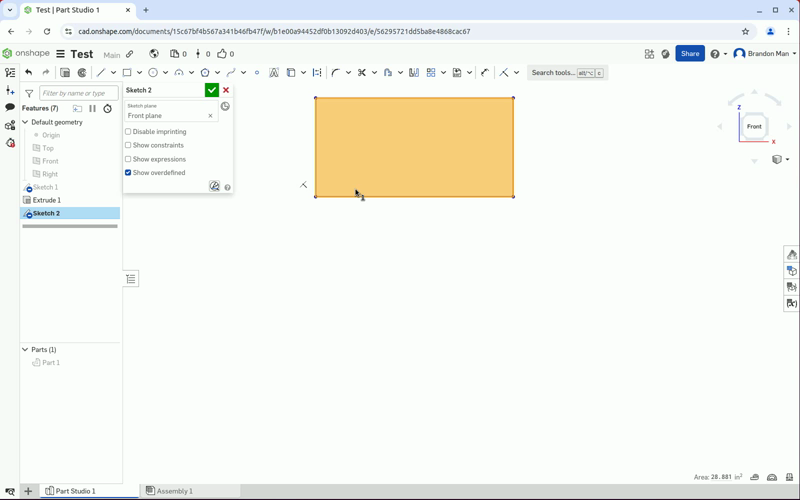
scroll(-6)
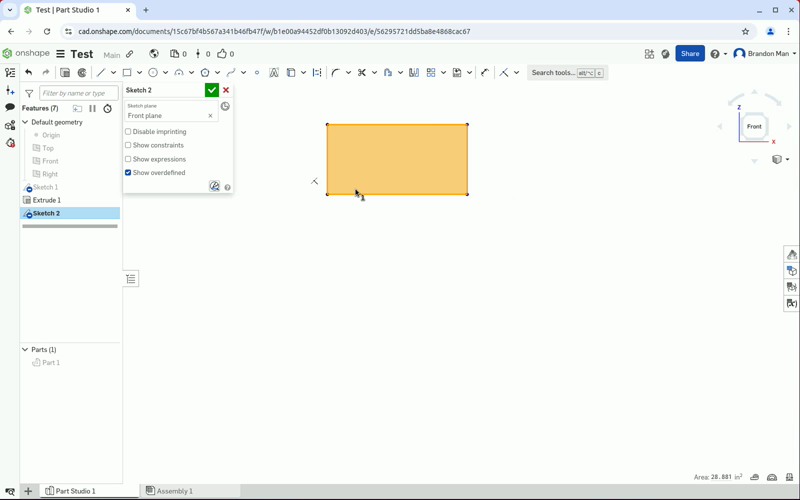
scroll(-6)
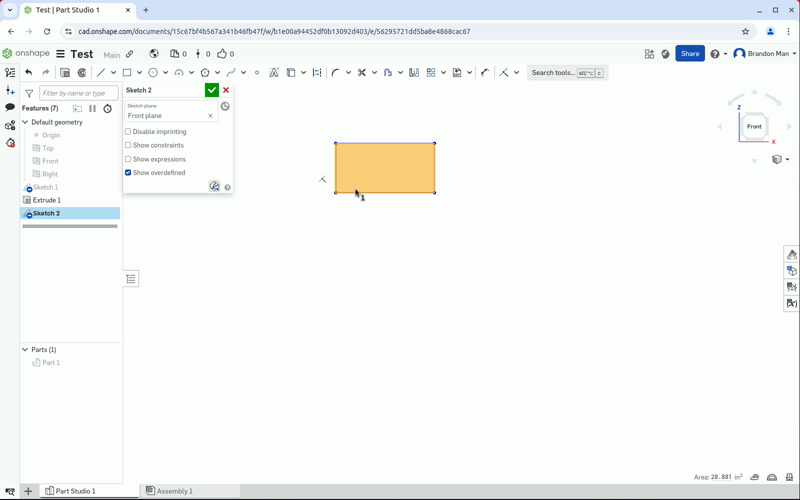
scroll(-6)
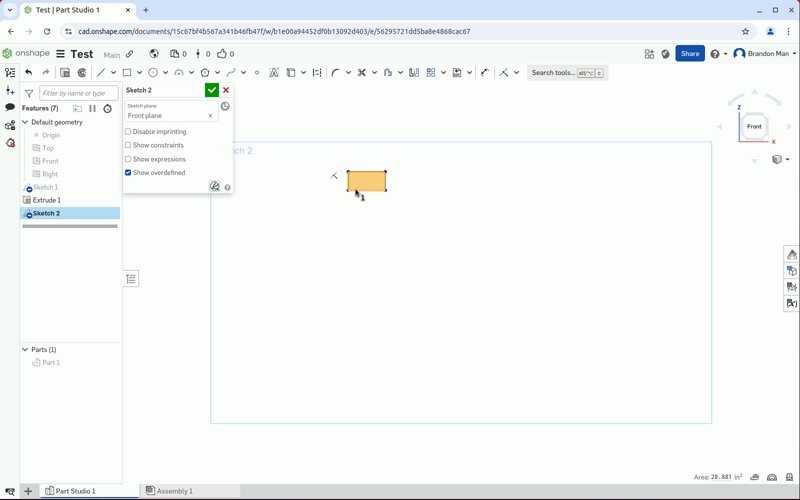
mouse_move(73, 352)
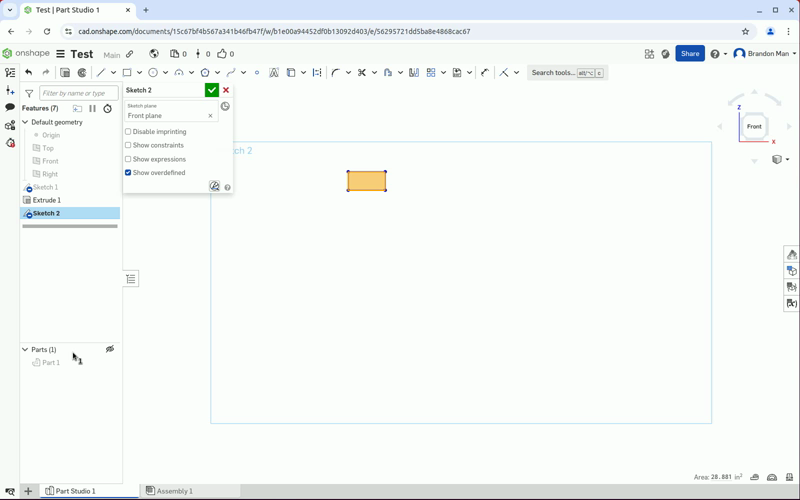
key(shift+y)
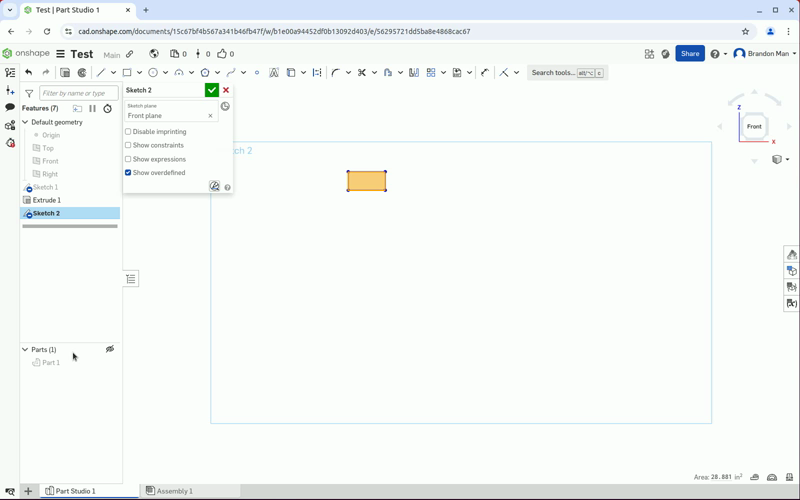
key(shift+e)
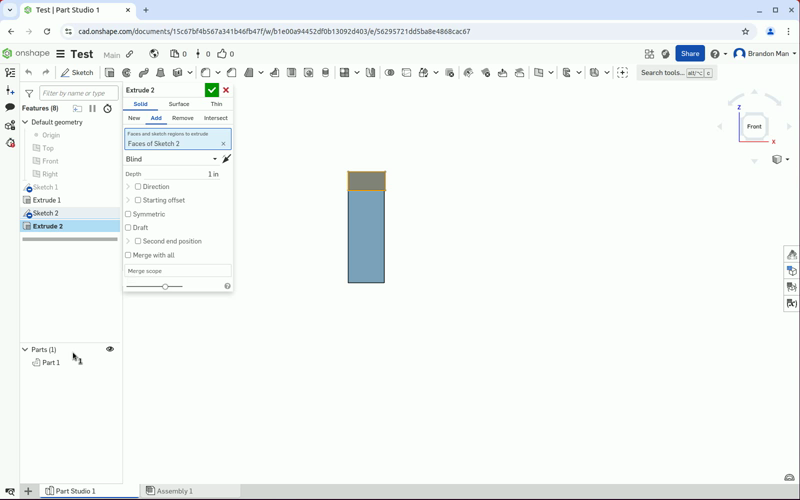
mouse_move(143, 106)
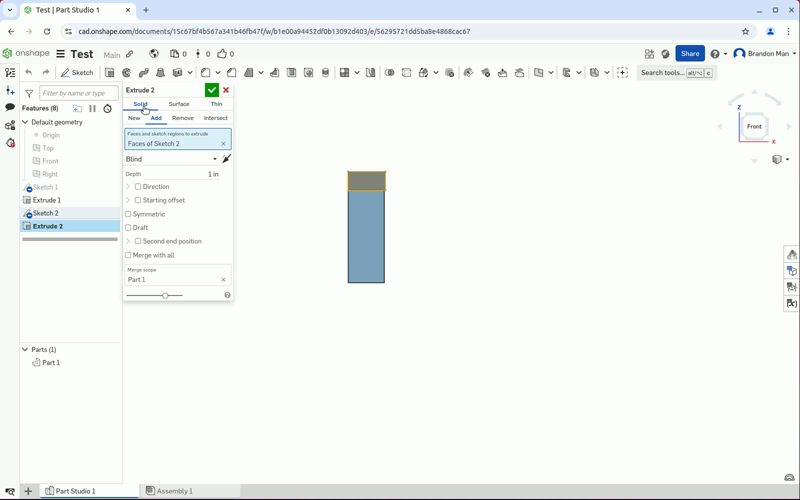
click(143, 106)
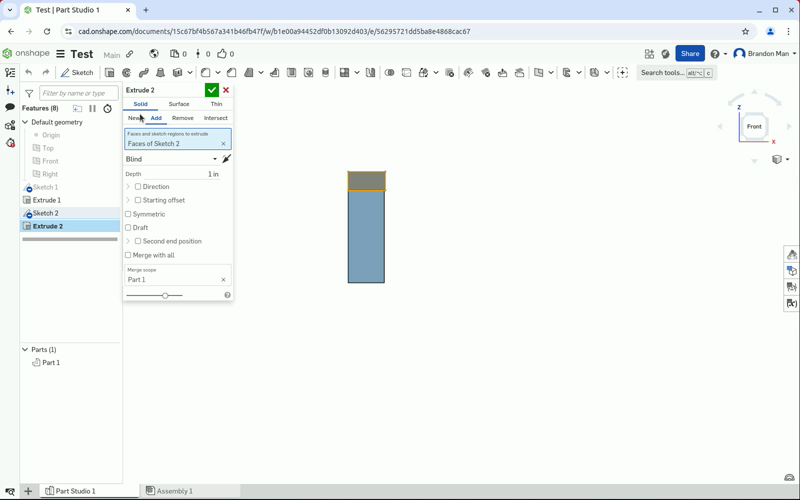
mouse_move(137, 120)
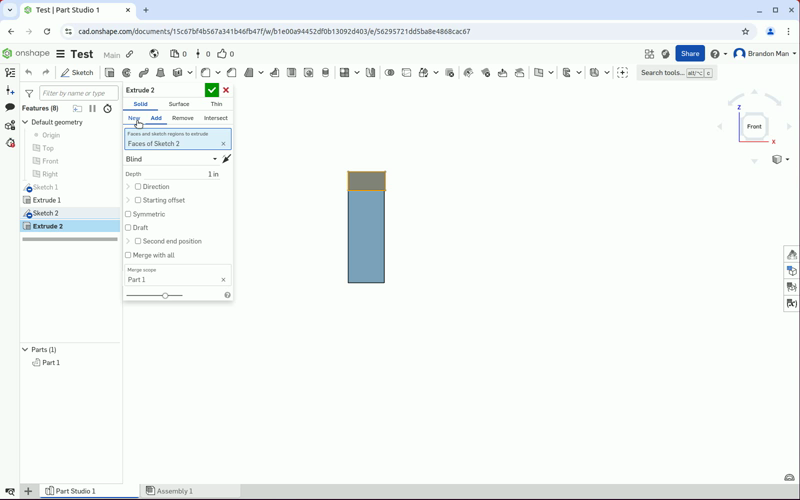
click(137, 120)
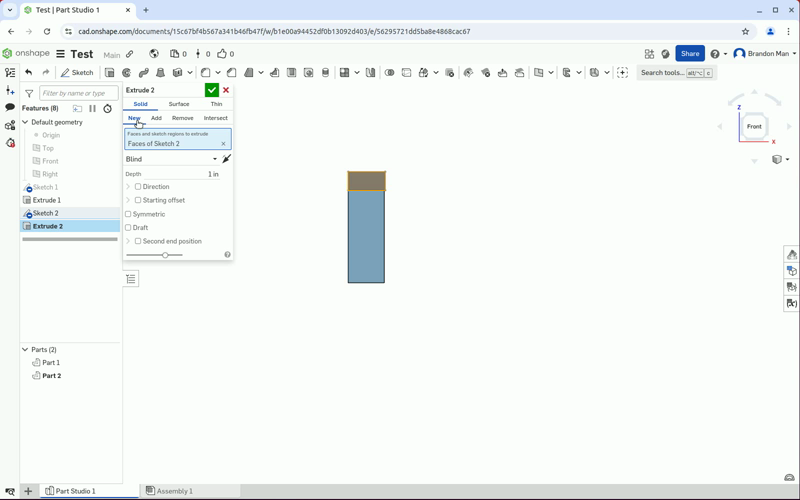
key(tab, 4)
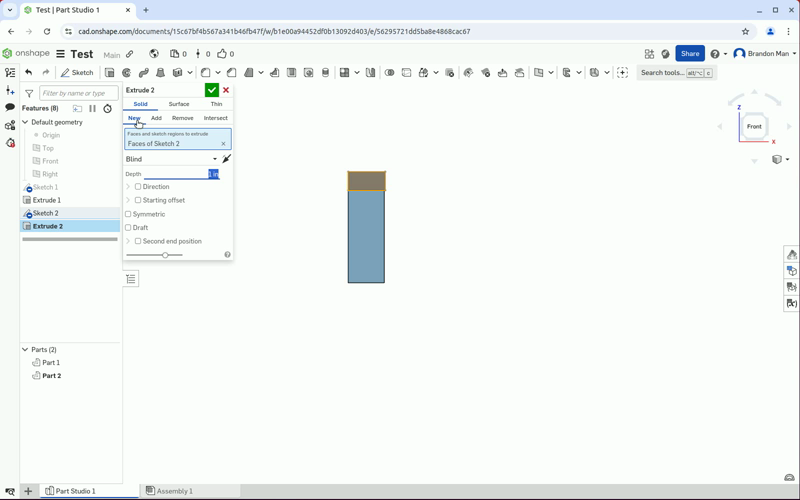
text(8.666)
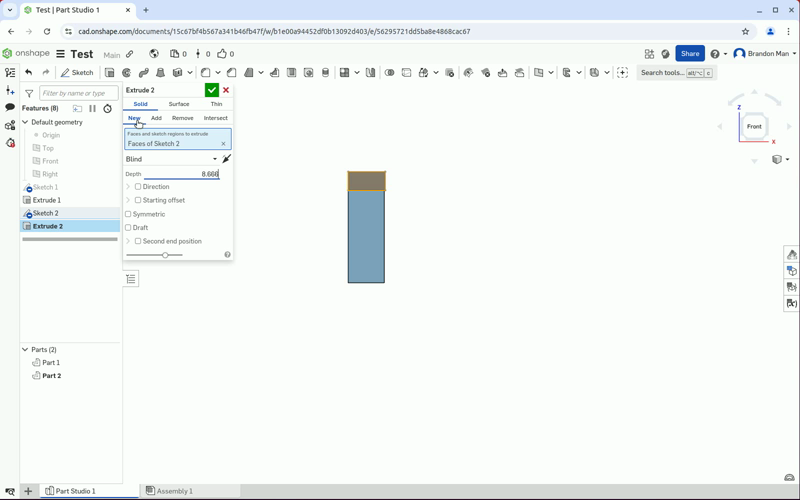
key(enter)
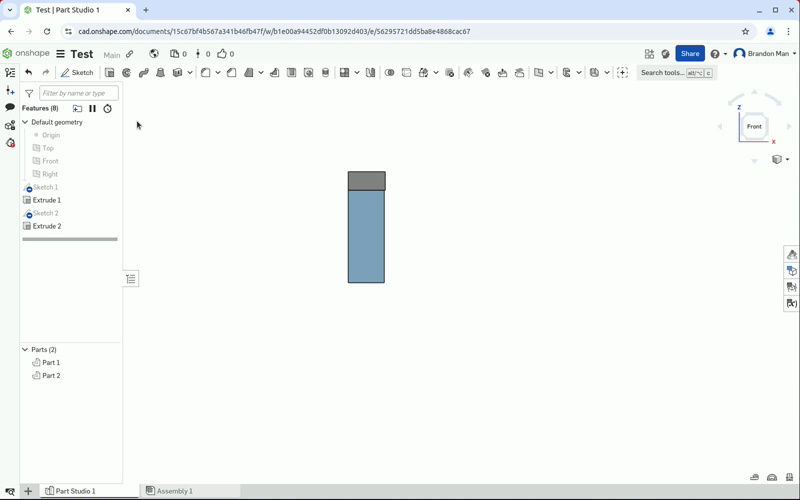
key(shift+h)
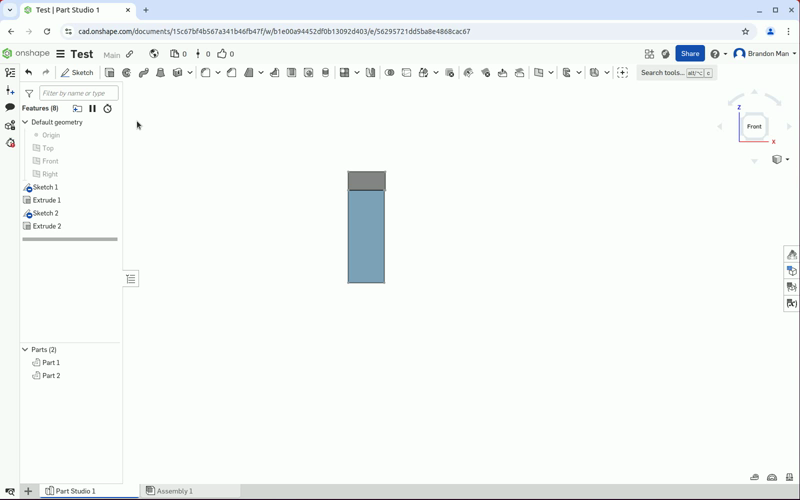
key(shift+h)
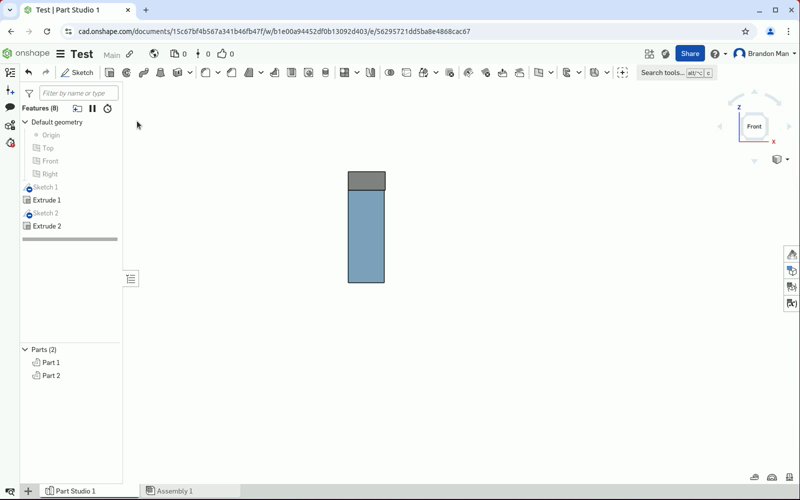
mouse_move(73, 189)
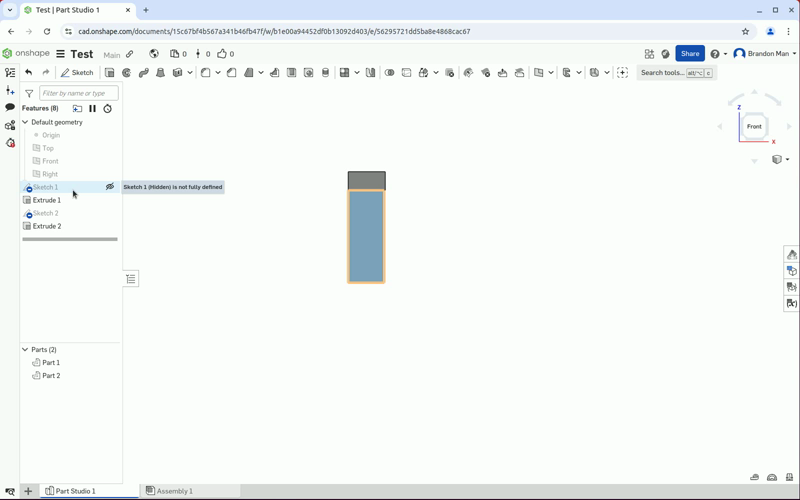
click(73, 189)
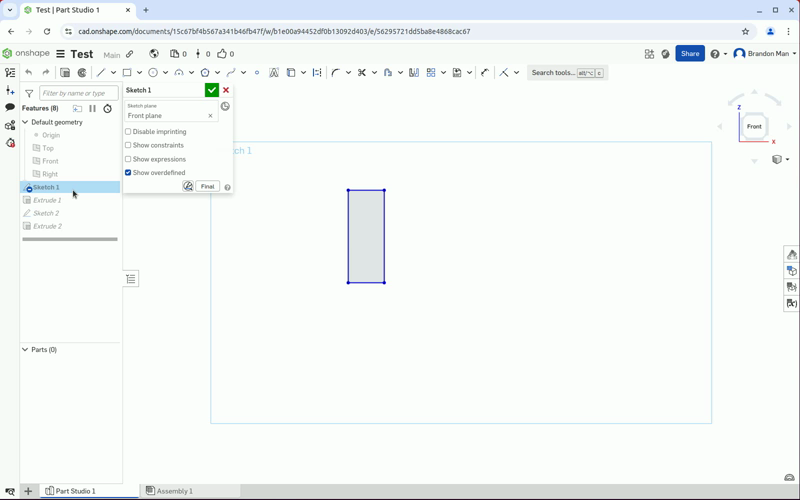
mouse_move(229, 92)
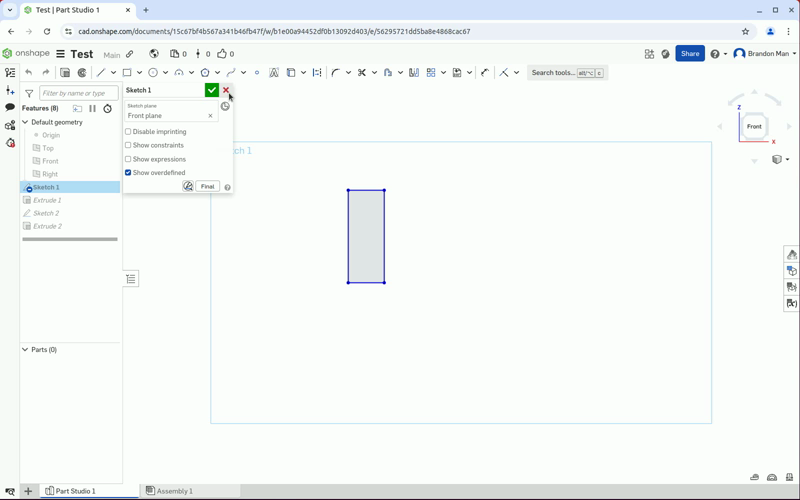
click(229, 92)
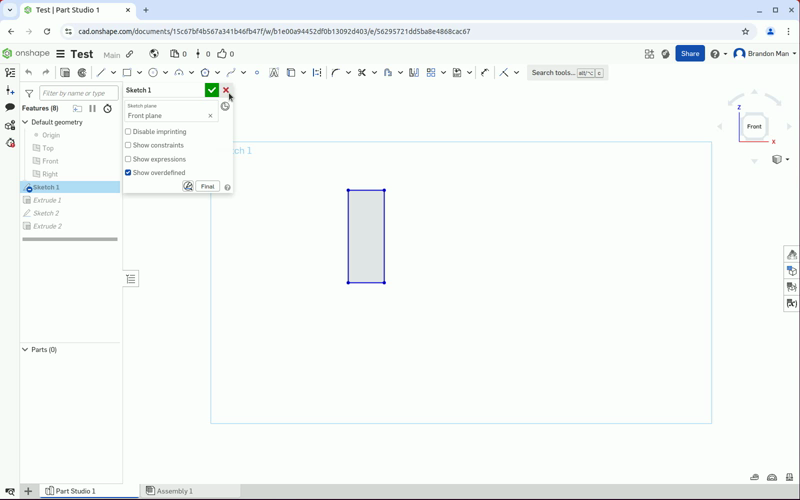
key(shift+s)
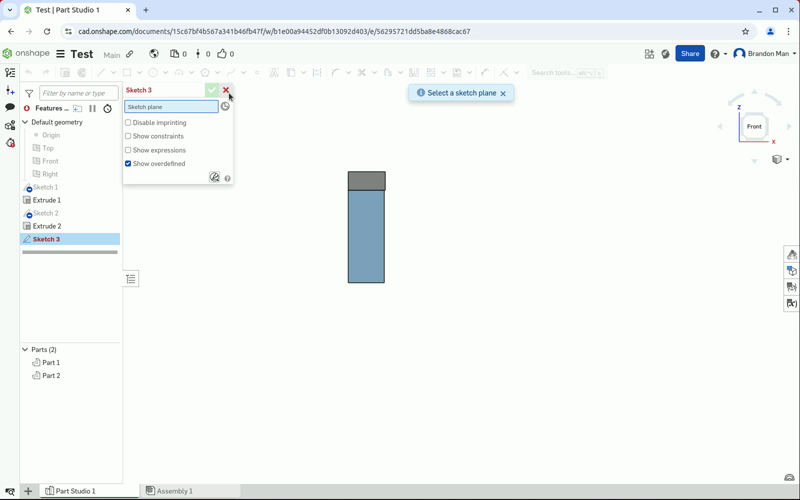
mouse_move(73, 163)
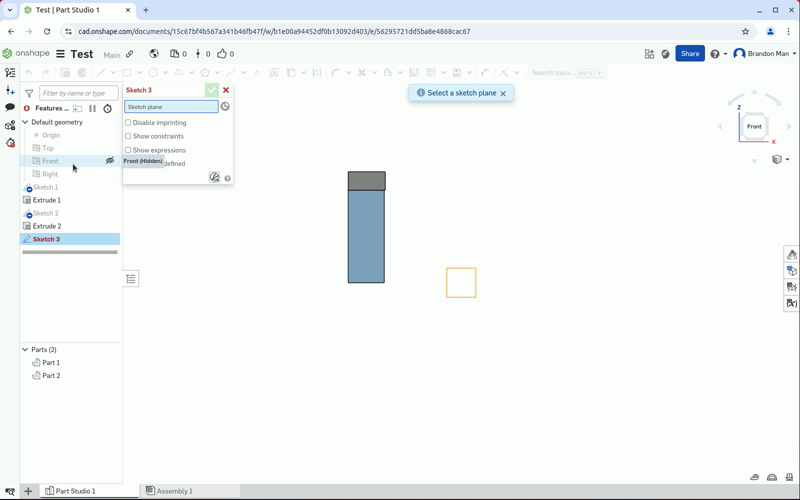
click(73, 163)
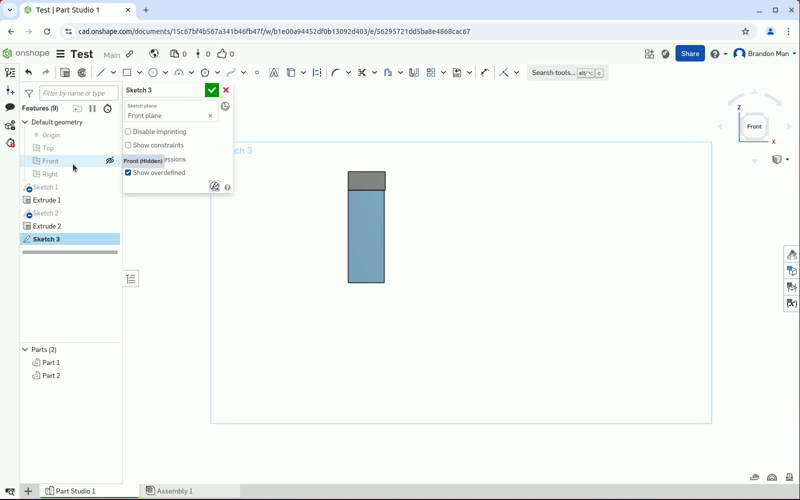
mouse_move(73, 352)
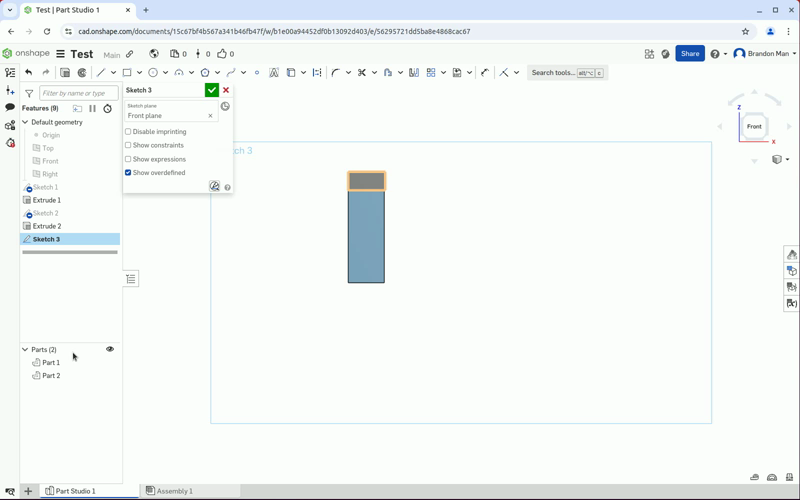
key(y)
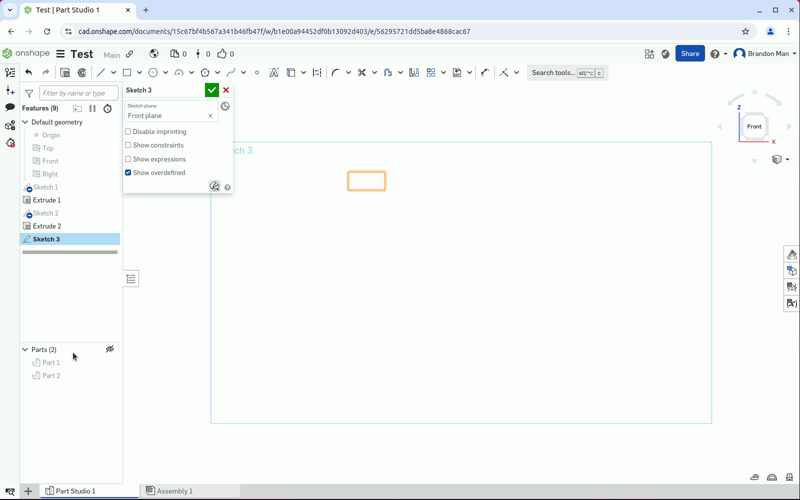
key(l)
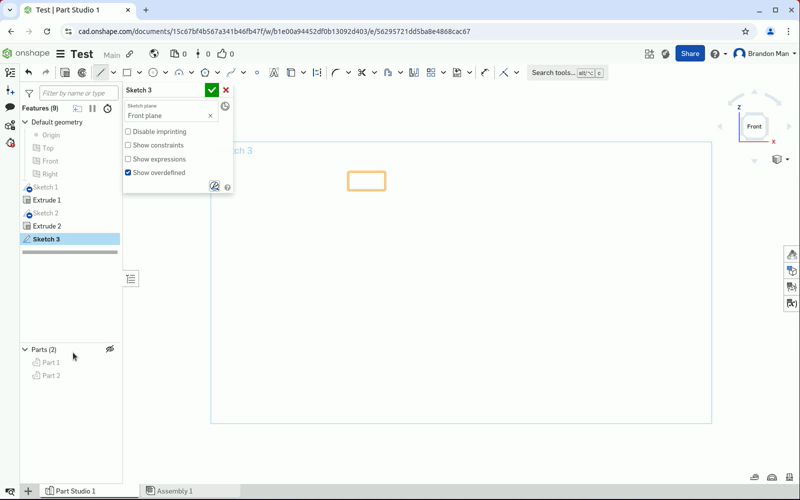
key_down(shift)
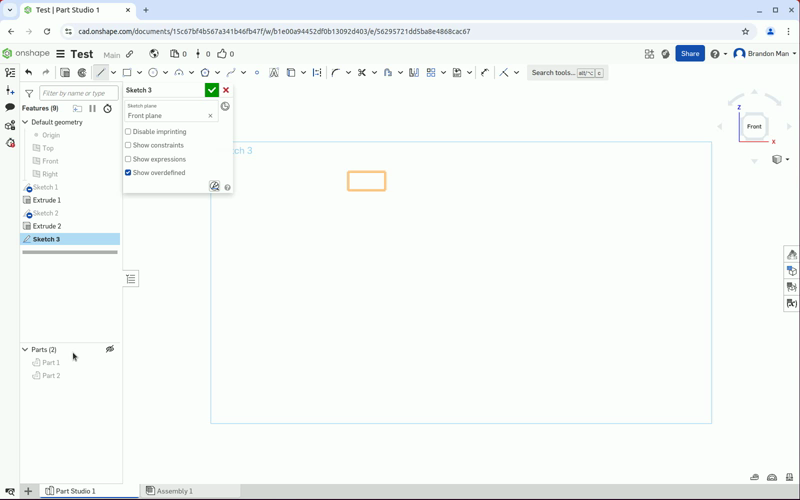
mouse_move(500, 361)
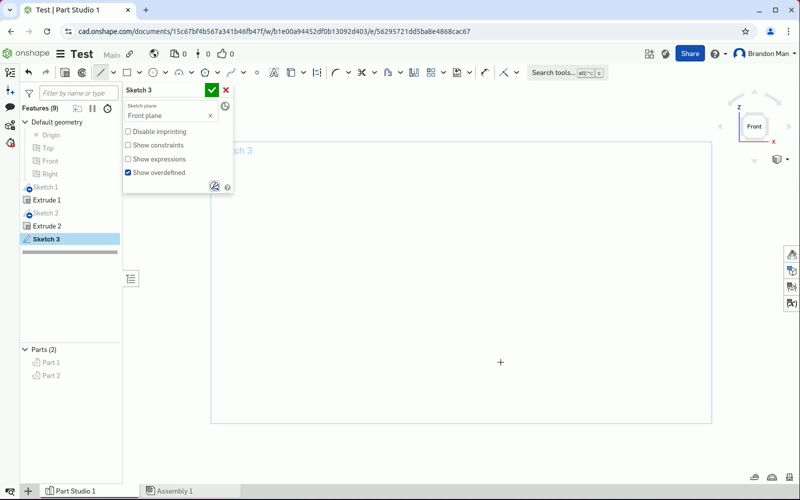
click(500, 361)
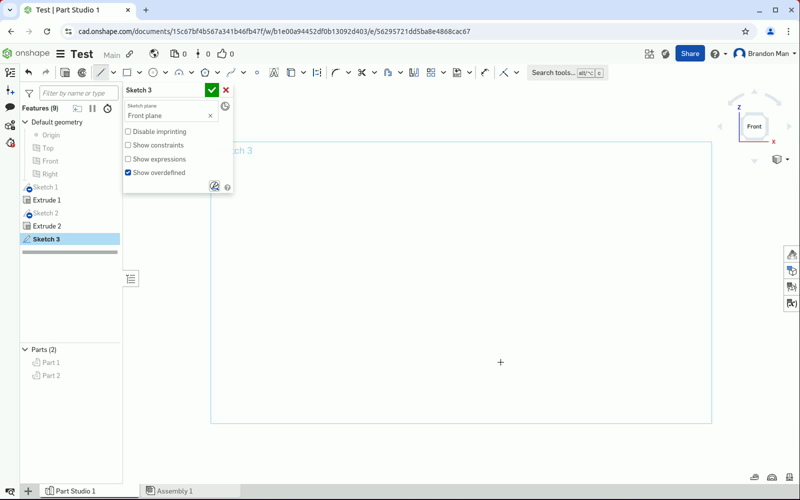
key_up(shift)
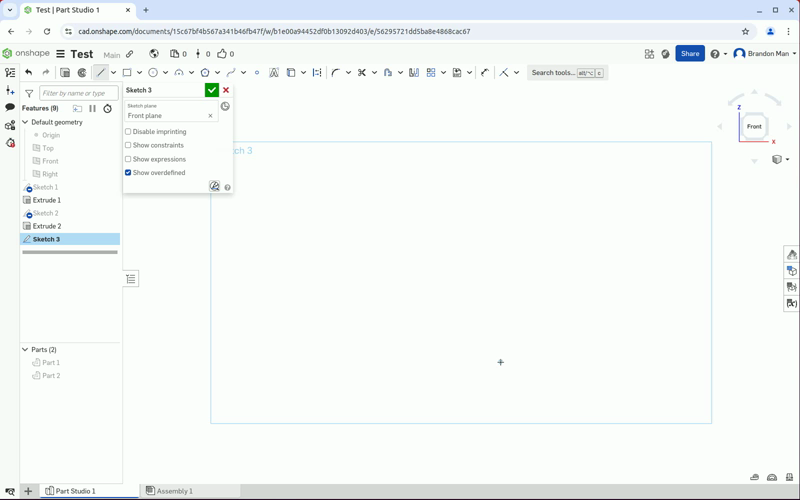
key_down(shift)
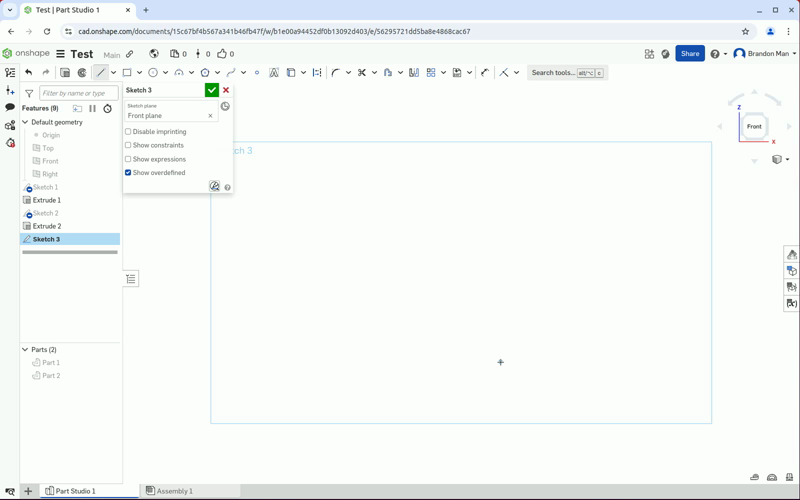
mouse_move(566, 361)
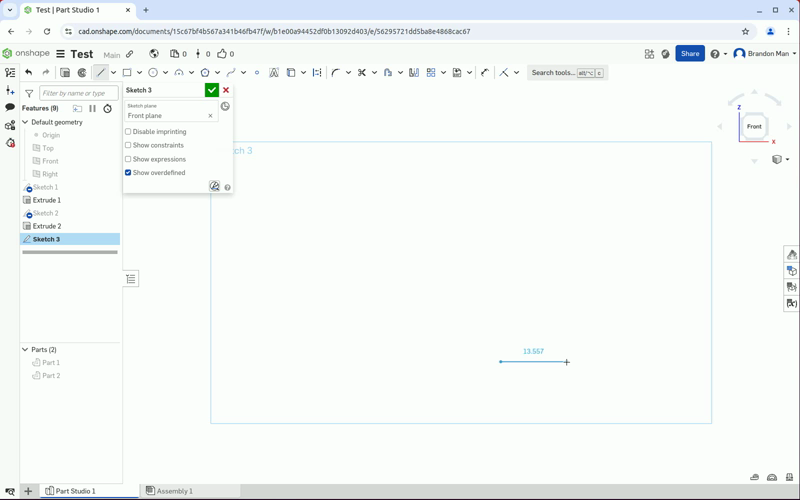
click(566, 361)
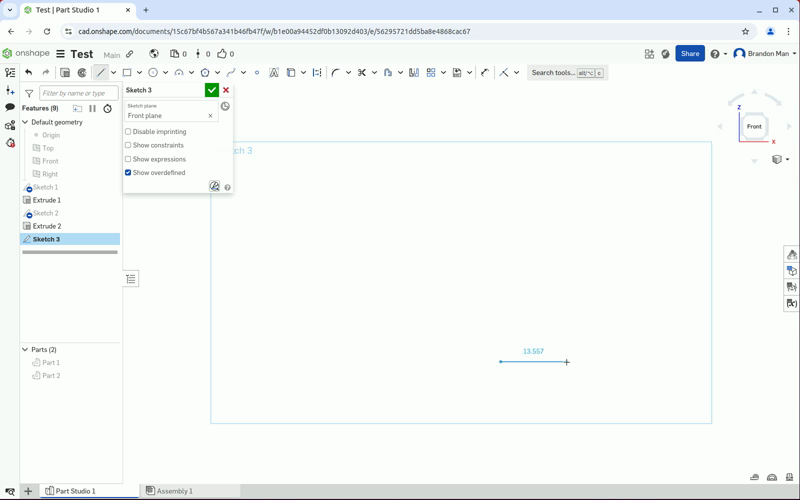
key_up(shift)
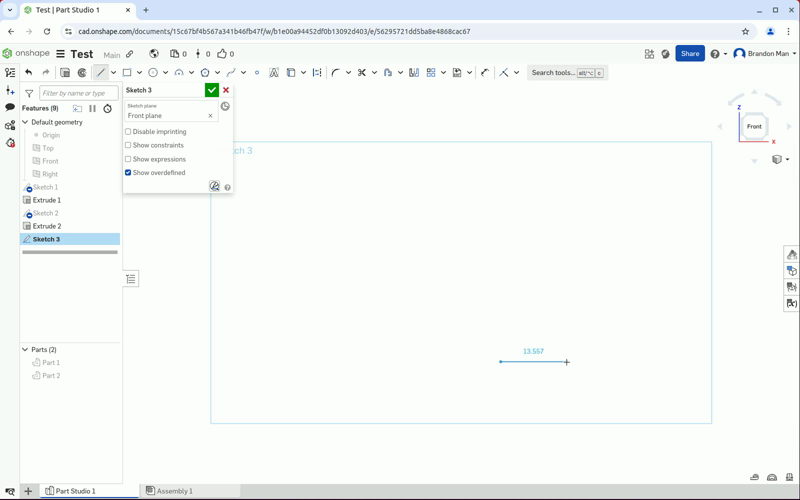
key_down(shift)
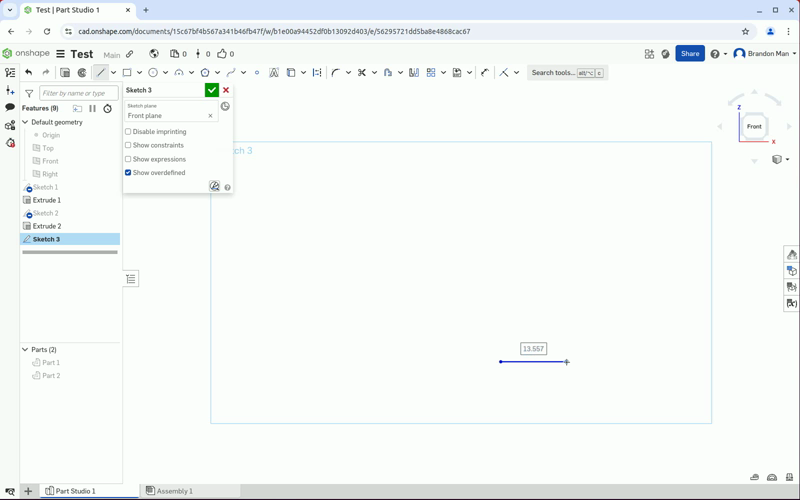
mouse_move(566, 282)
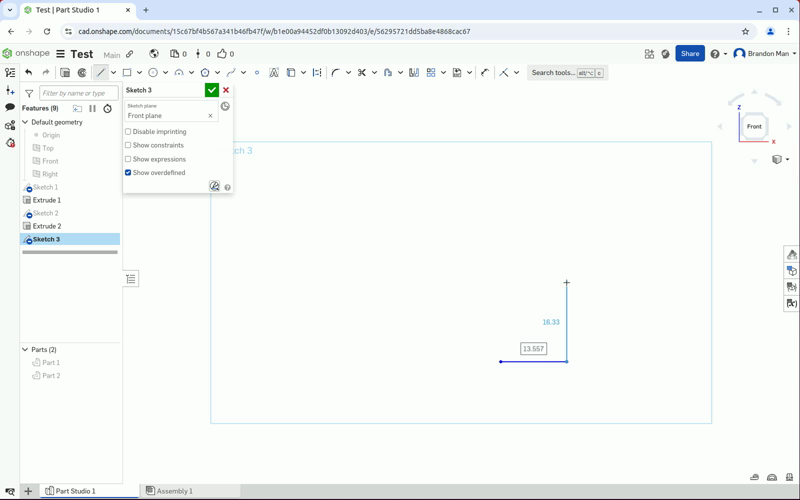
click(566, 282)
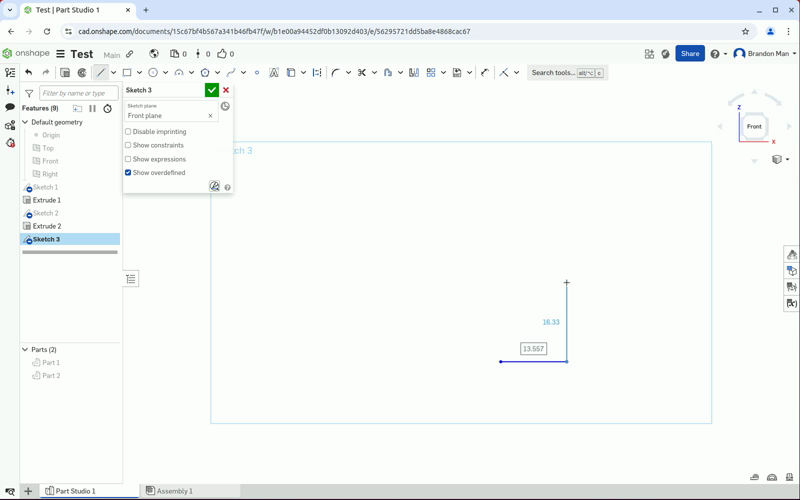
key_up(shift)
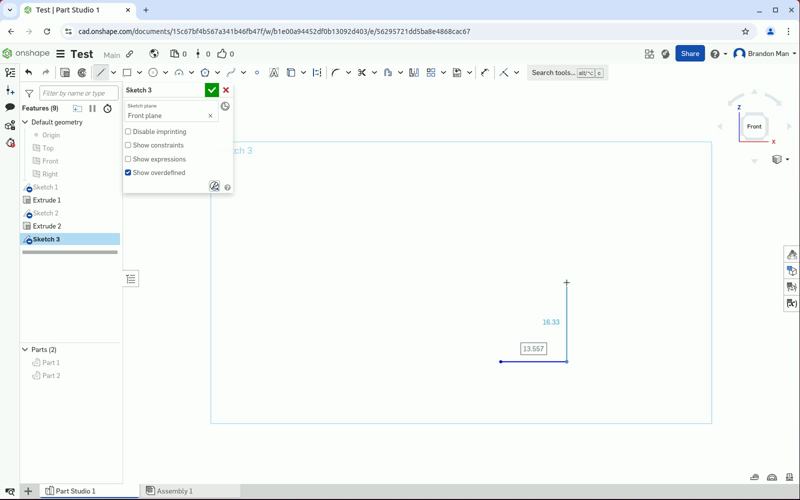
key_down(shift)
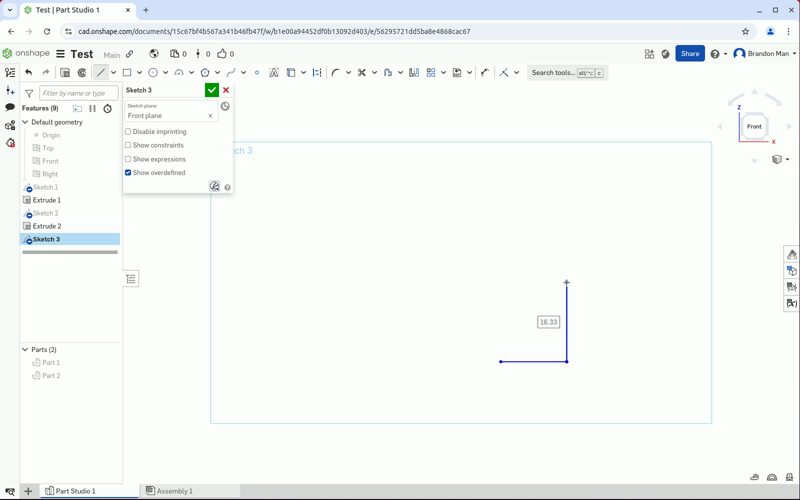
mouse_move(589, 282)
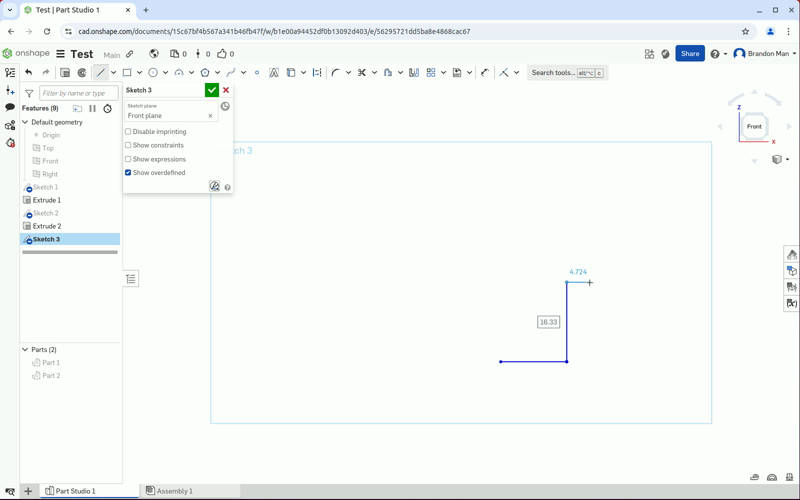
mouse_move(556, 266)
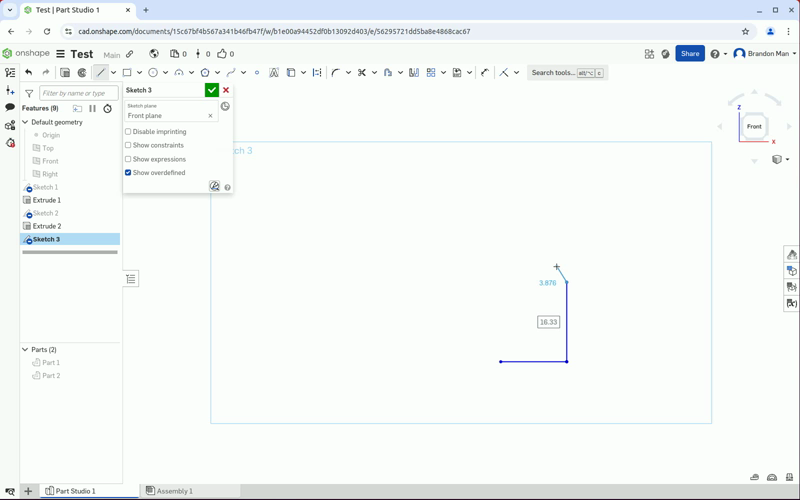
click(556, 266)
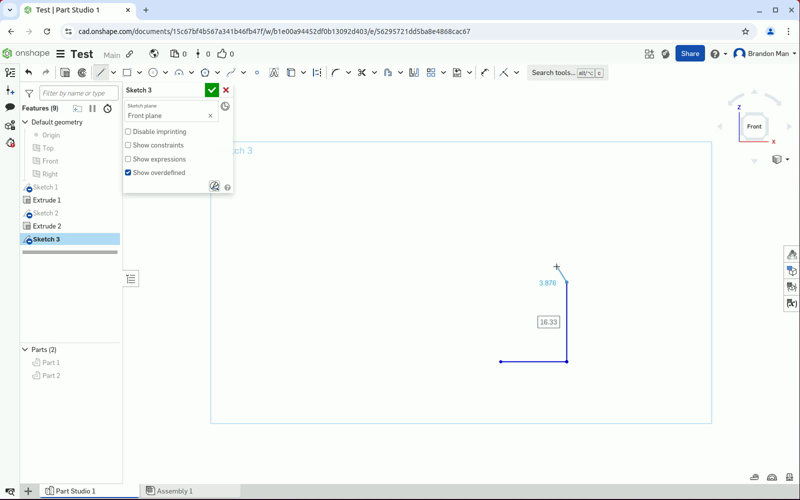
key_up(shift)
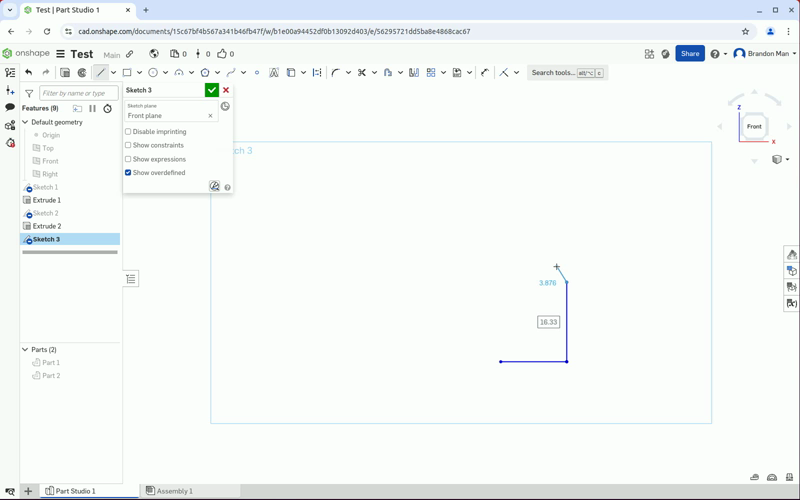
key_down(shift)
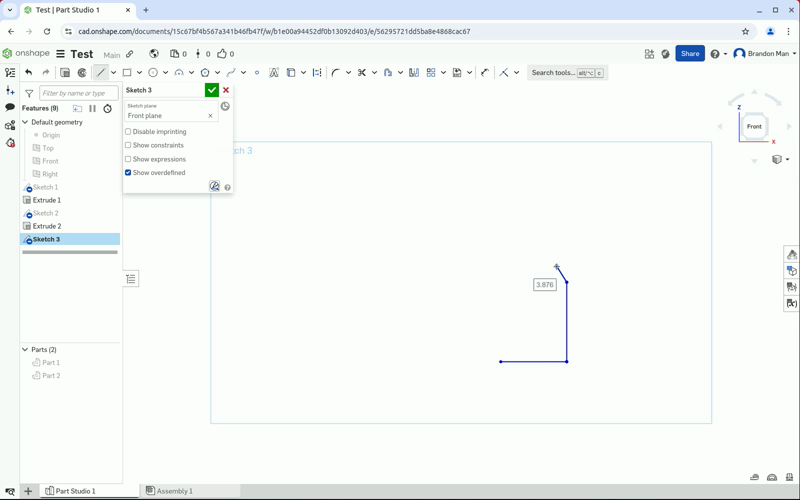
mouse_move(586, 266)
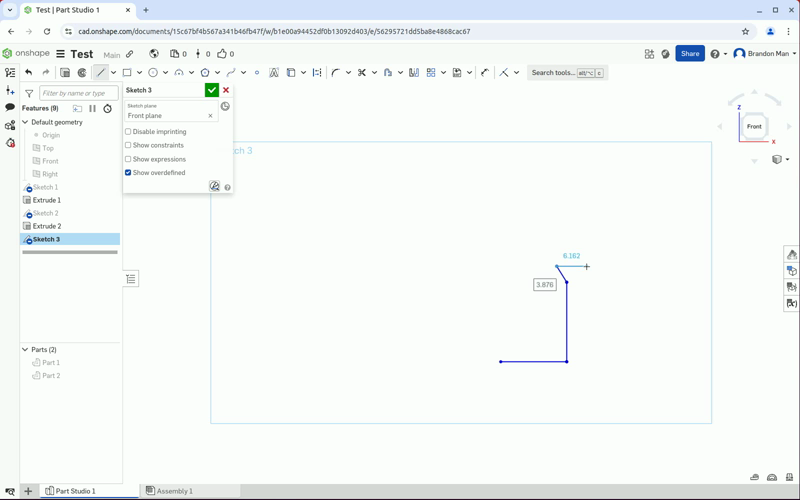
mouse_move(509, 266)
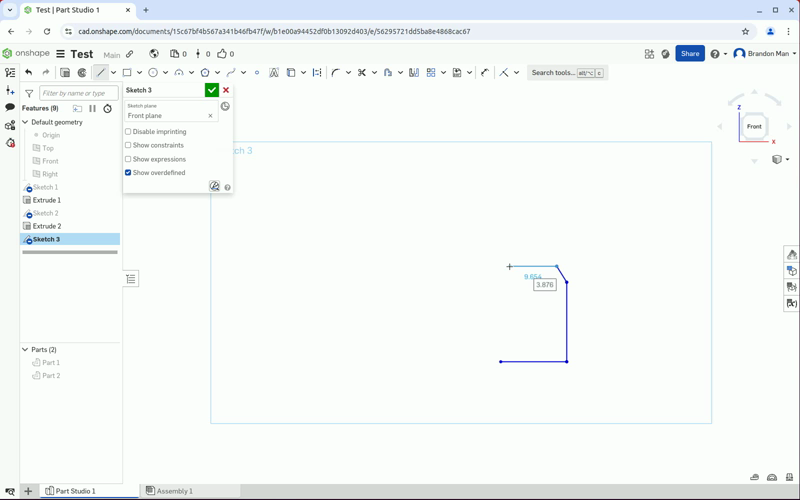
click(509, 266)
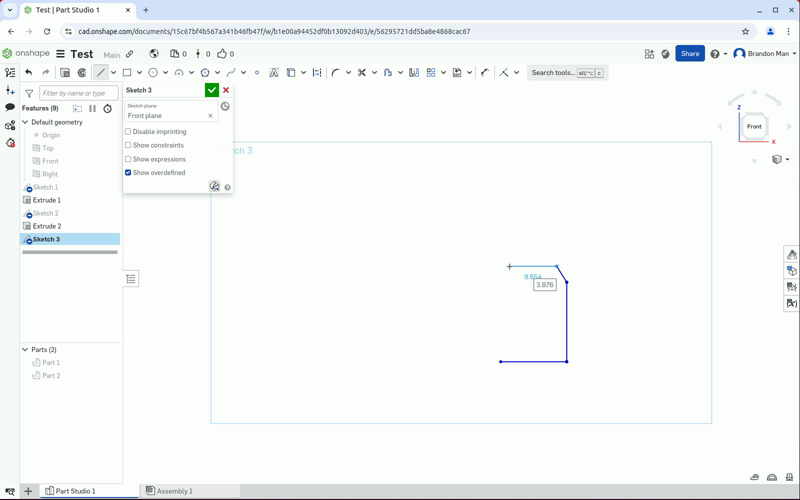
key_up(shift)
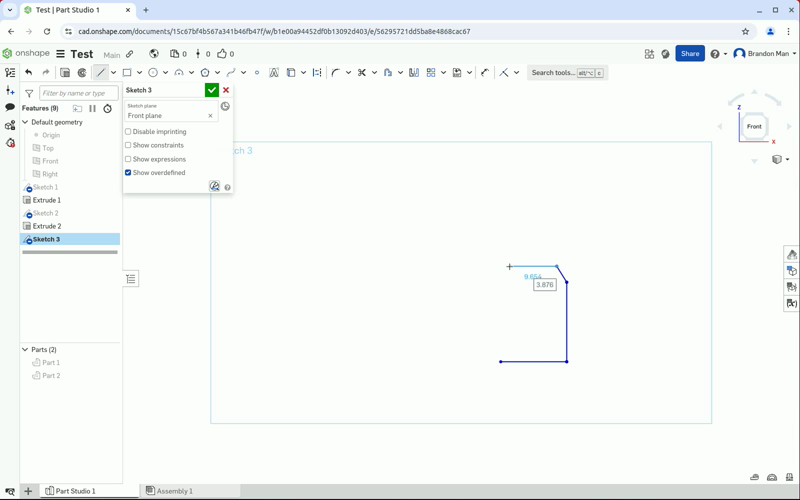
key_down(shift)
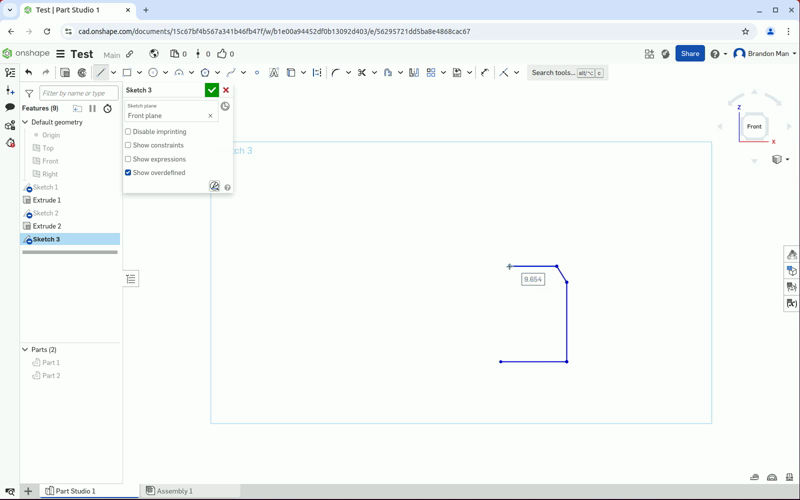
mouse_move(539, 266)
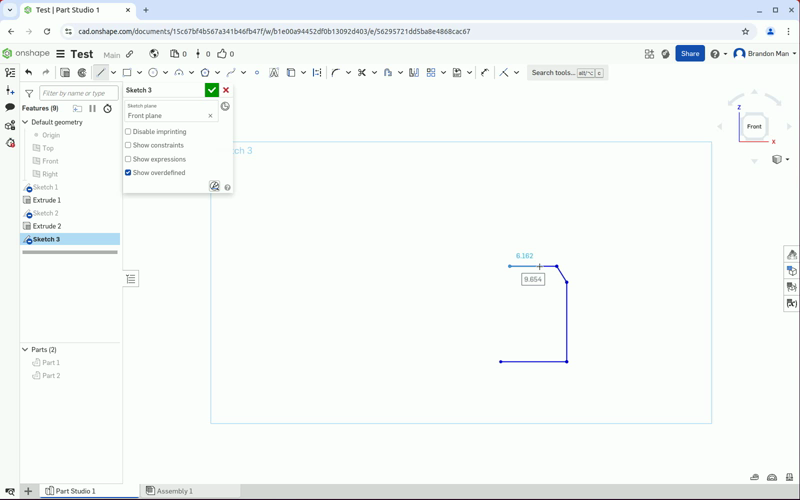
mouse_move(500, 282)
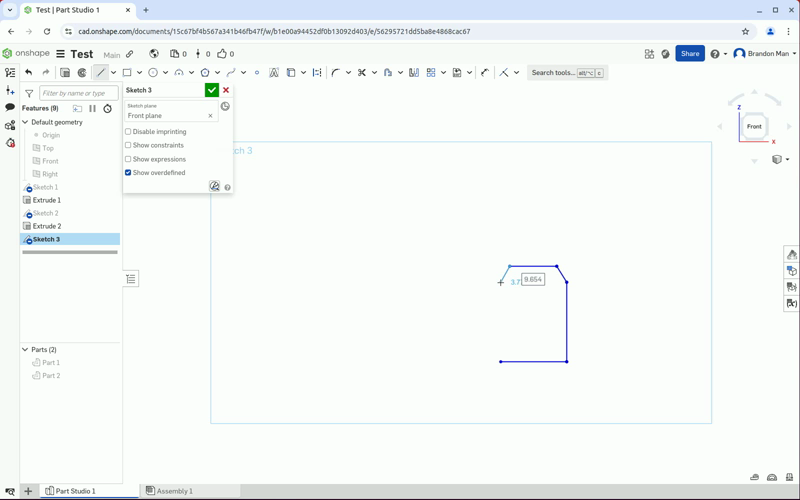
click(500, 282)
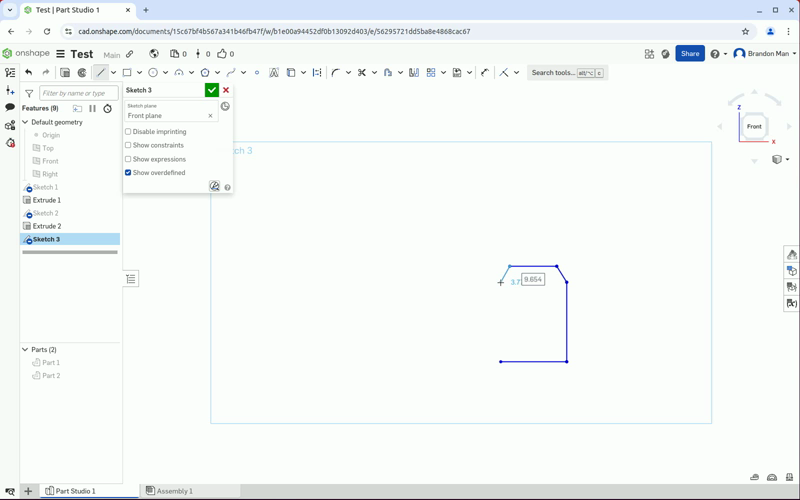
key_up(shift)
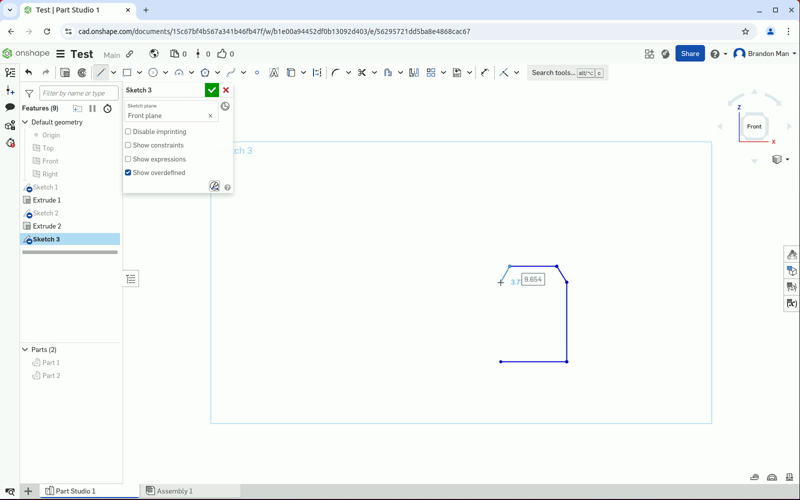
key_down(shift)
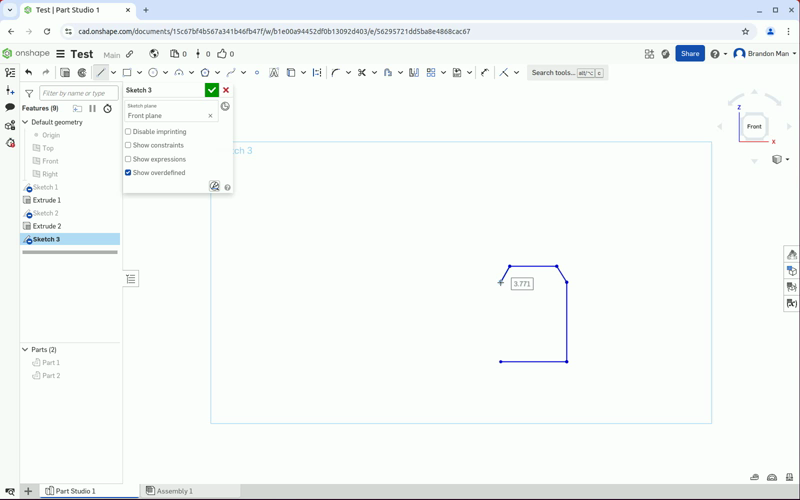
mouse_move(500, 361)
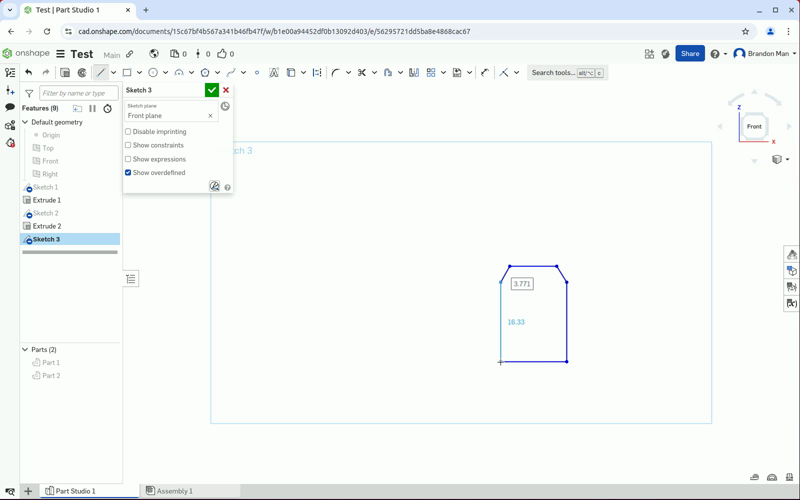
key_up(shift)
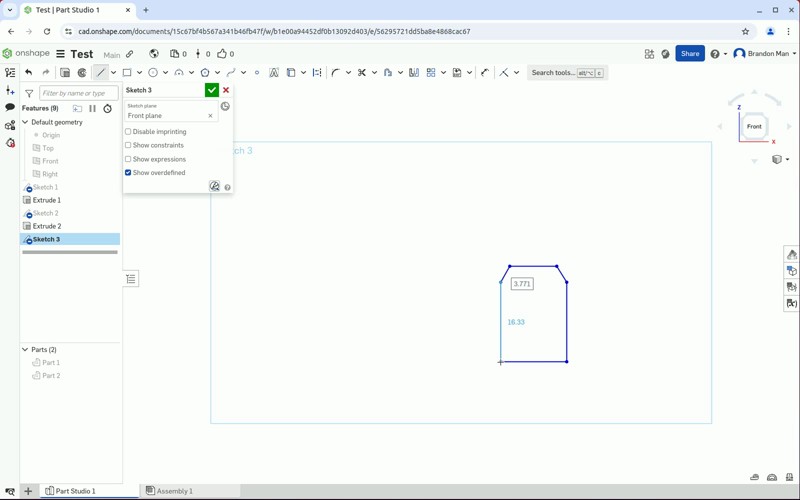
click(500, 361)
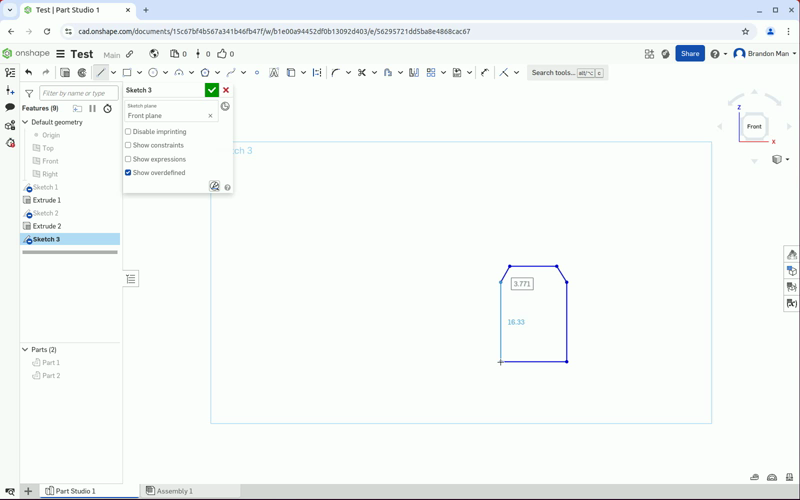
key(esc)
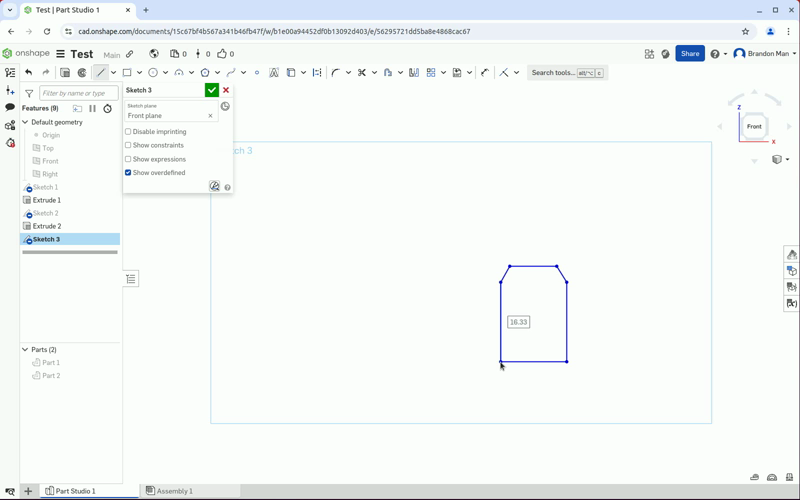
key(c)
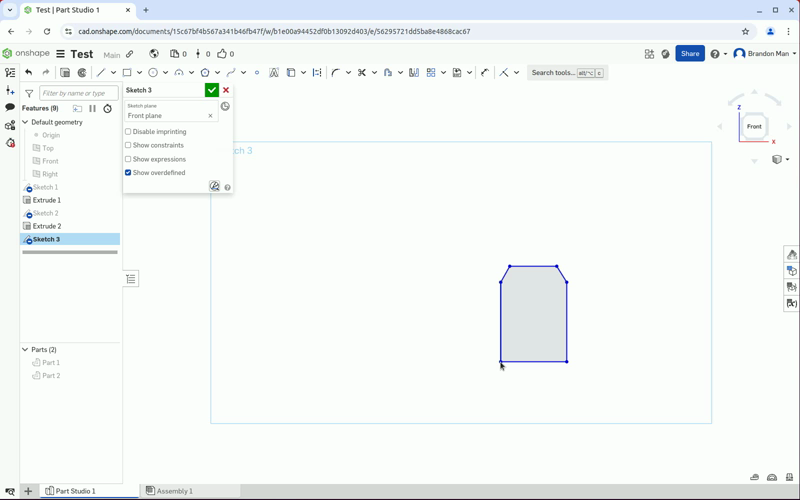
key_down(shift)
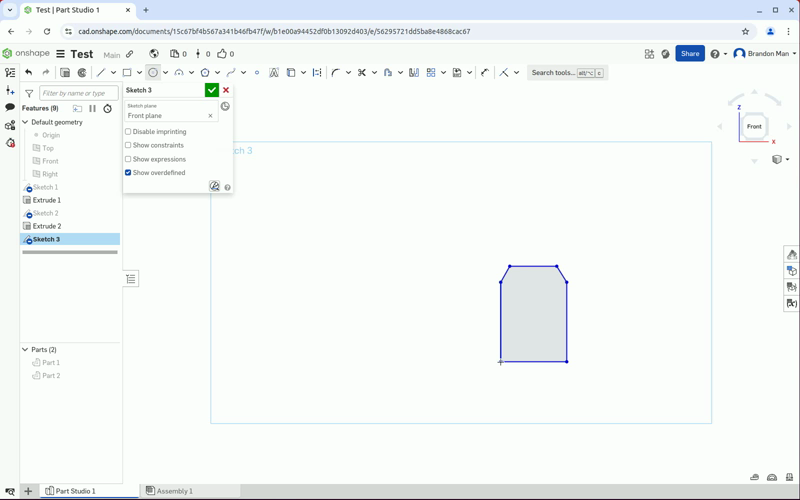
mouse_move(531, 291)
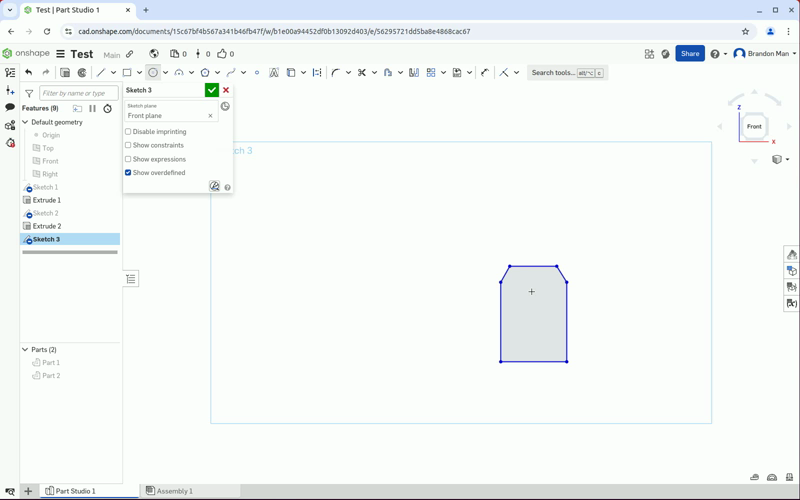
click(531, 291)
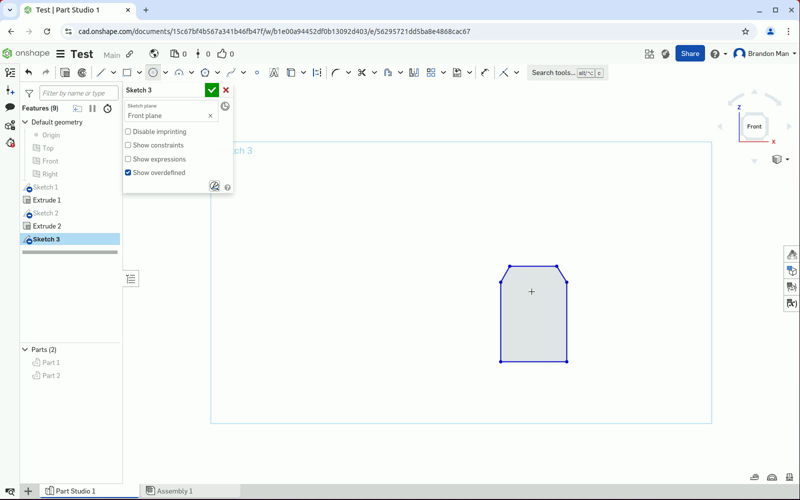
key_up(shift)
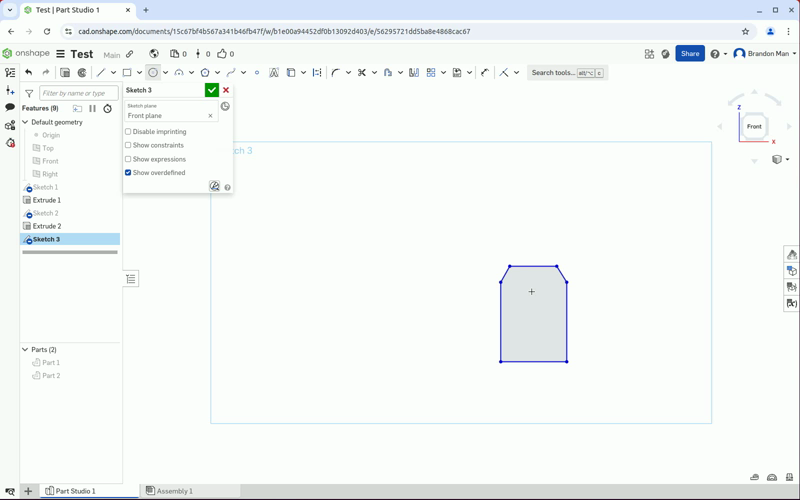
mouse_move(542, 291)
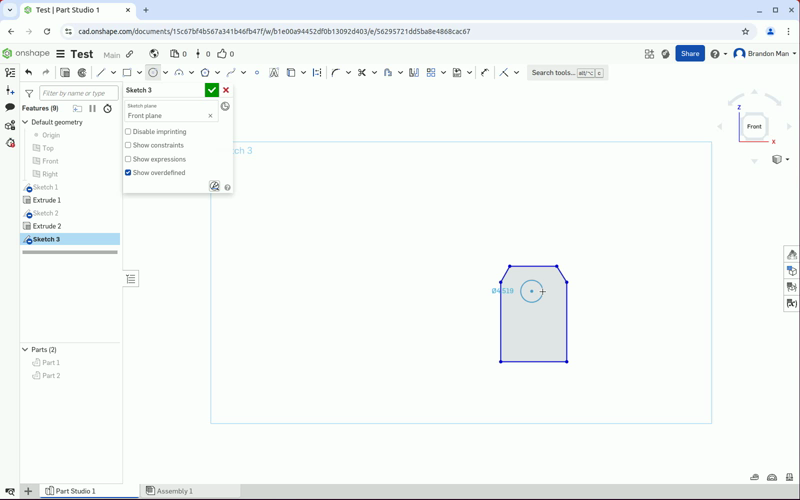
click(542, 291)
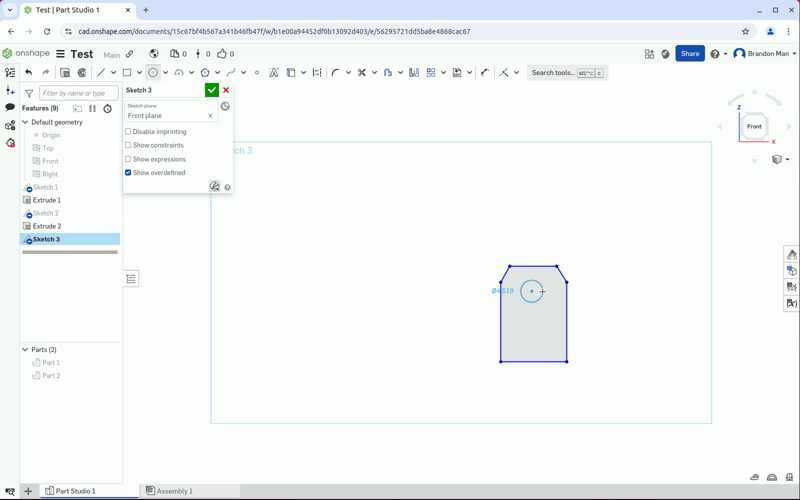
key(esc)
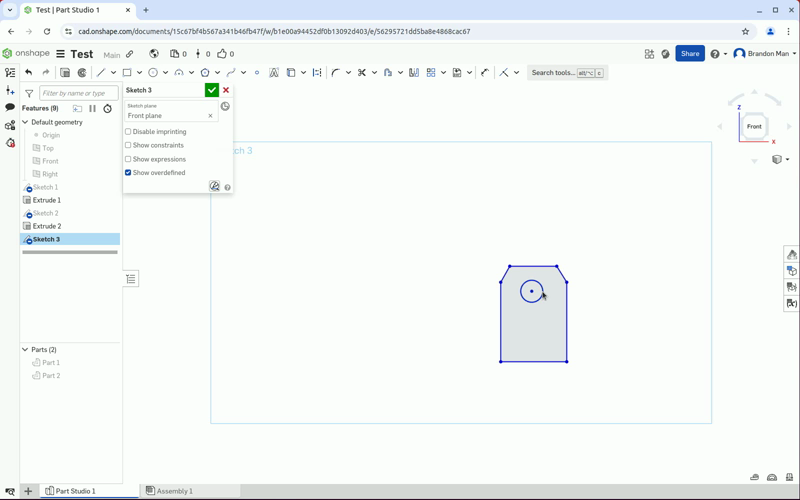
mouse_move(525, 331)
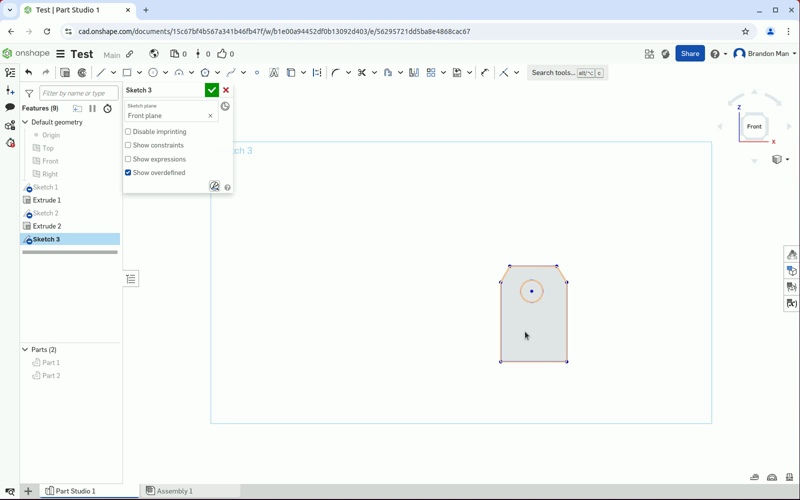
click(525, 331)
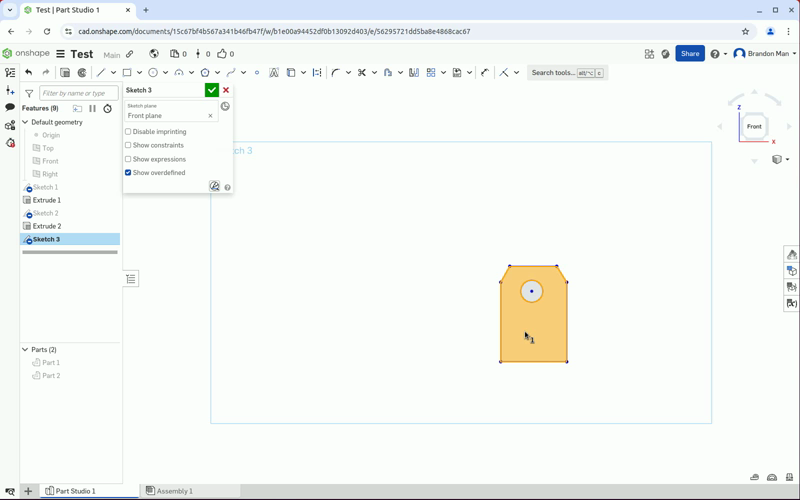
mouse_move(73, 352)
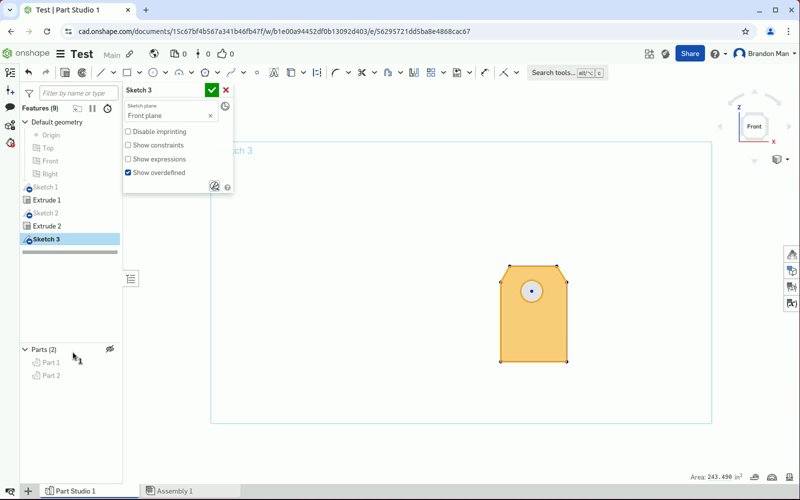
key(shift+y)
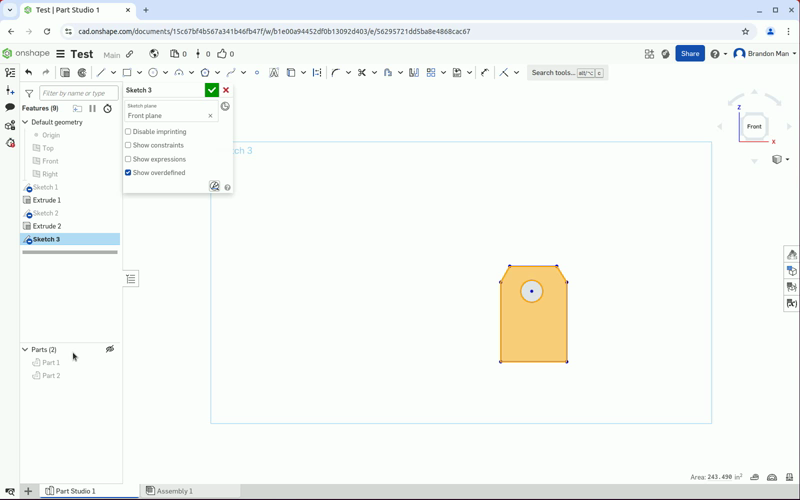
key(shift+e)
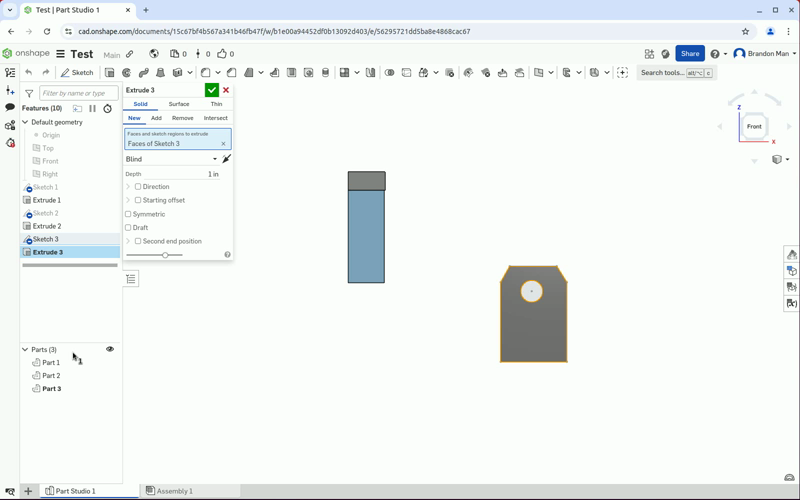
mouse_move(143, 106)
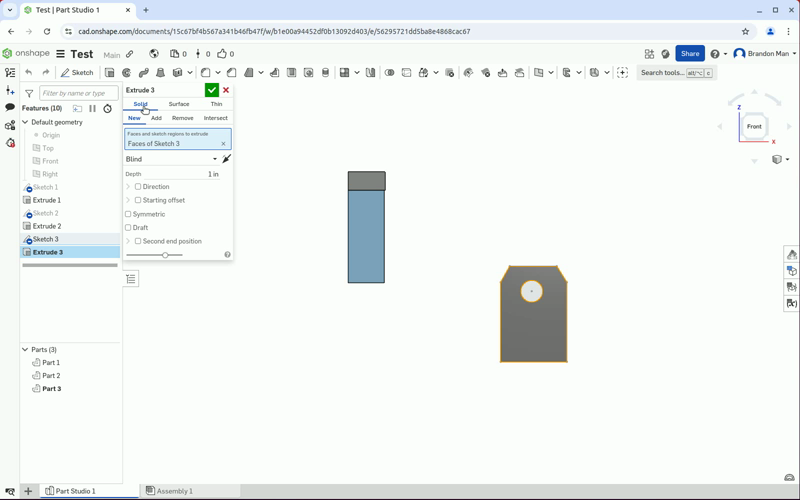
click(143, 106)
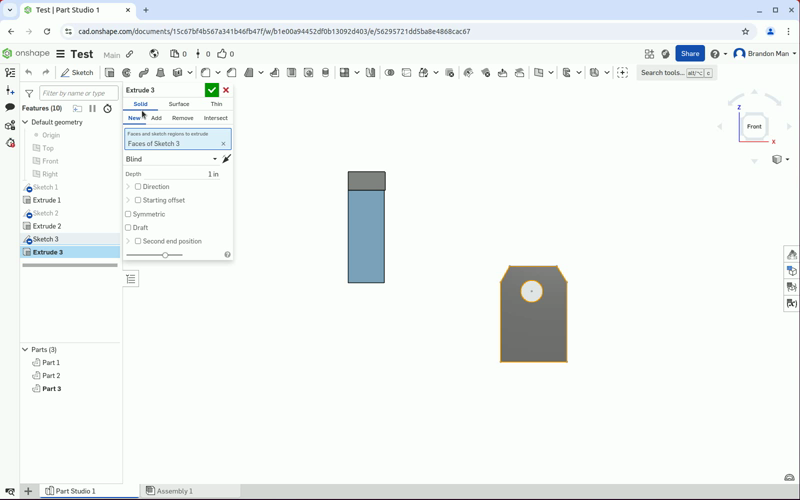
mouse_move(137, 120)
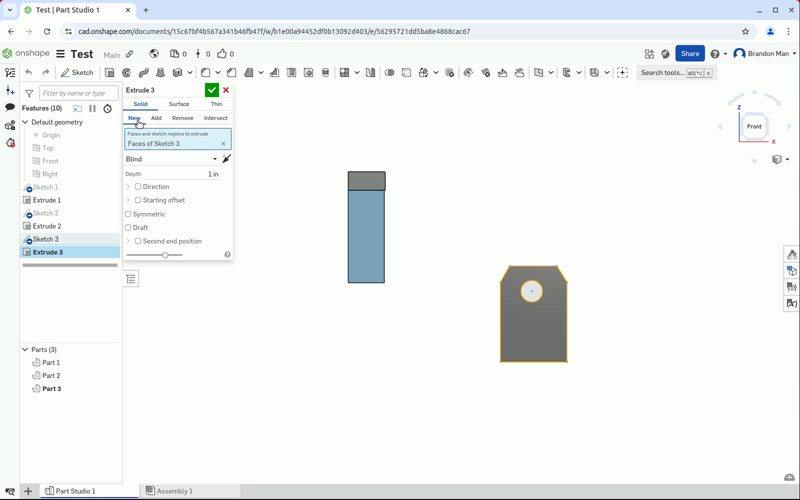
click(137, 120)
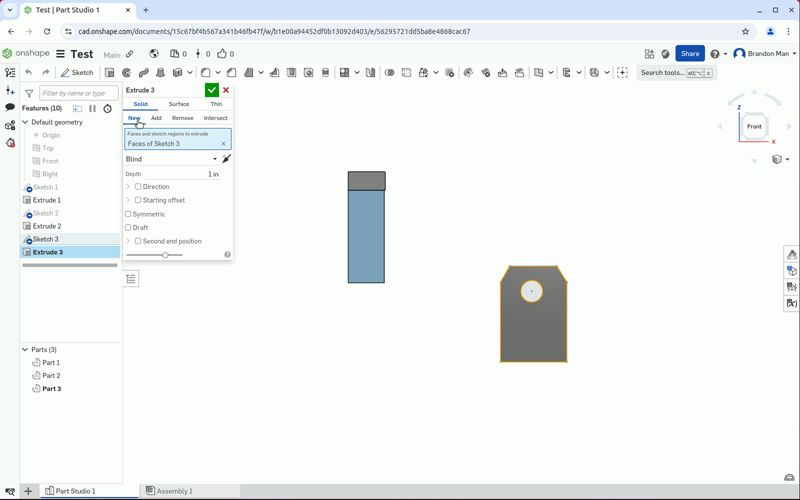
key(tab, 4)
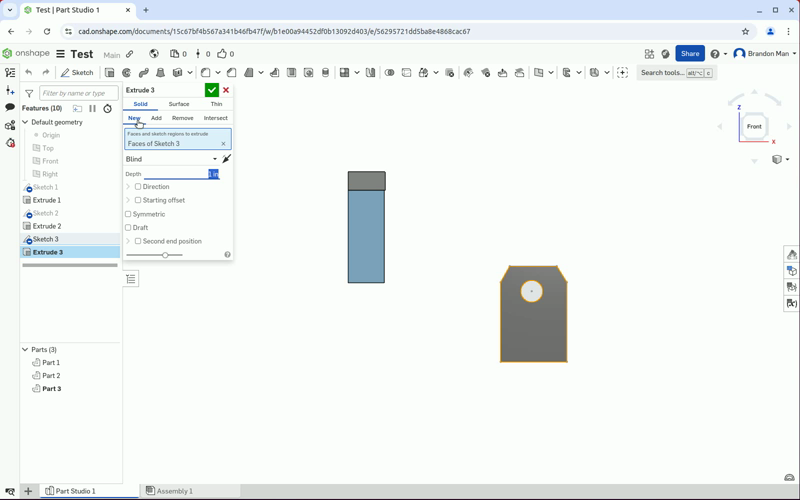
text(8.666)
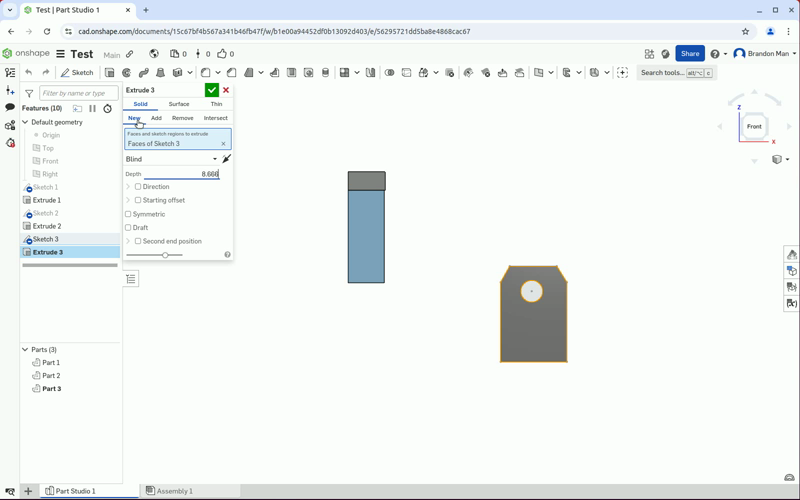
key(enter)
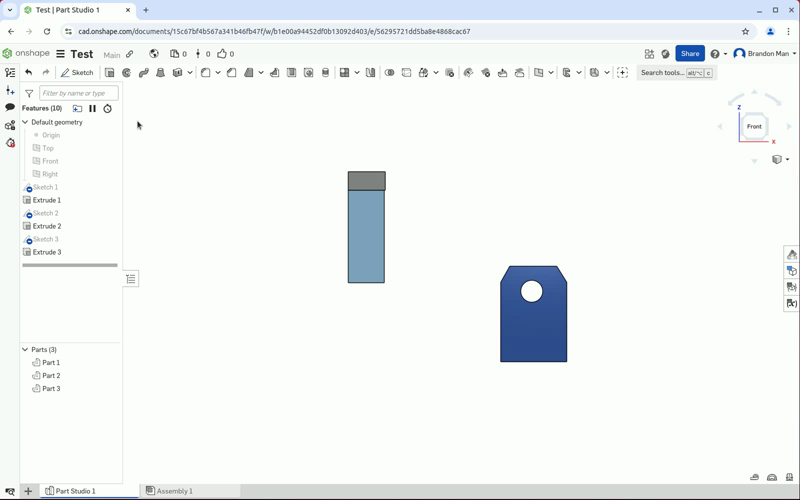
key(shift+h)
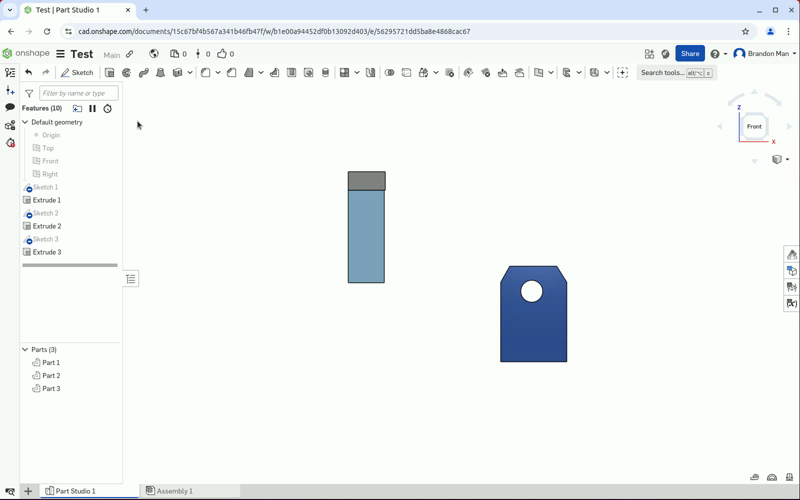
key(shift+h)
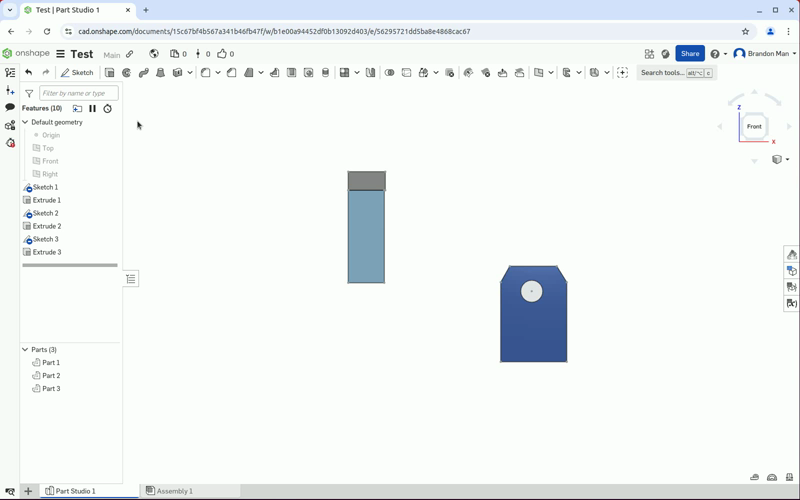
key(shift+7)
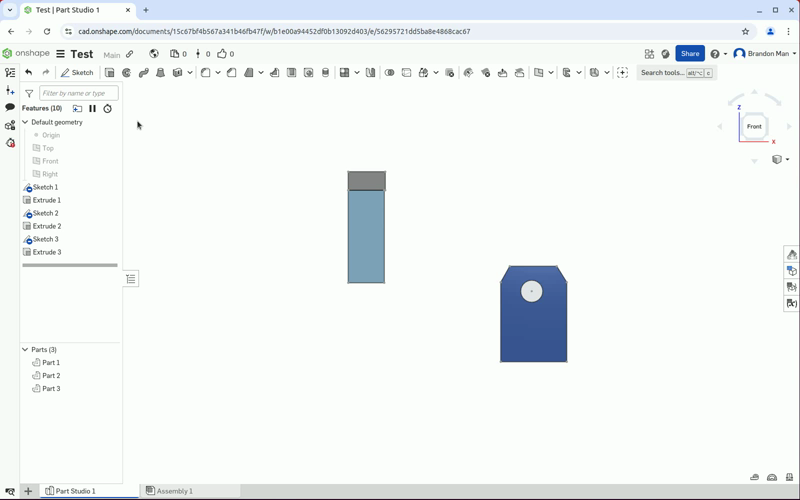
key(left, 2)
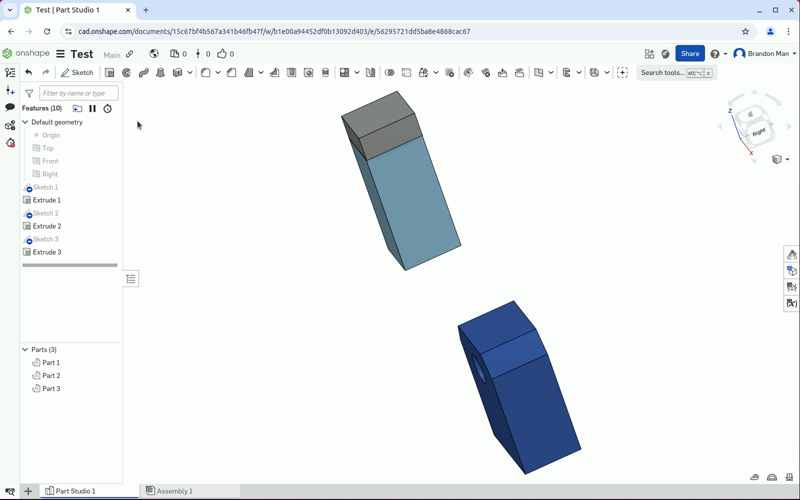
key(down, 2)
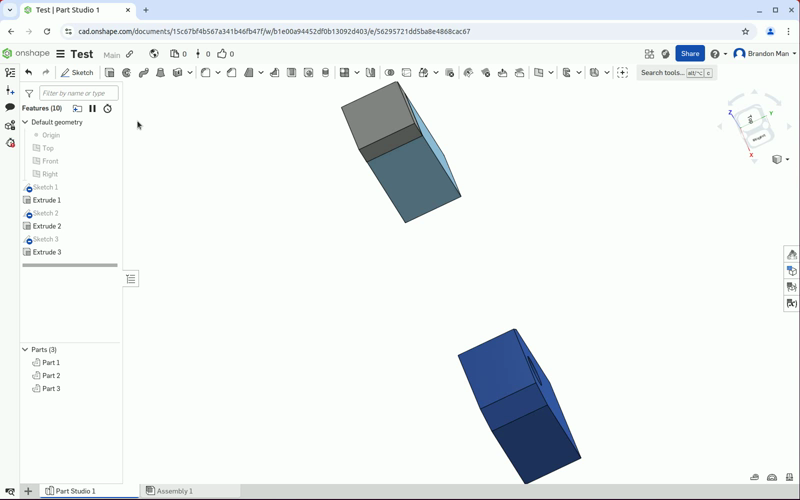
key(up, 2)
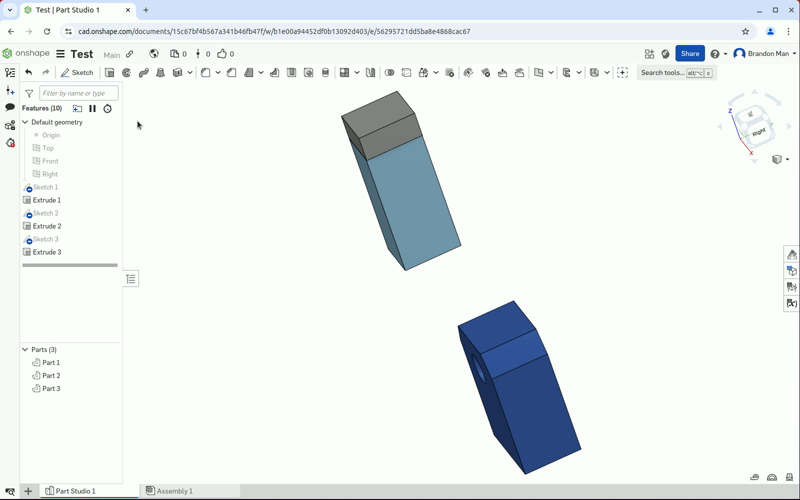
key(right, 2)
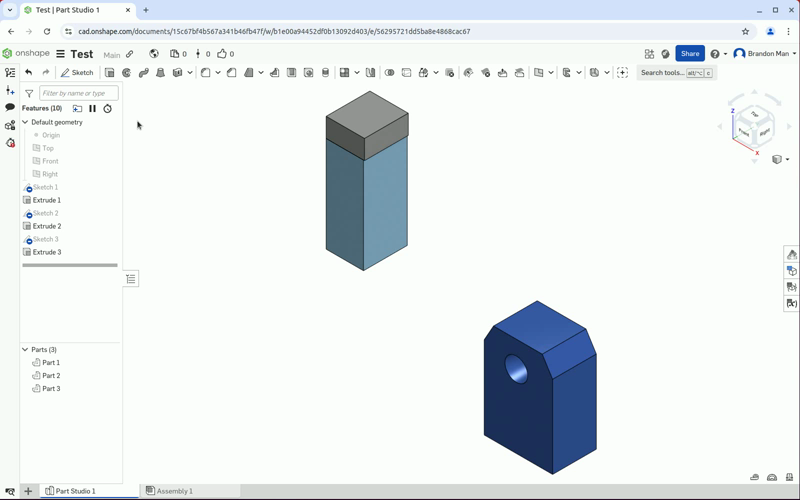
mouse_move(73, 189)
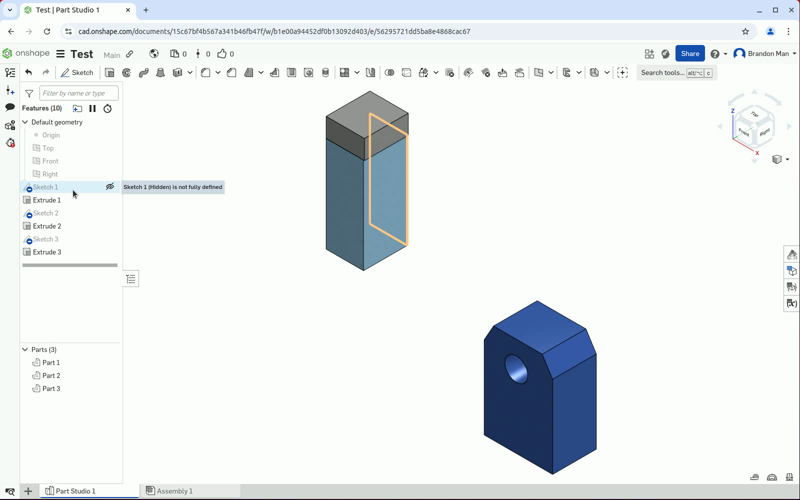
click(73, 189)